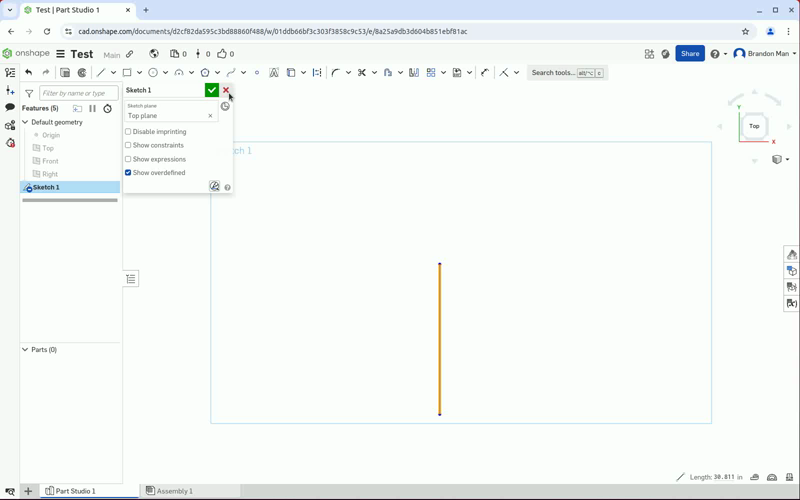
key(shift+h)
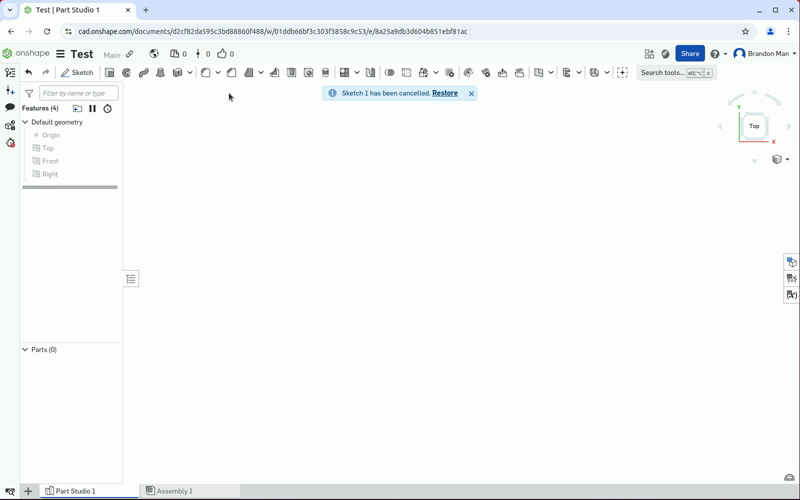
mouse_move(73, 352)
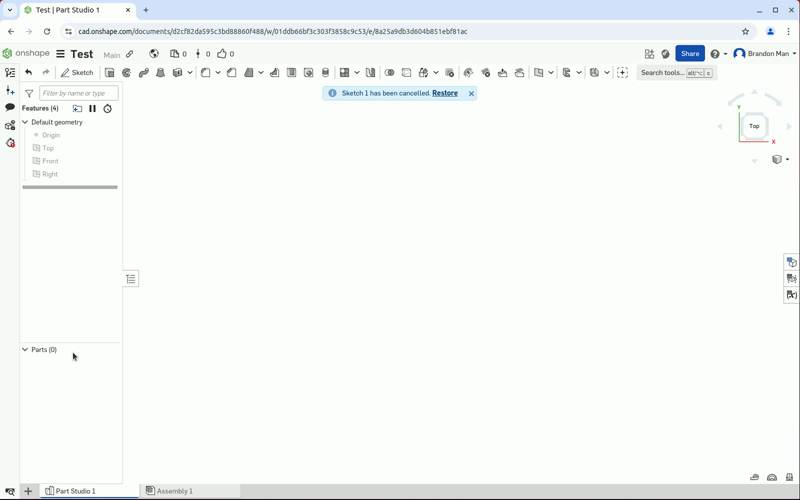
key(y)
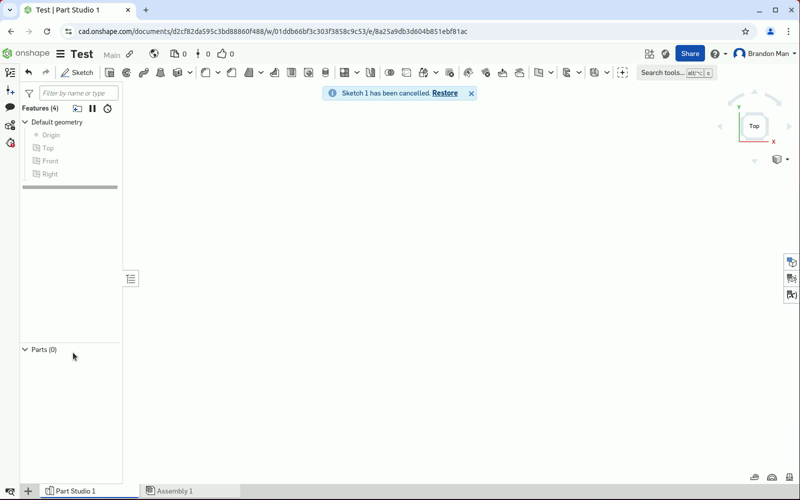
key(shift+p)
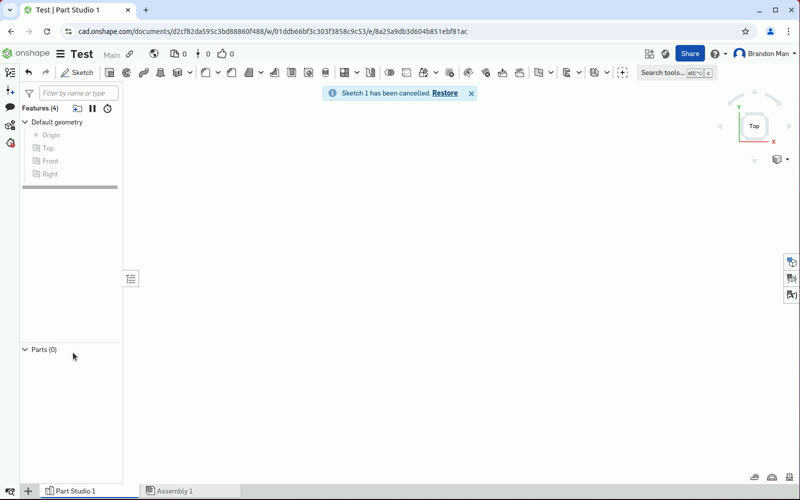
key(space)
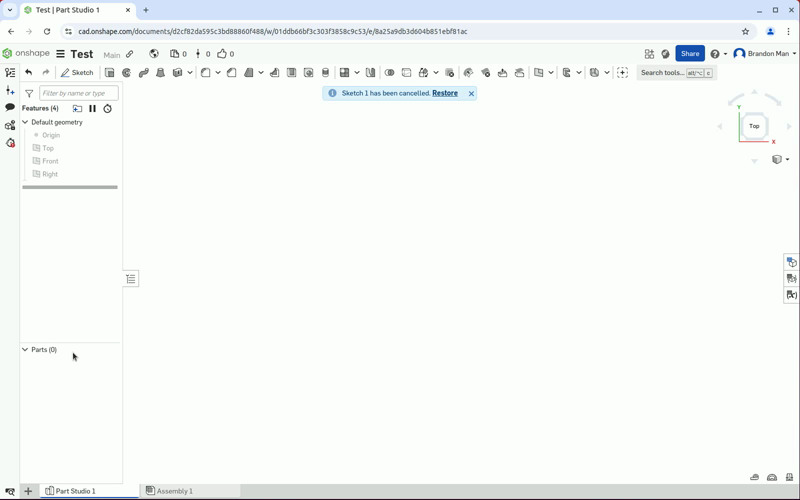
key_down(shift)
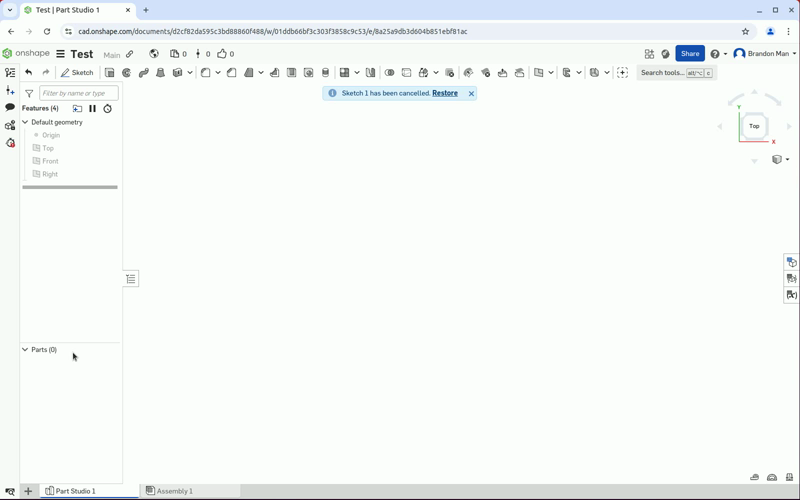
key(up)
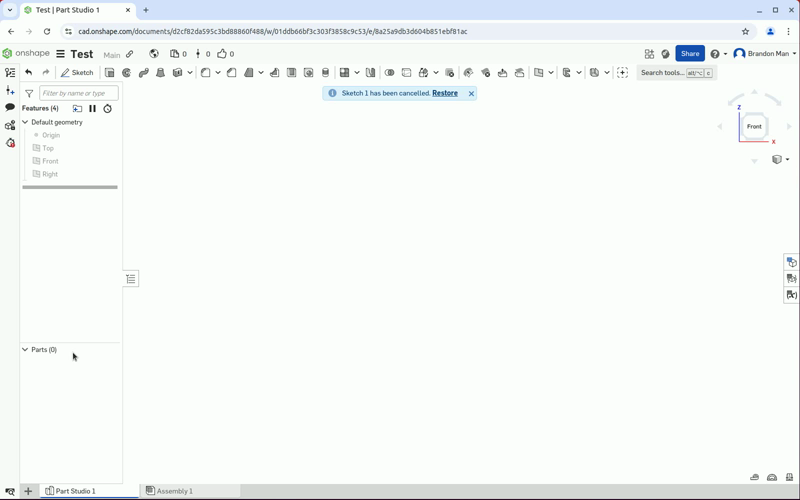
key_up(shift)
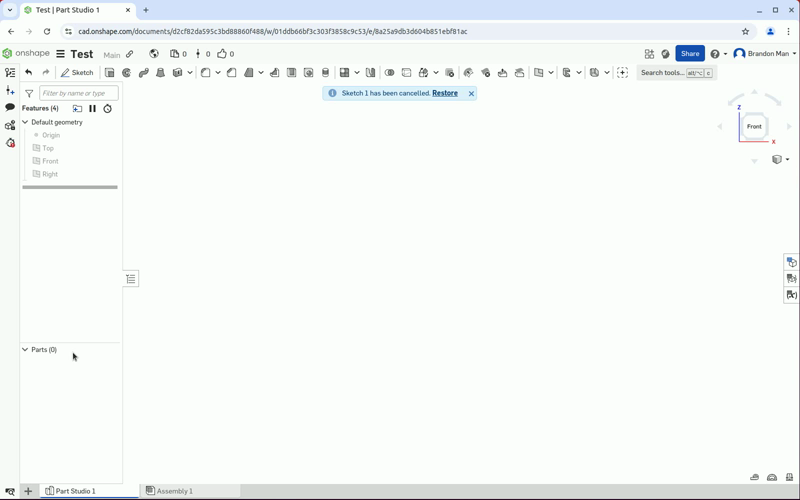
mouse_move(73, 352)
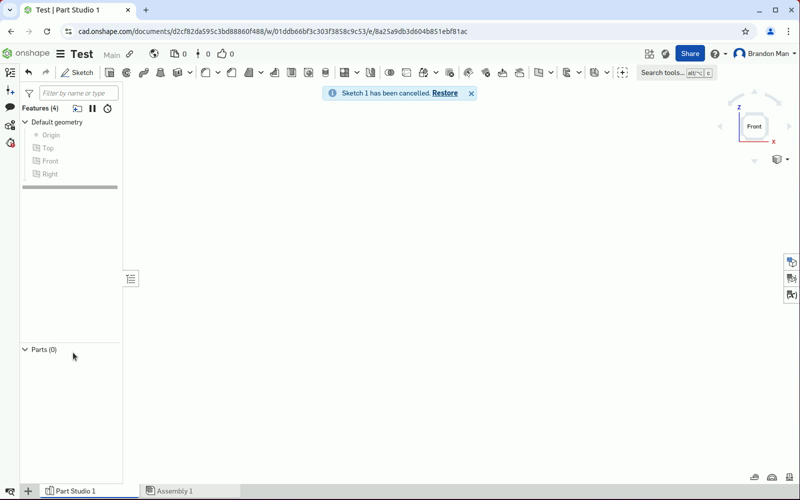
key(shift+y)
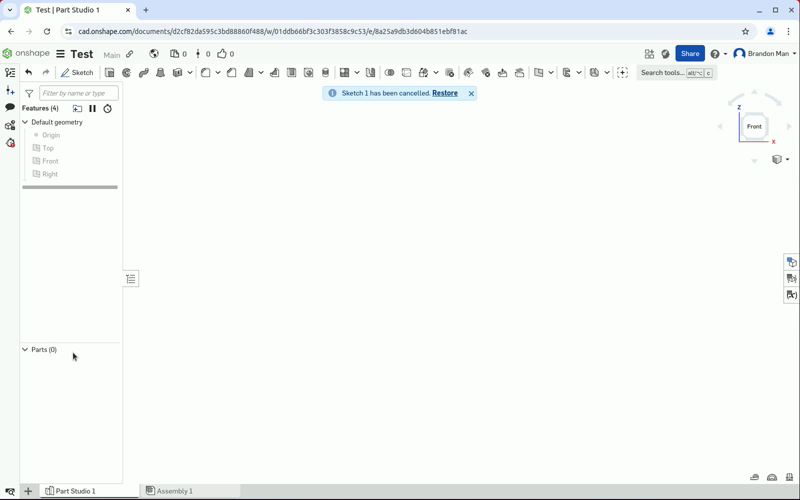
key(shift+s)
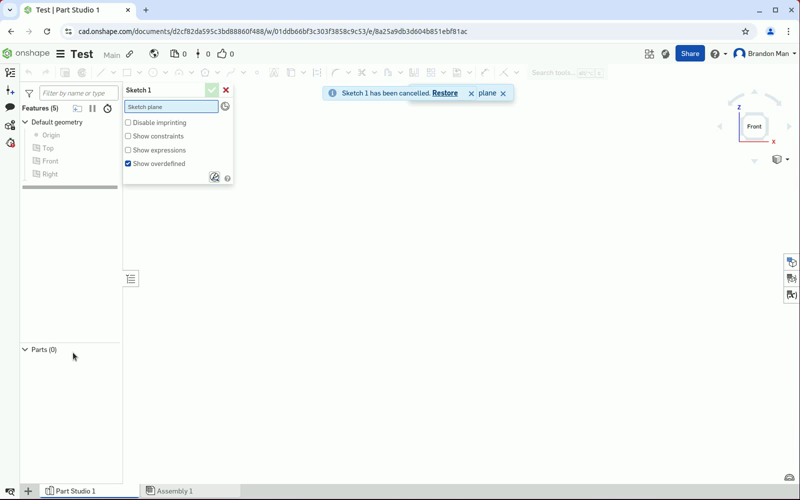
mouse_move(73, 163)
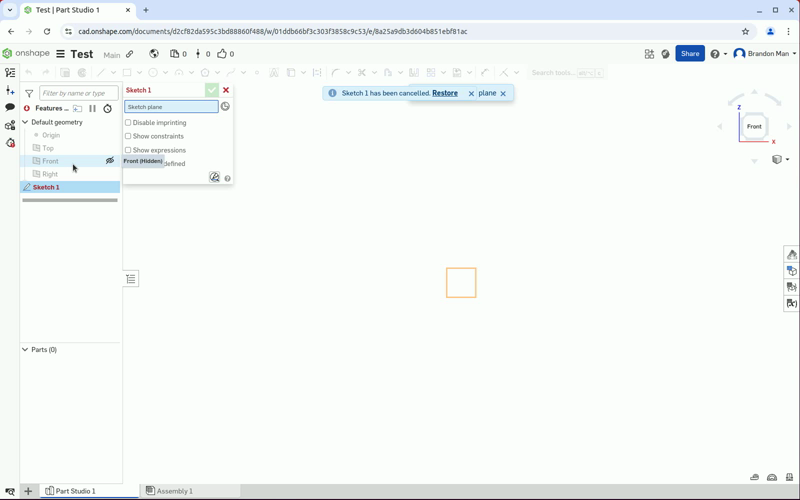
click(73, 163)
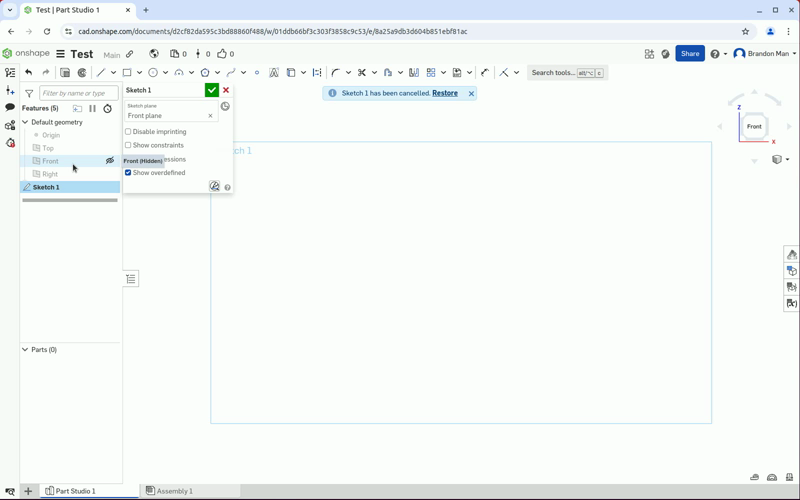
mouse_move(73, 352)
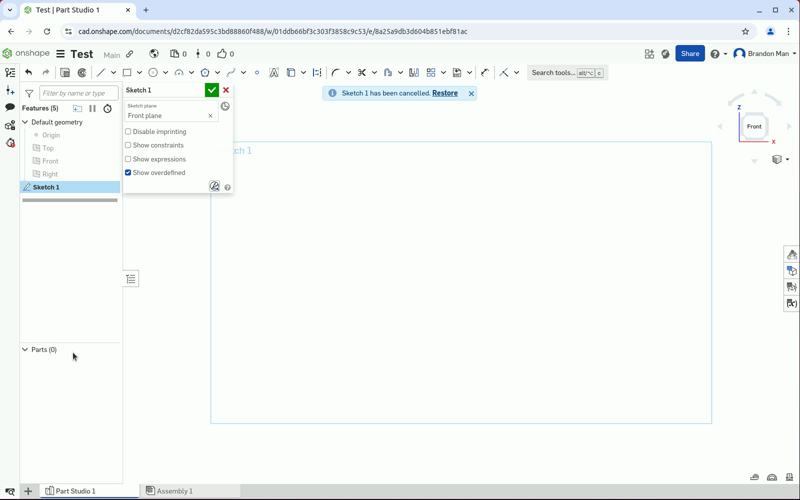
key(y)
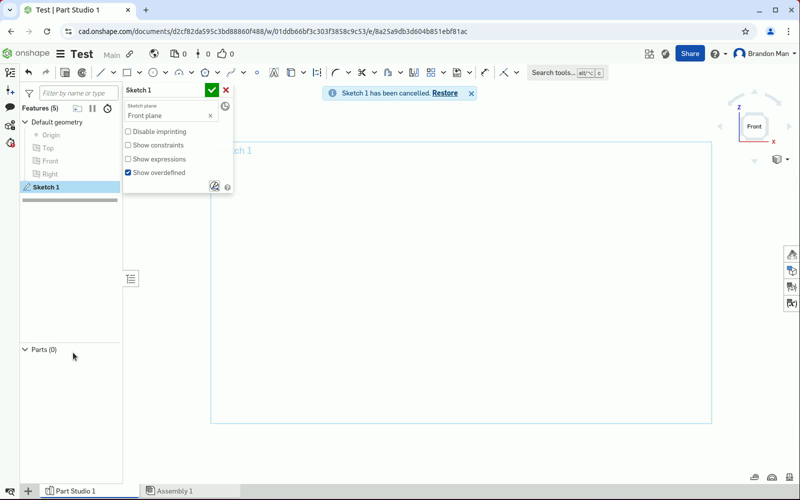
key(l)
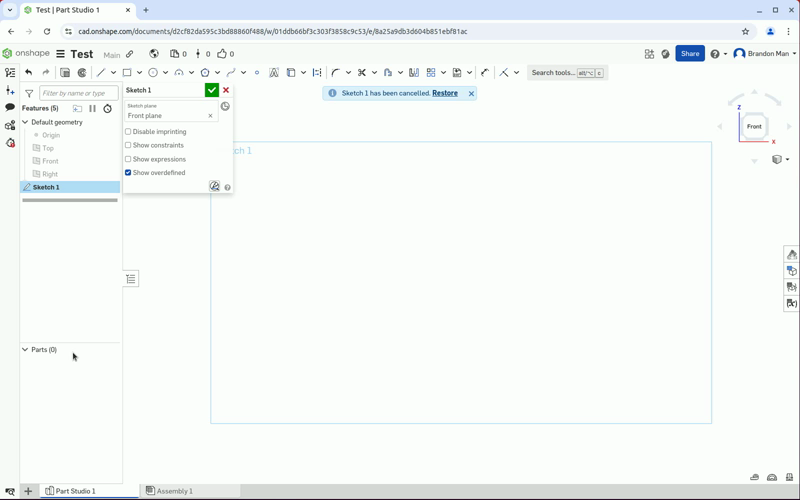
key_down(shift)
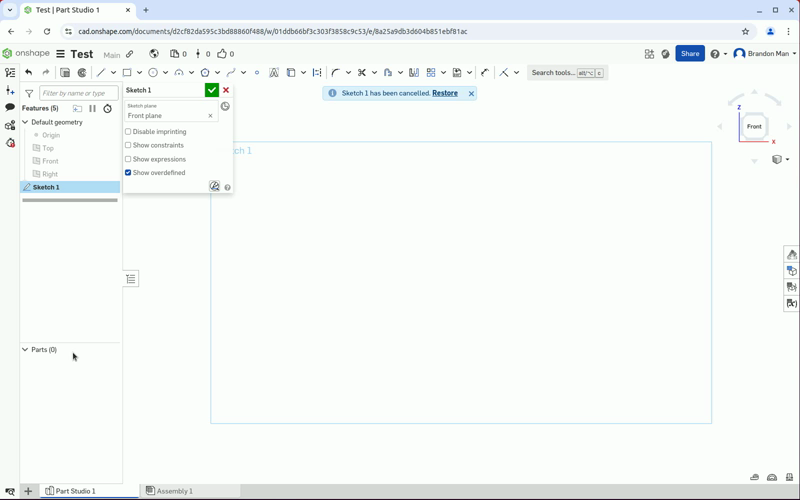
mouse_move(425, 290)
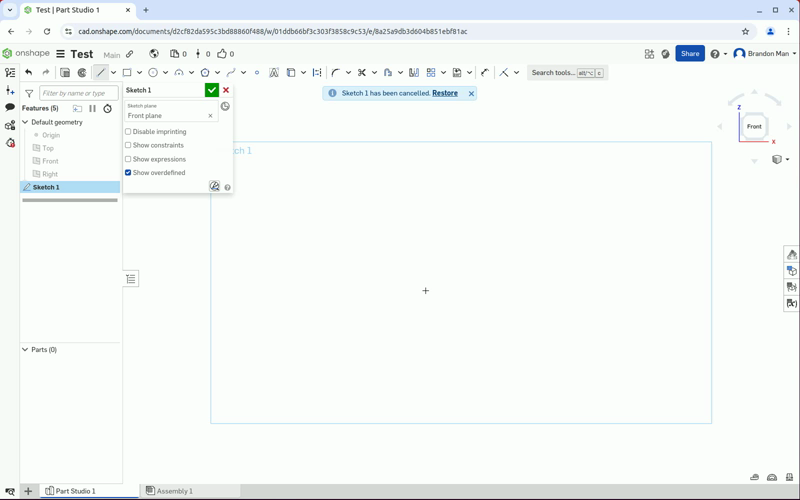
click(425, 290)
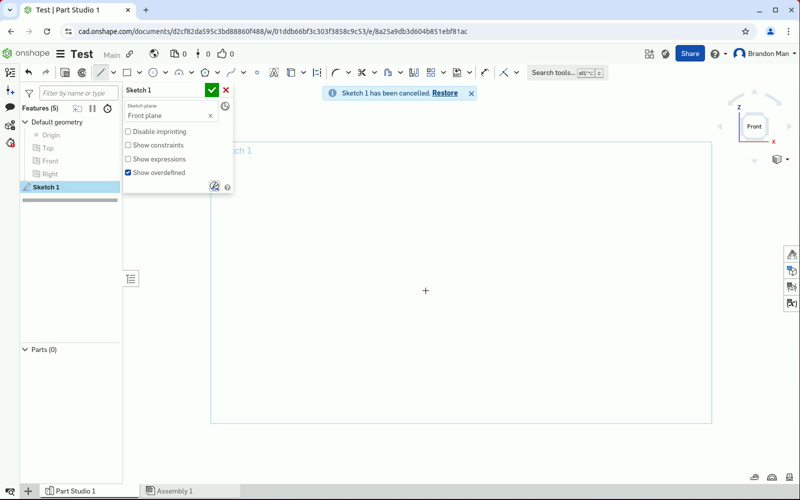
key_up(shift)
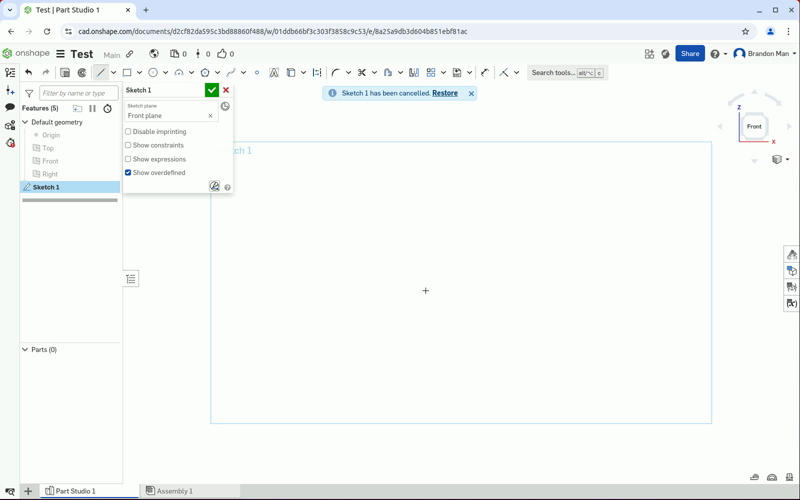
key_down(shift)
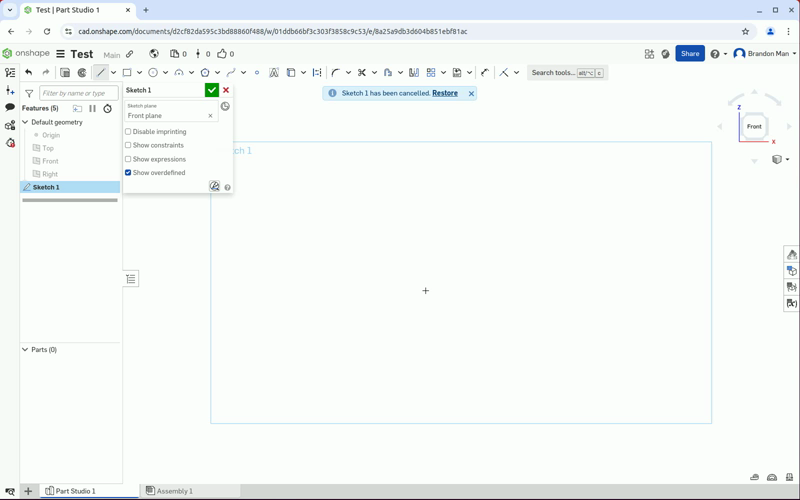
mouse_move(455, 290)
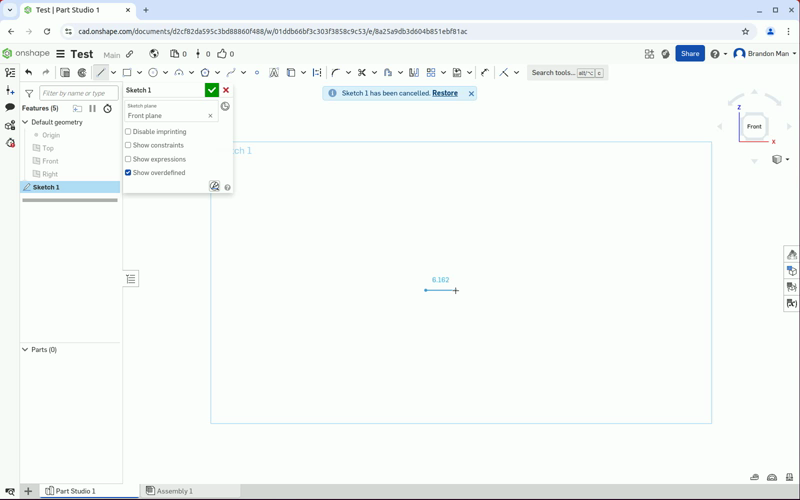
mouse_move(441, 290)
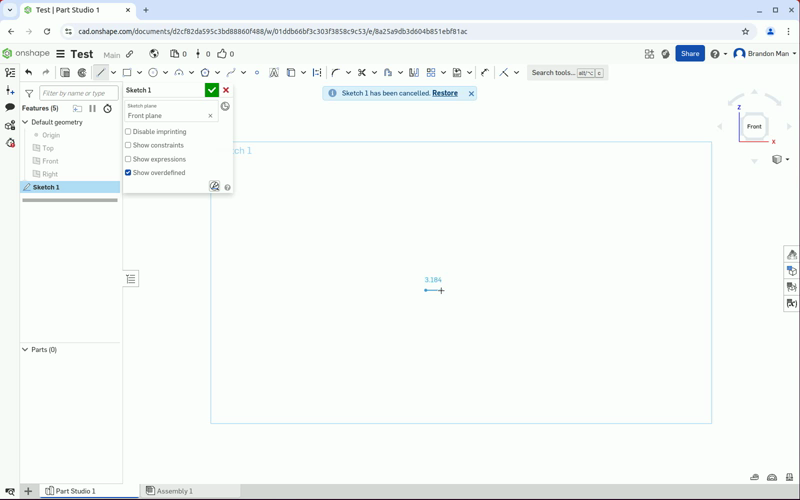
click(441, 290)
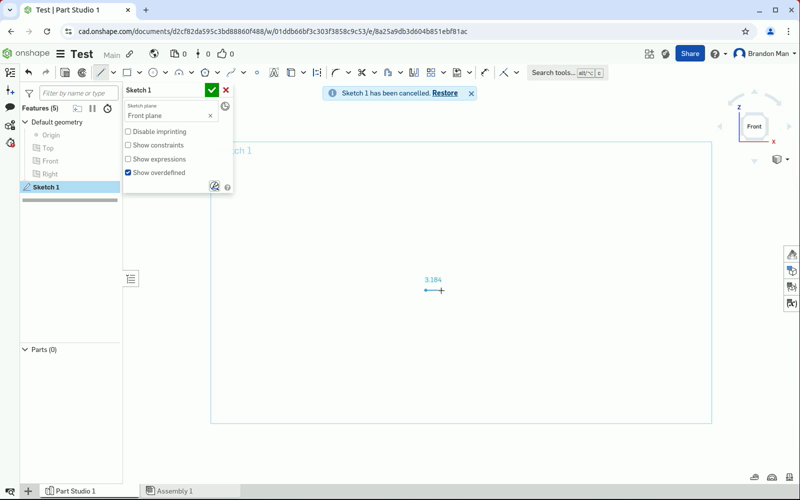
key_up(shift)
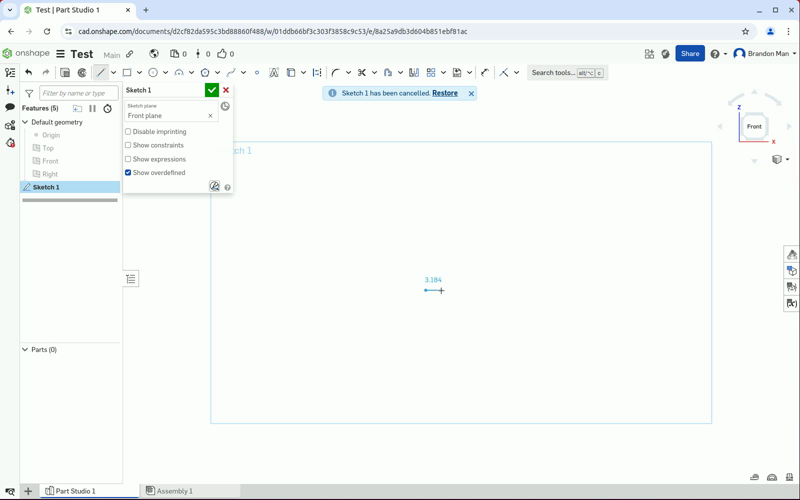
key(esc)
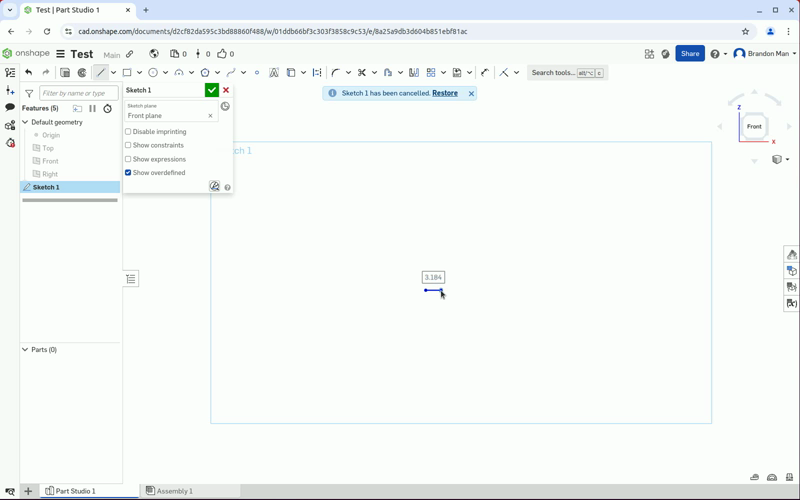
key(a)
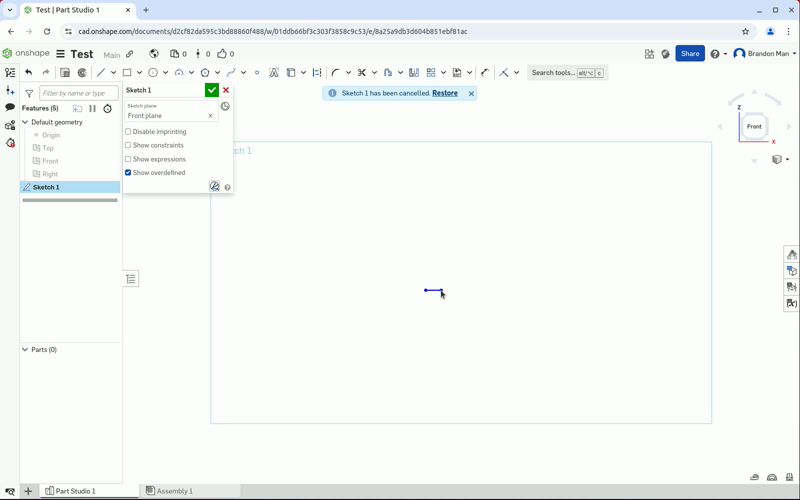
mouse_move(441, 290)
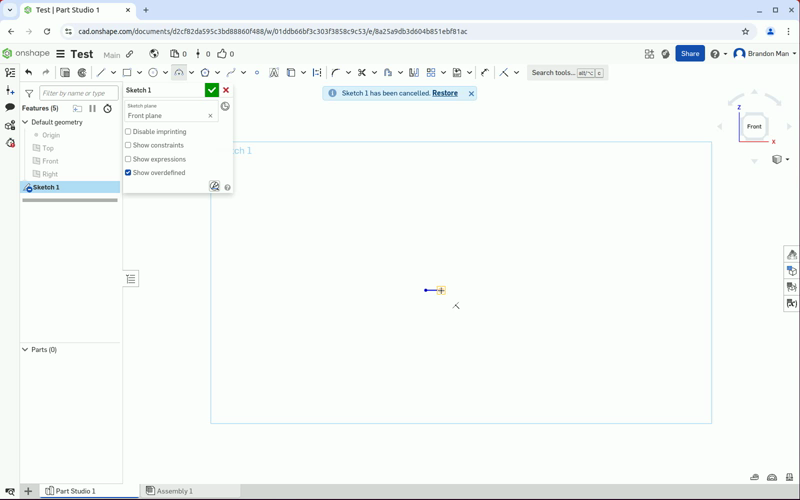
click(441, 290)
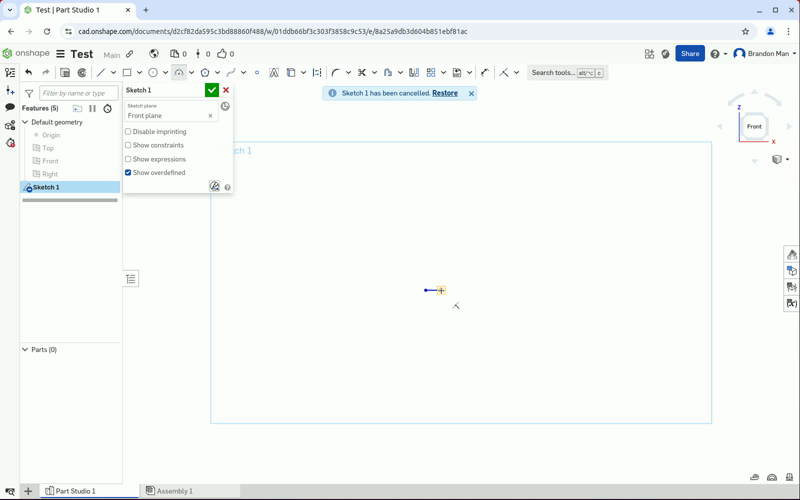
key_down(shift)
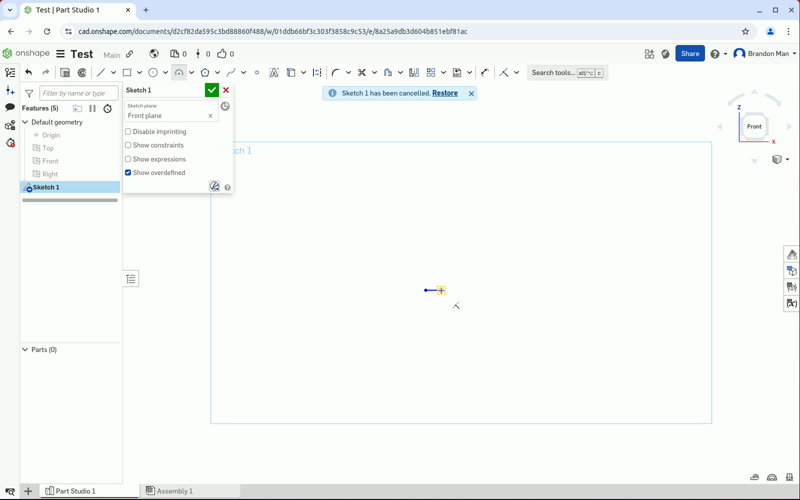
mouse_move(441, 273)
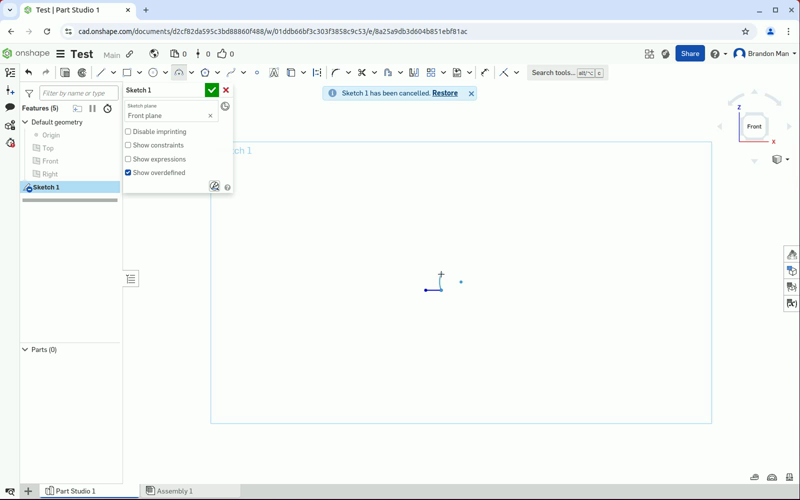
click(441, 273)
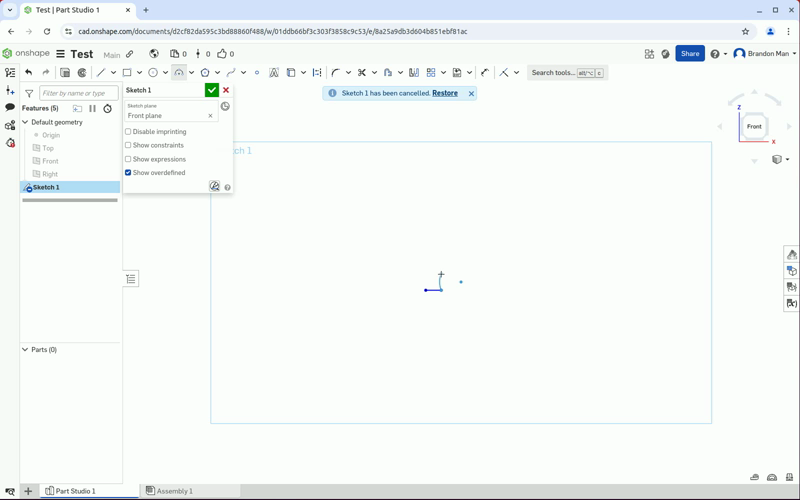
mouse_move(440, 281)
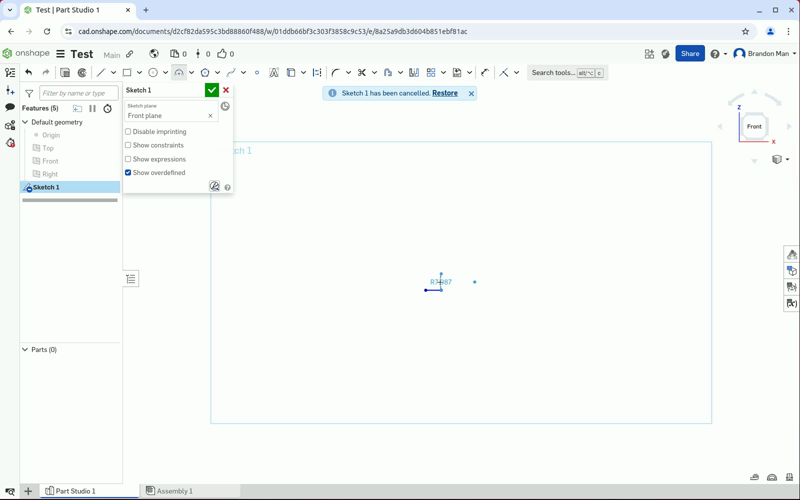
click(440, 281)
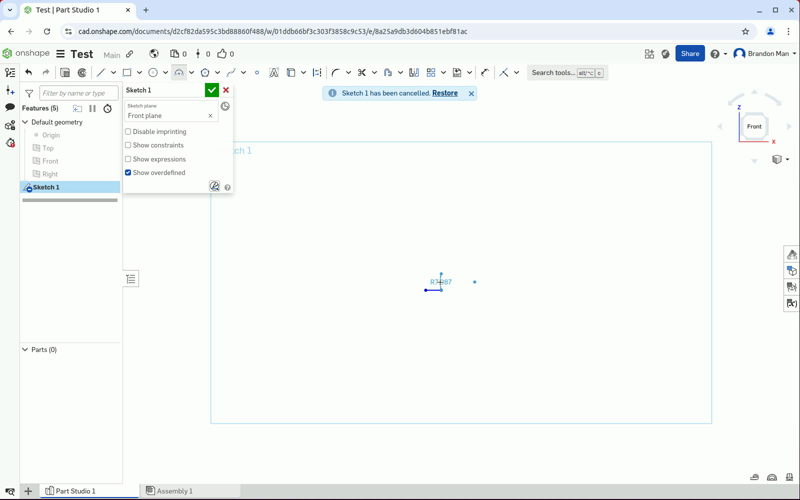
key_up(shift)
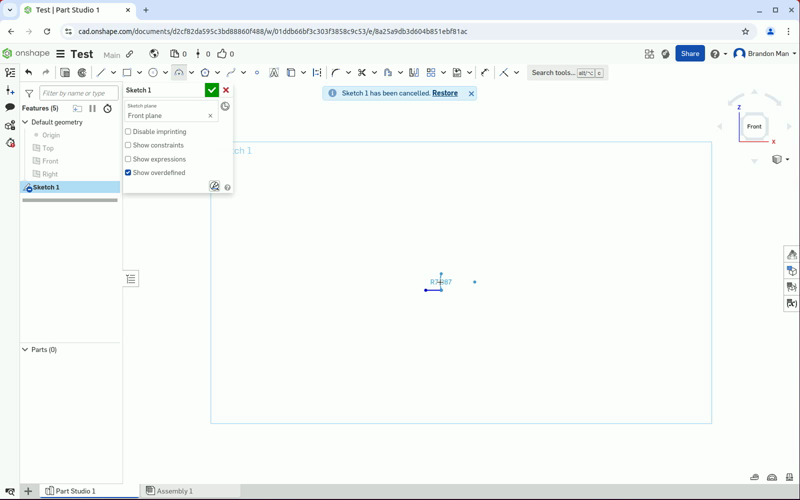
key(esc)
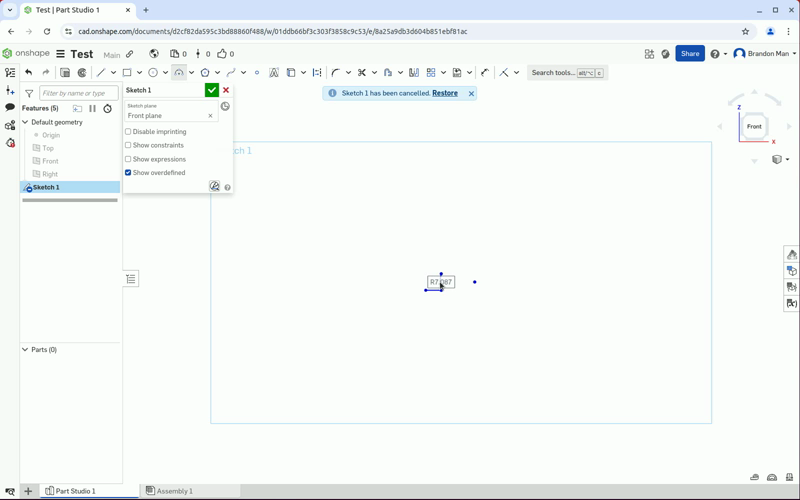
key(l)
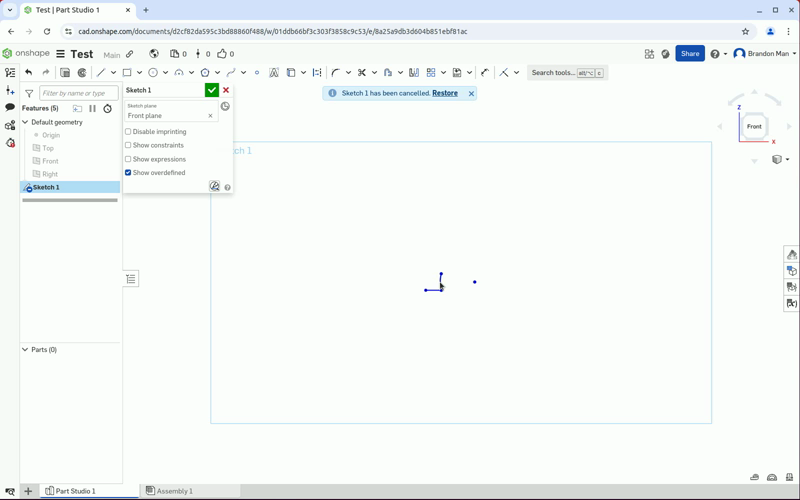
mouse_move(441, 273)
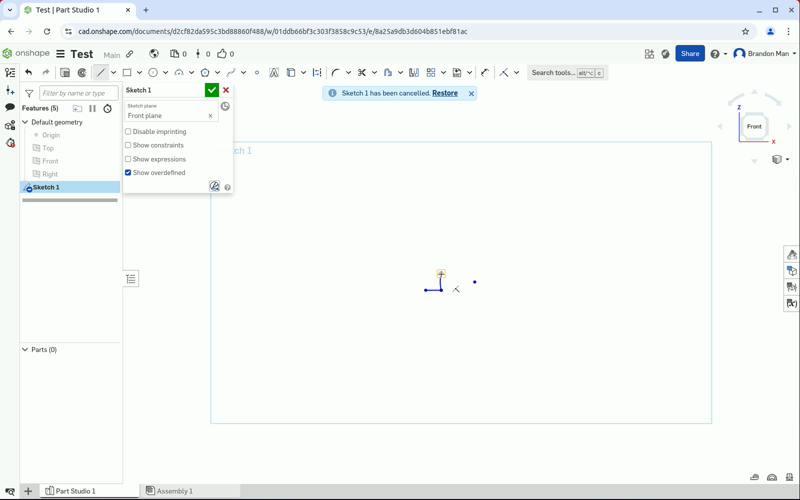
click(441, 273)
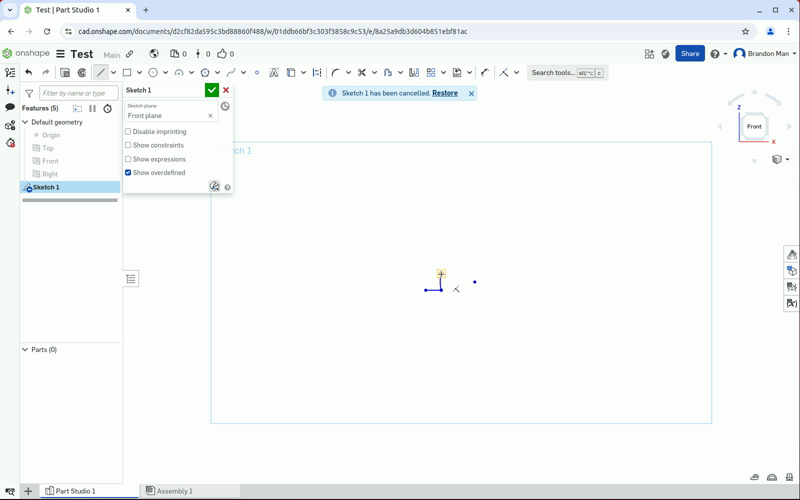
key_down(shift)
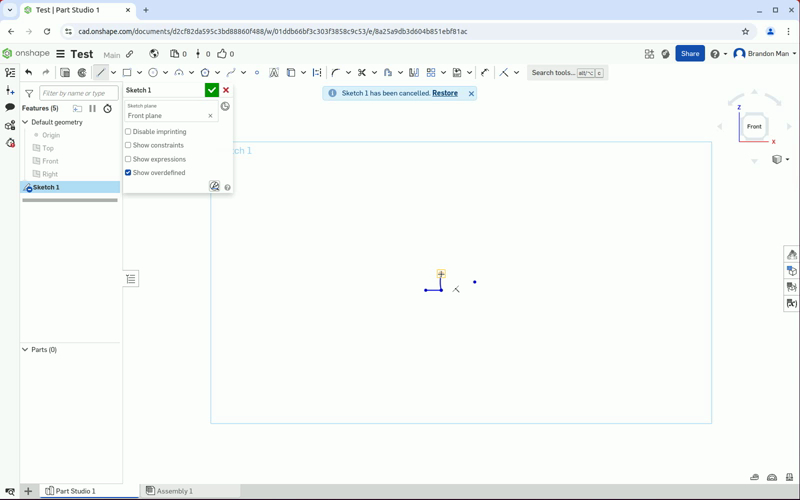
mouse_move(471, 273)
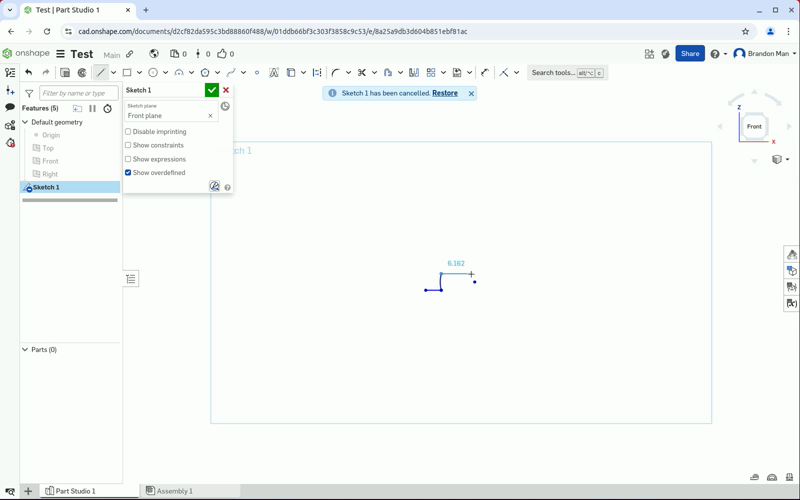
mouse_move(425, 273)
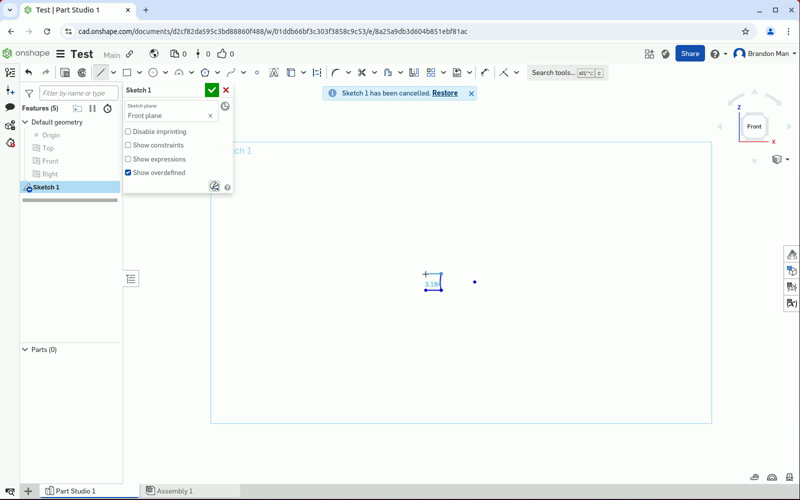
click(425, 273)
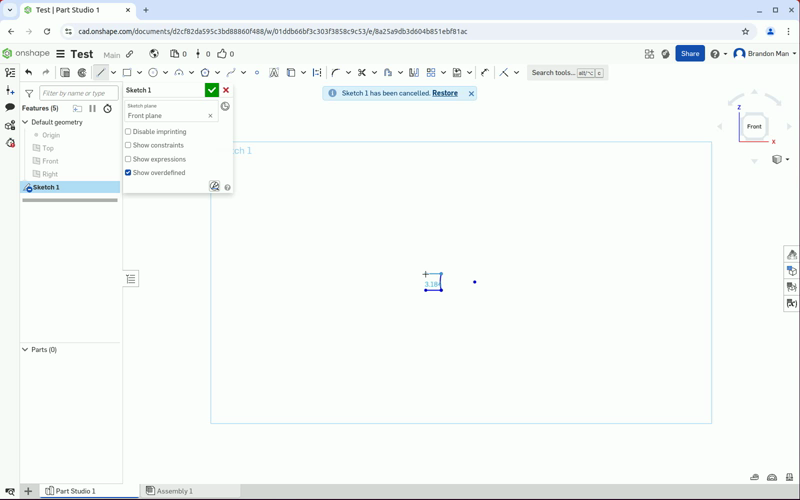
key_up(shift)
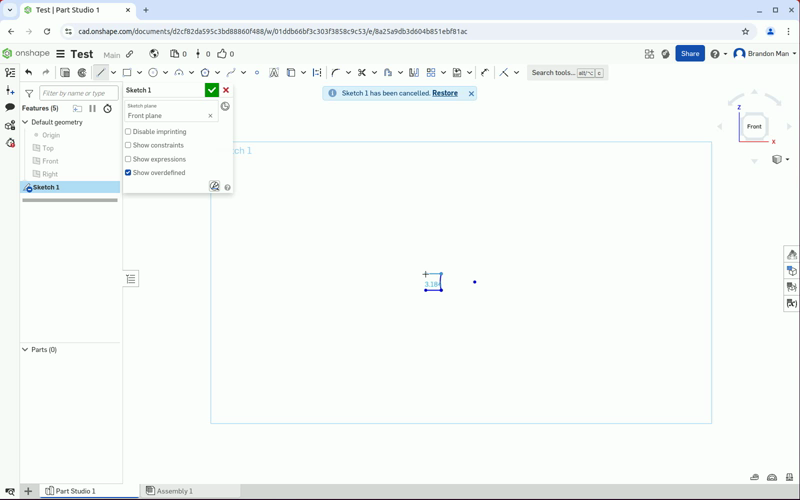
mouse_move(455, 273)
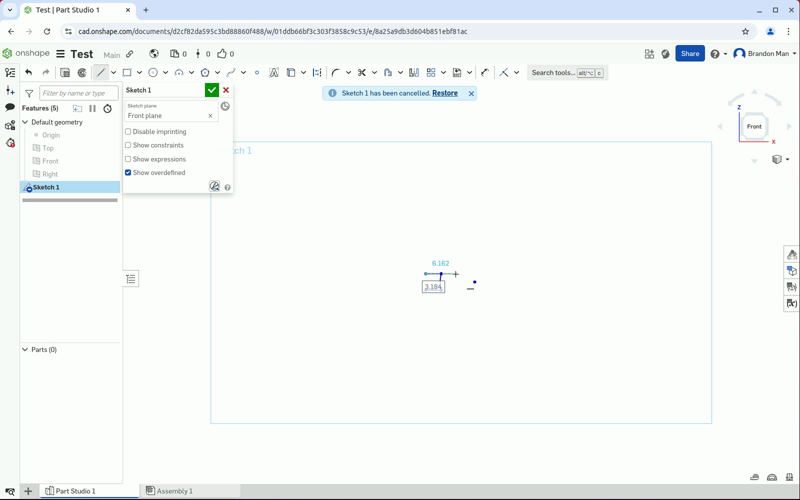
key_down(shift)
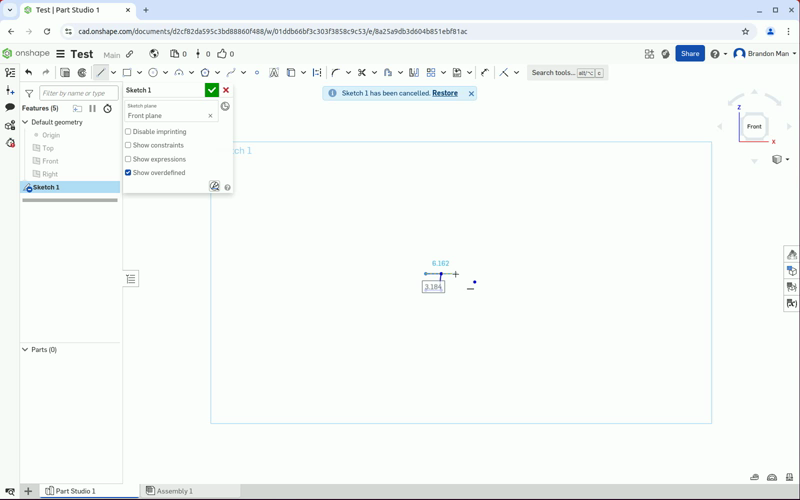
mouse_move(425, 290)
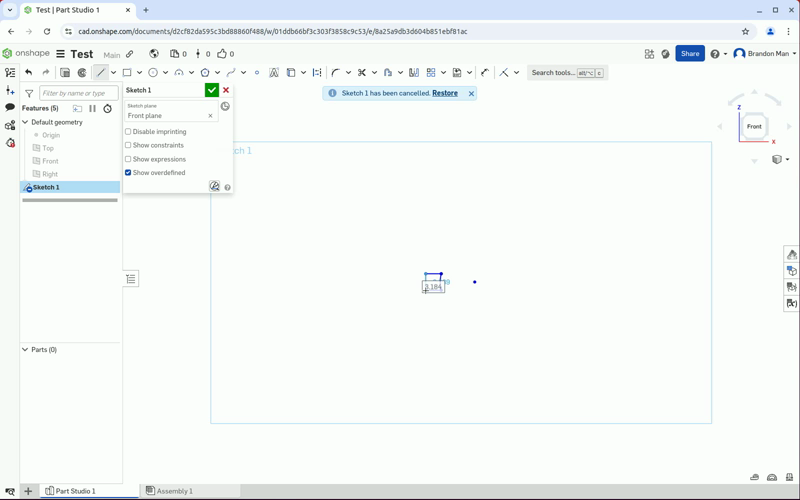
key_up(shift)
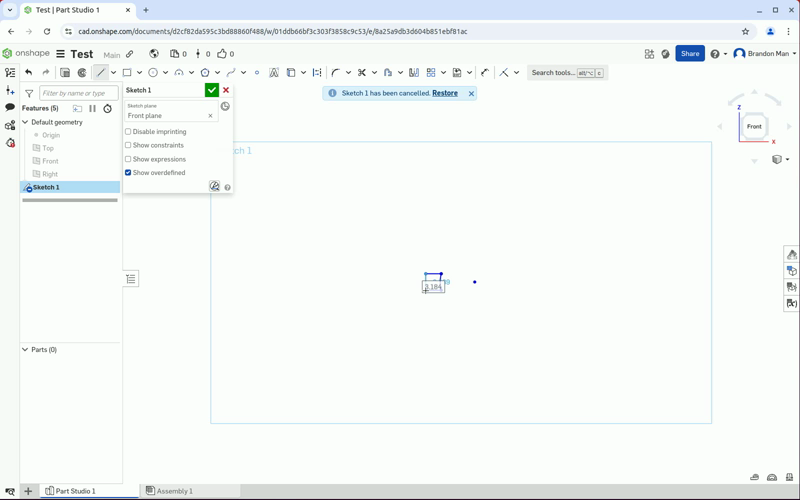
click(425, 290)
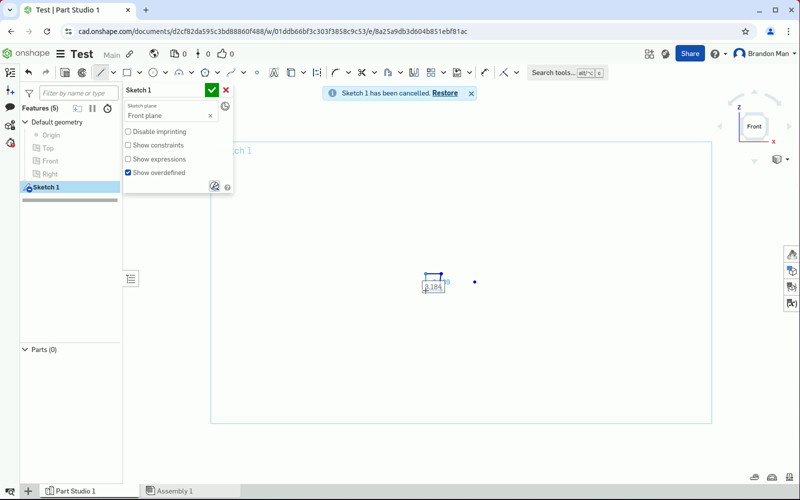
key(esc)
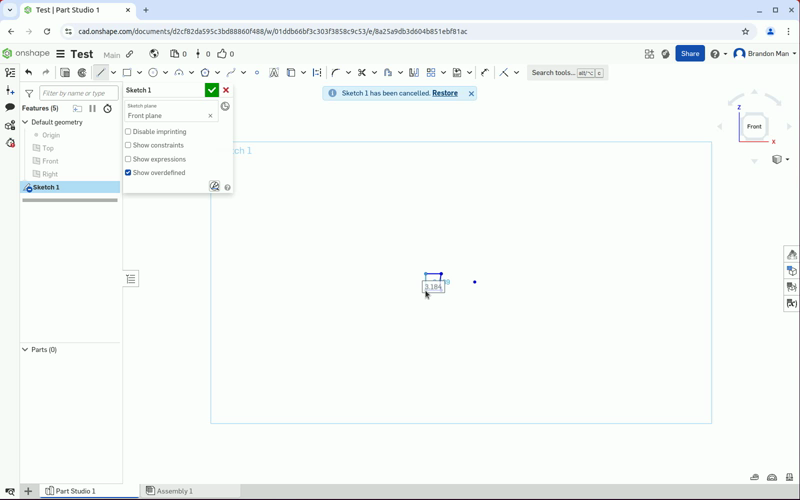
mouse_move(430, 282)
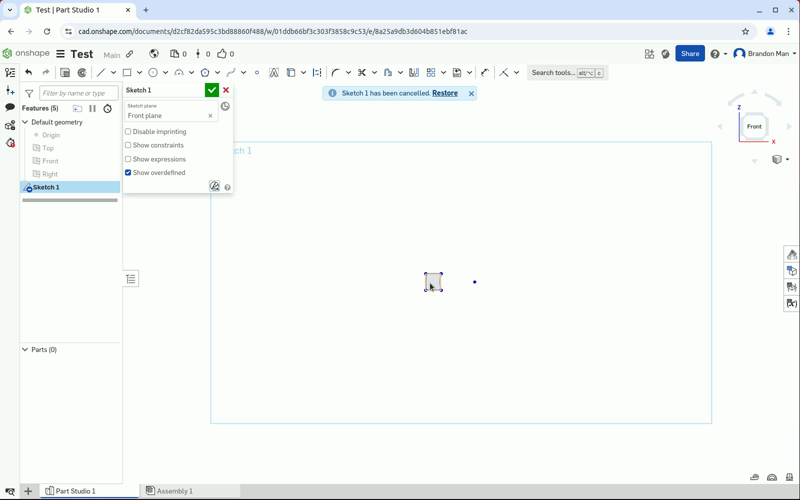
scroll(6)
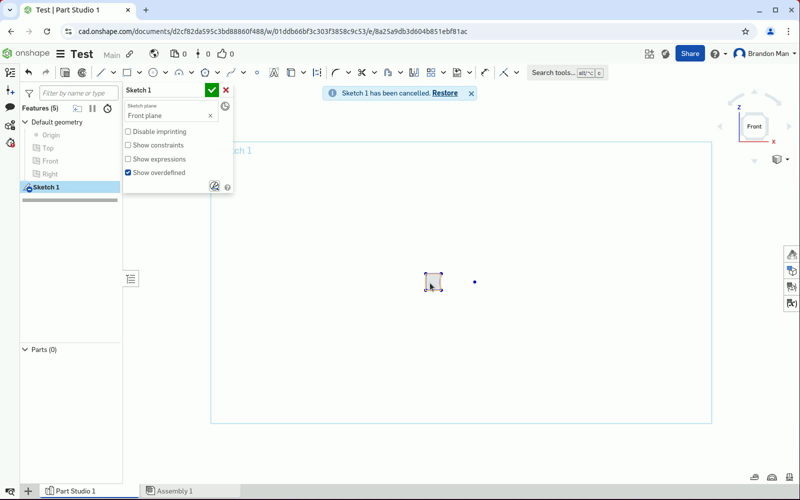
scroll(6)
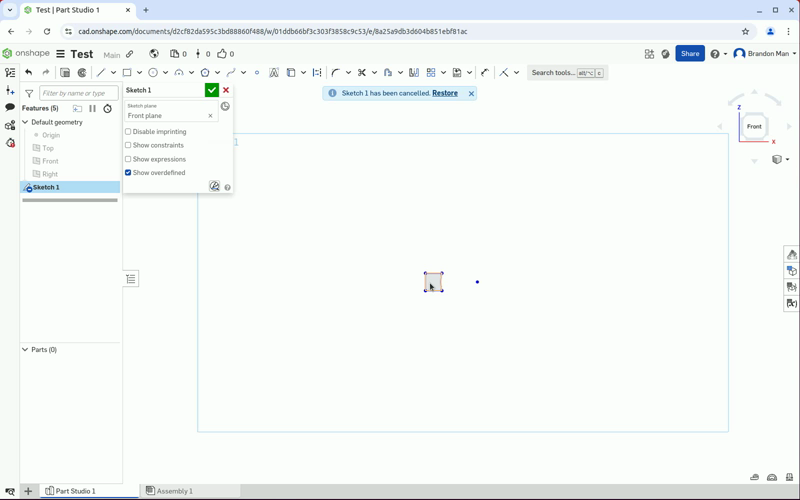
scroll(6)
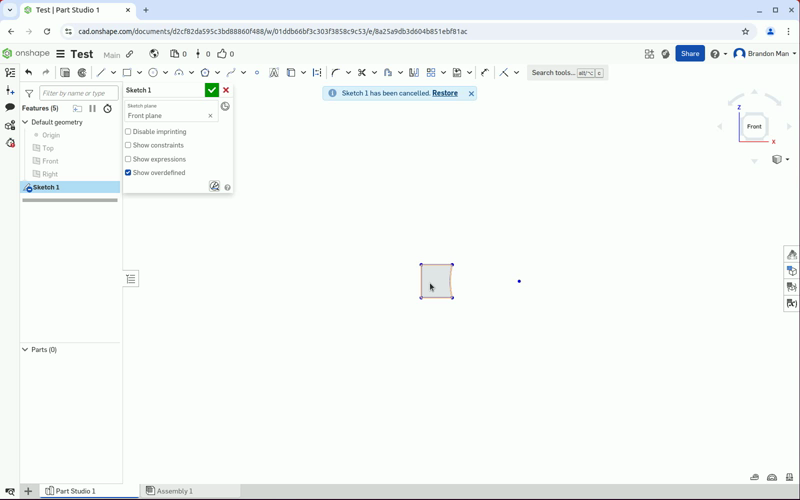
scroll(6)
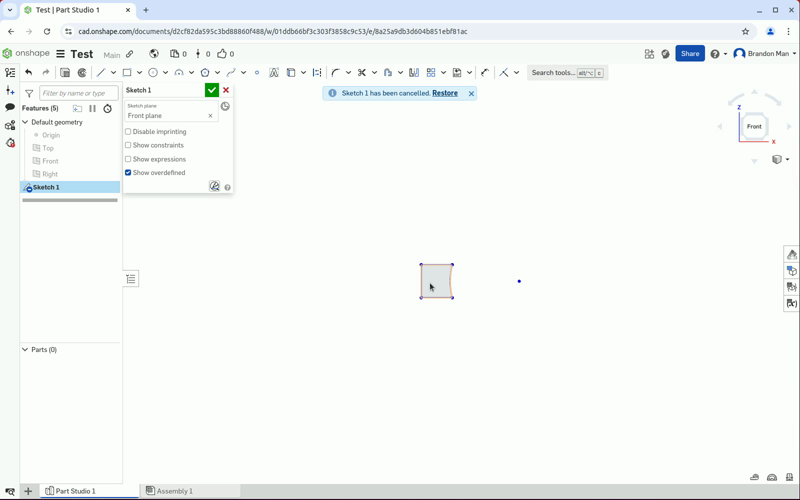
scroll(6)
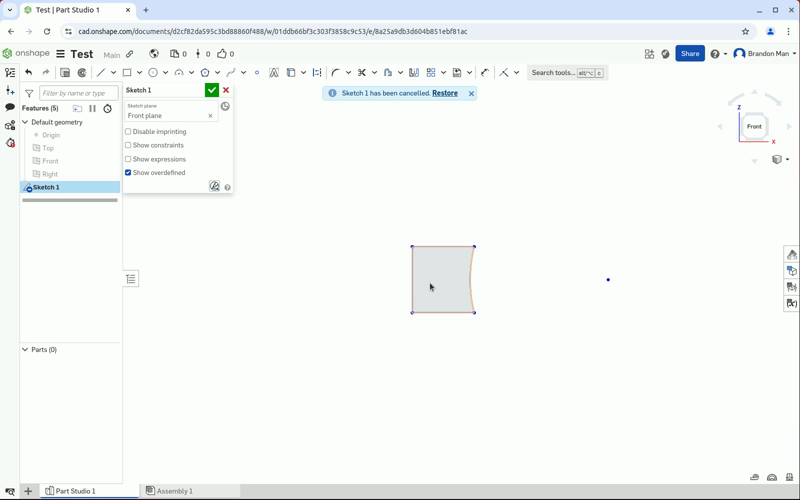
scroll(6)
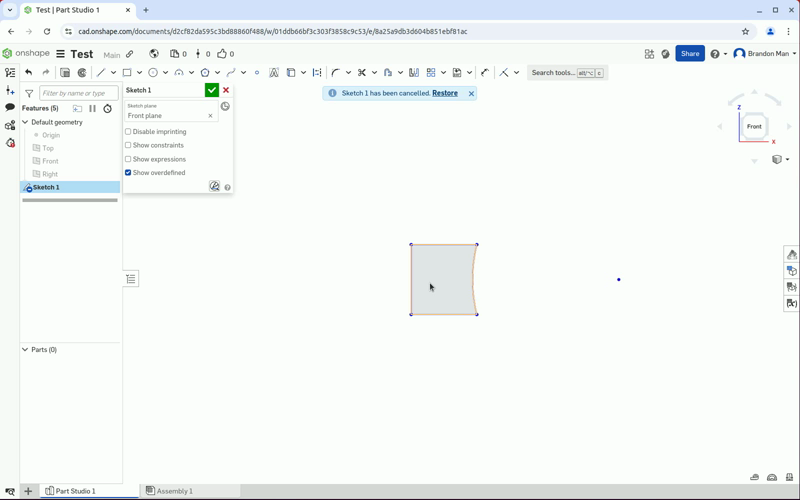
scroll(6)
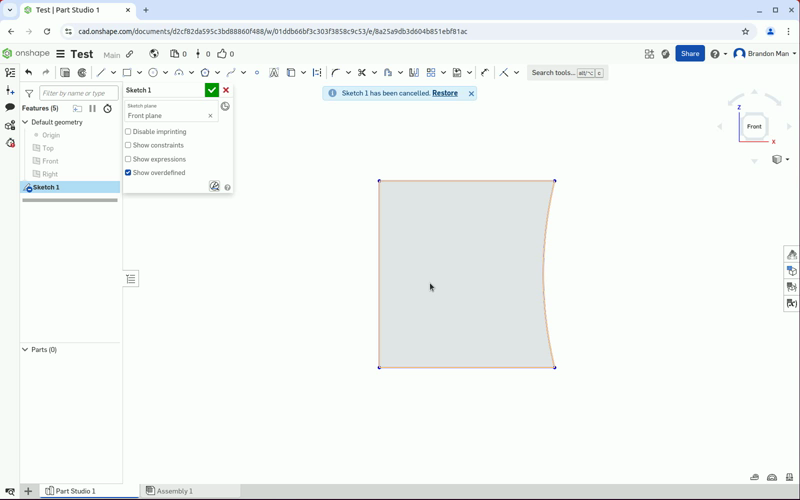
click(430, 282)
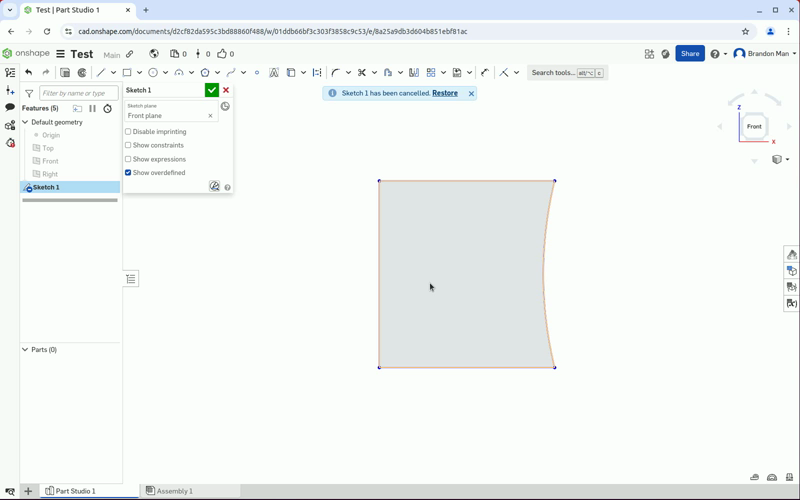
scroll(-6)
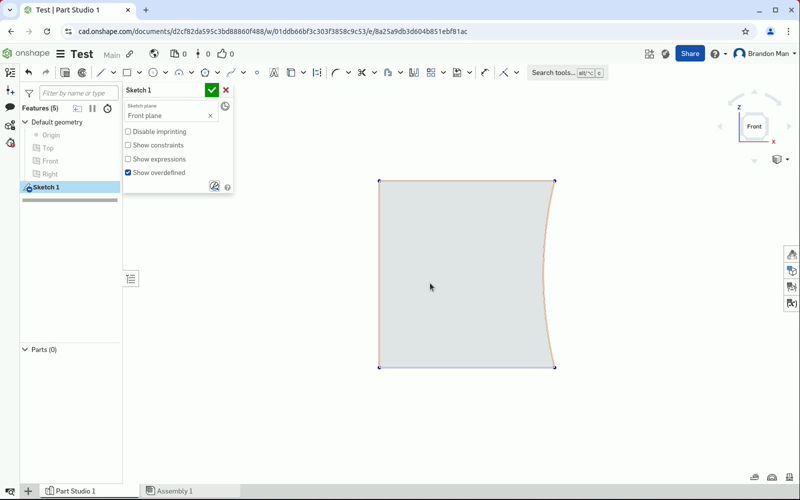
scroll(-6)
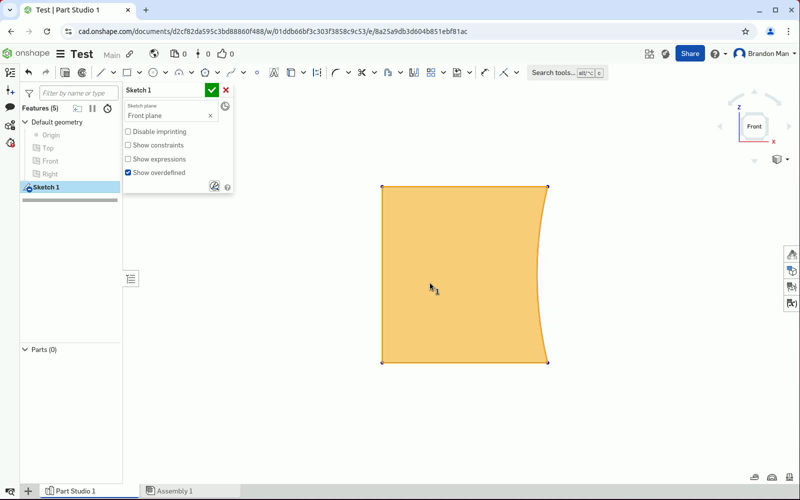
scroll(-6)
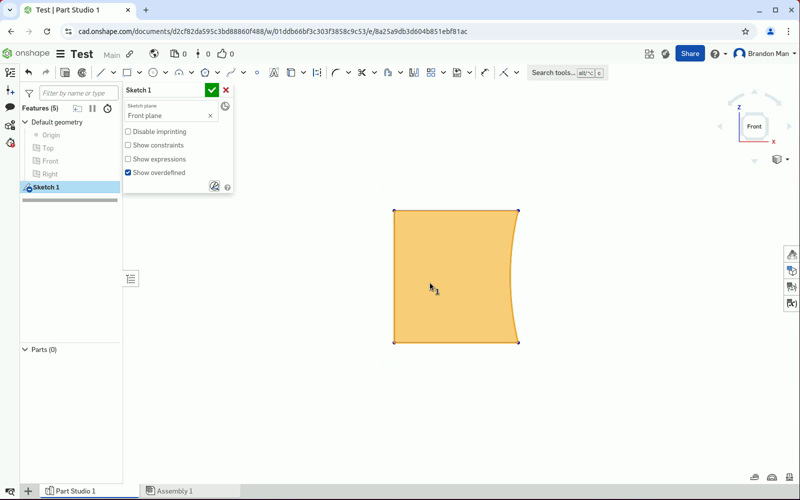
scroll(-6)
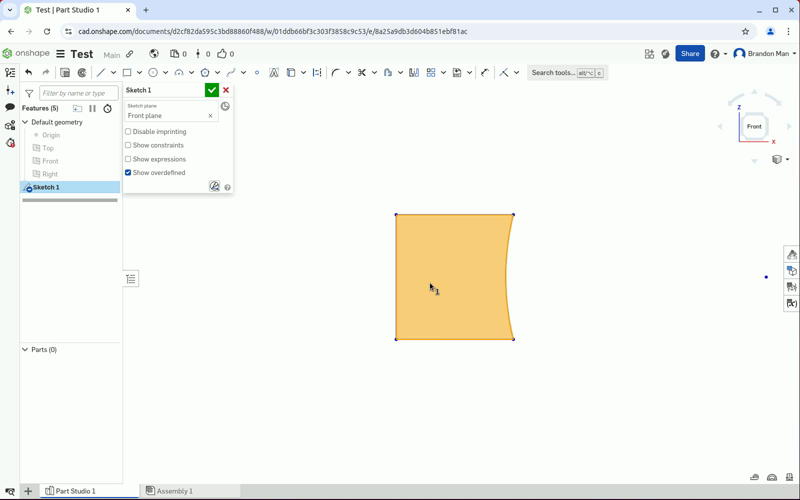
scroll(-6)
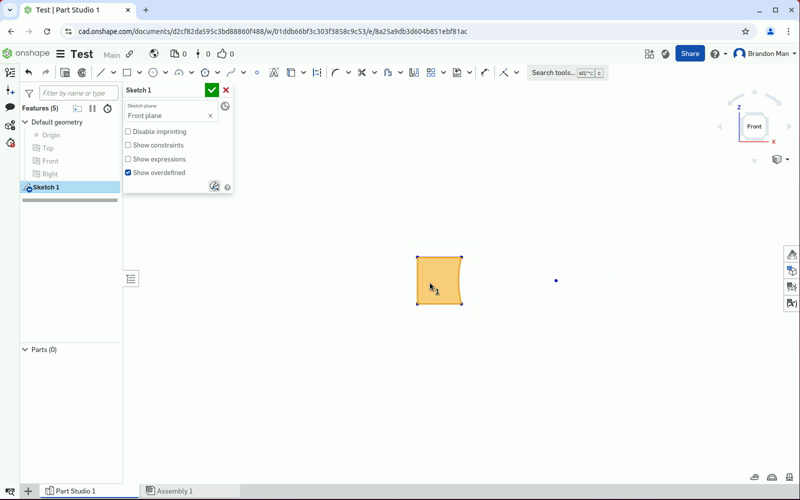
scroll(-6)
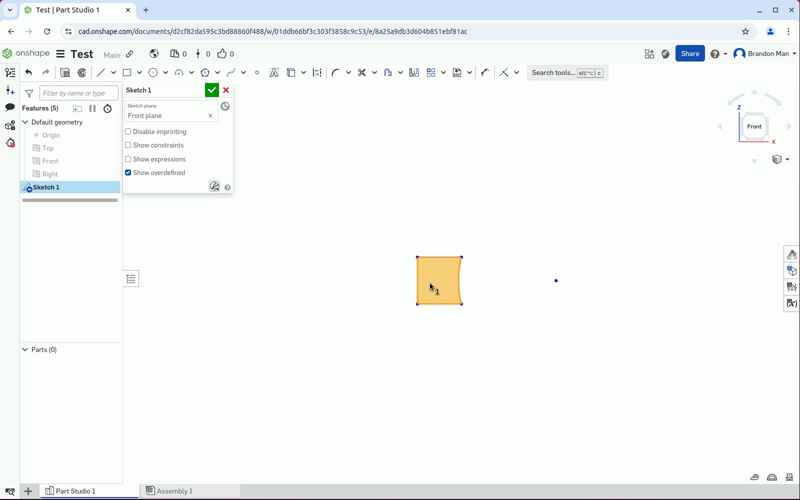
scroll(-6)
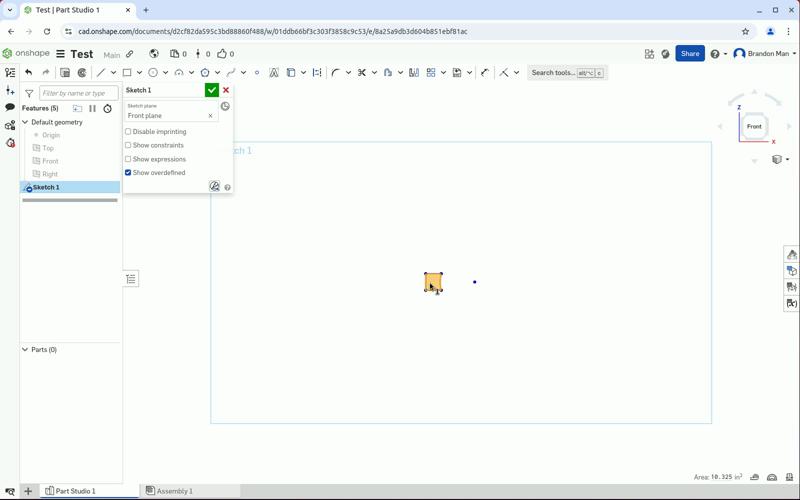
mouse_move(73, 352)
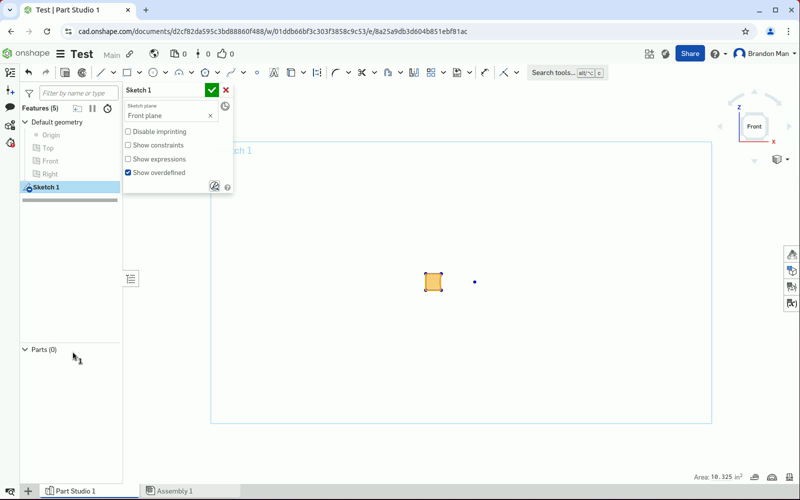
key(shift+y)
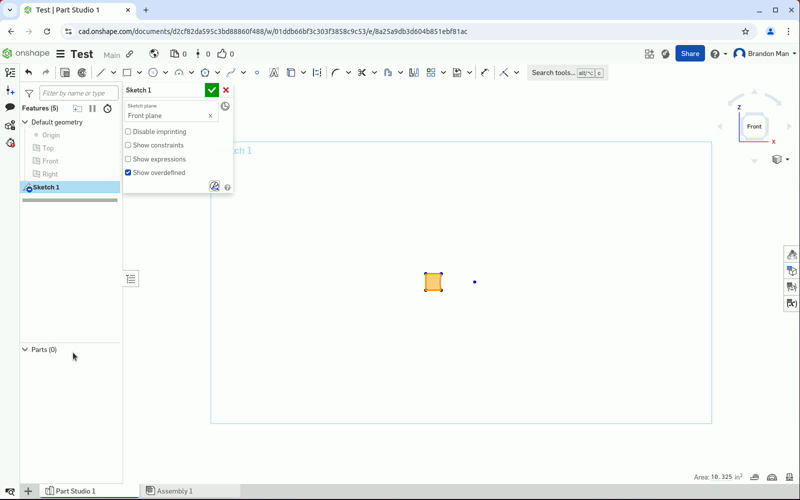
key(shift+e)
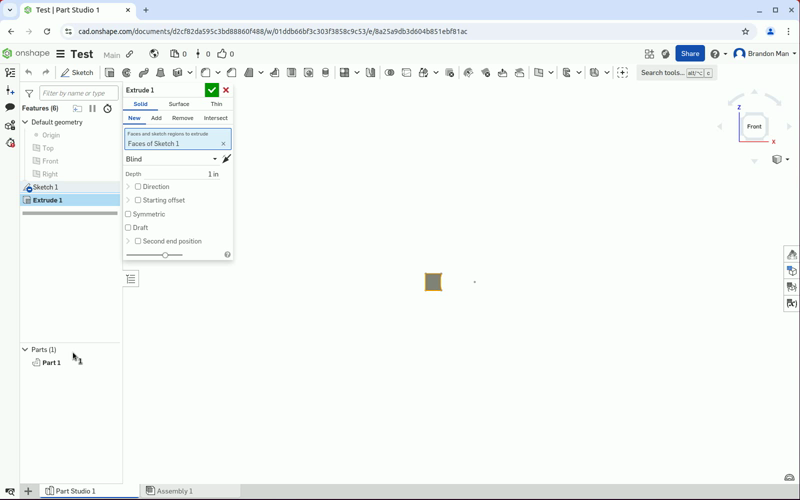
mouse_move(143, 106)
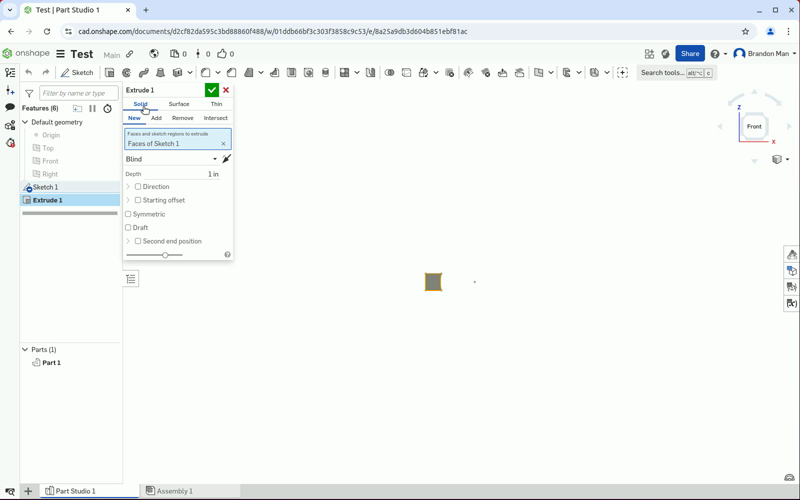
click(143, 106)
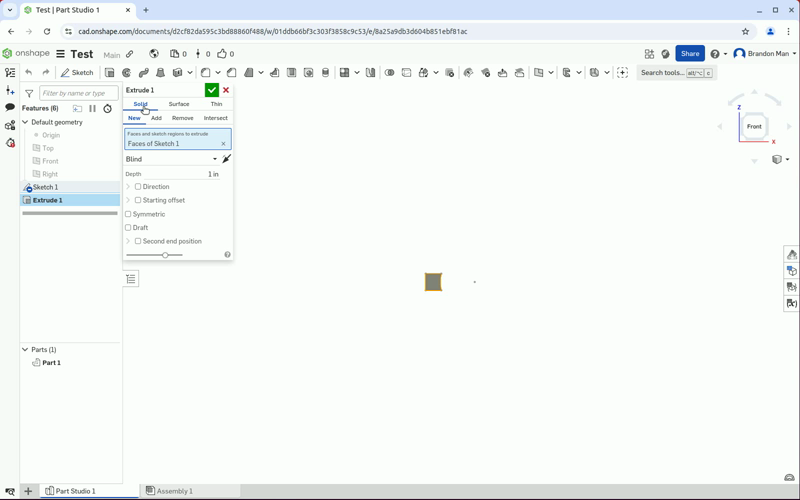
mouse_move(137, 120)
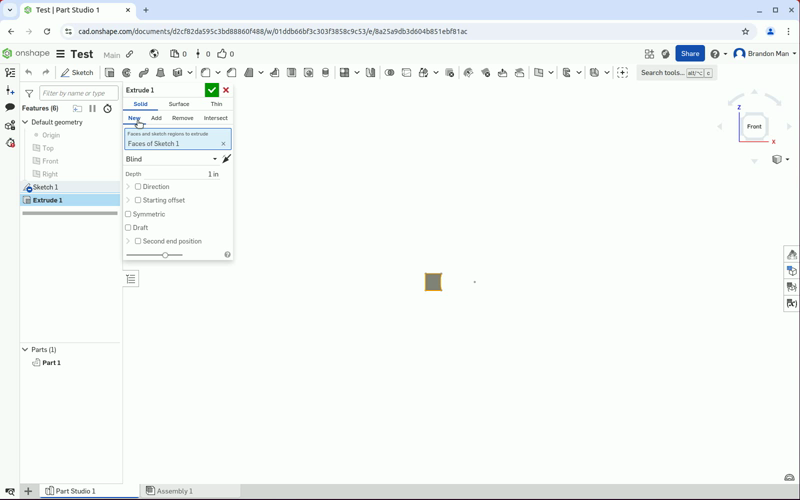
click(137, 120)
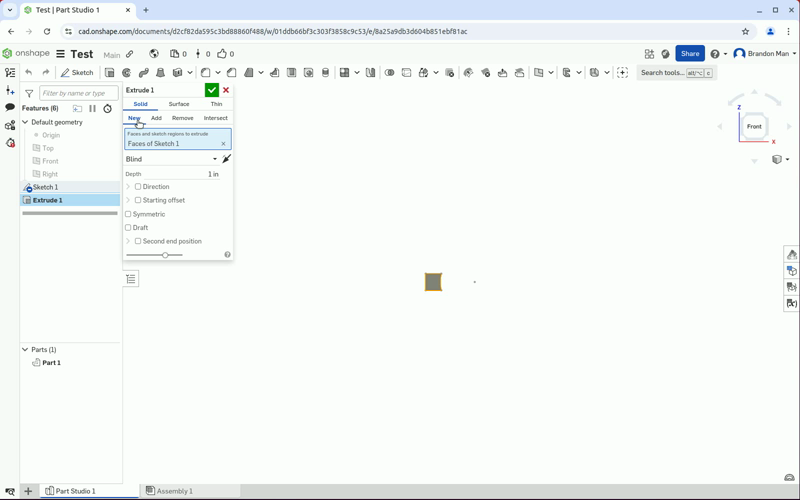
key(tab, 4)
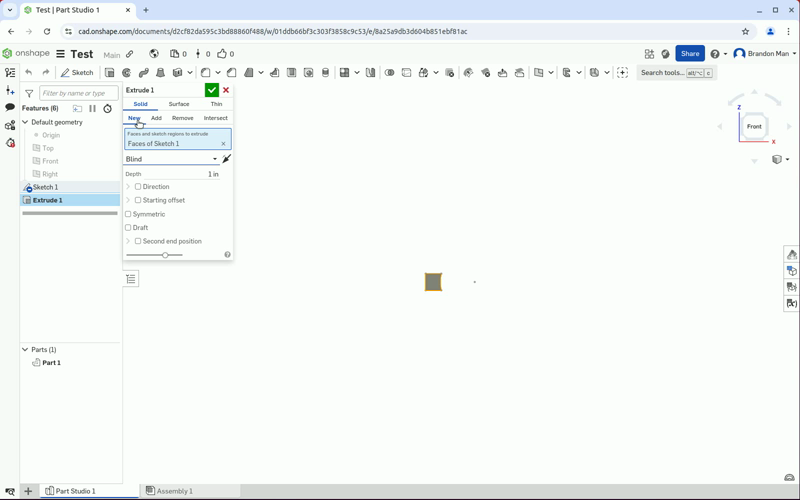
text(16.128)
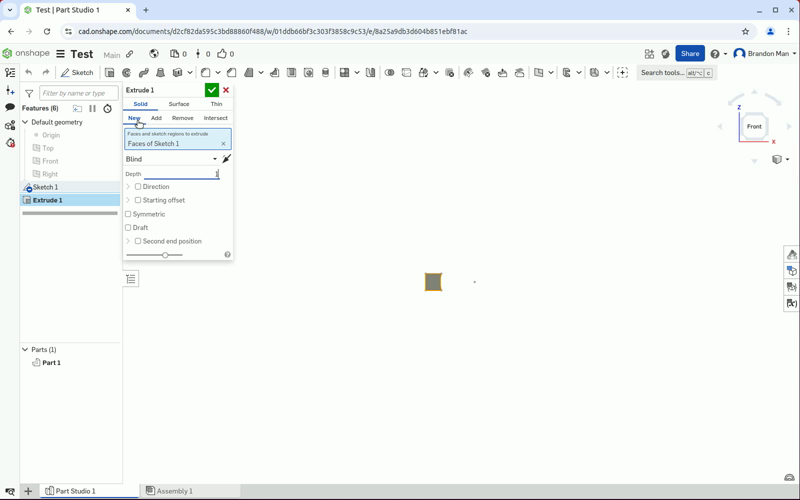
key(enter)
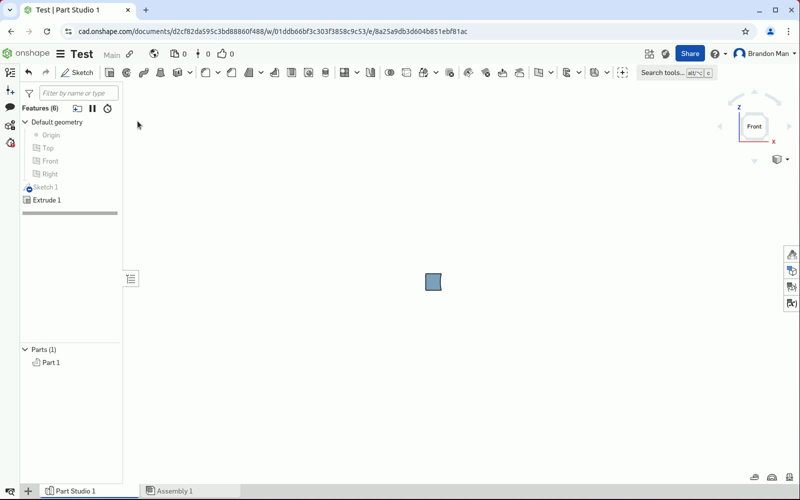
key(shift+h)
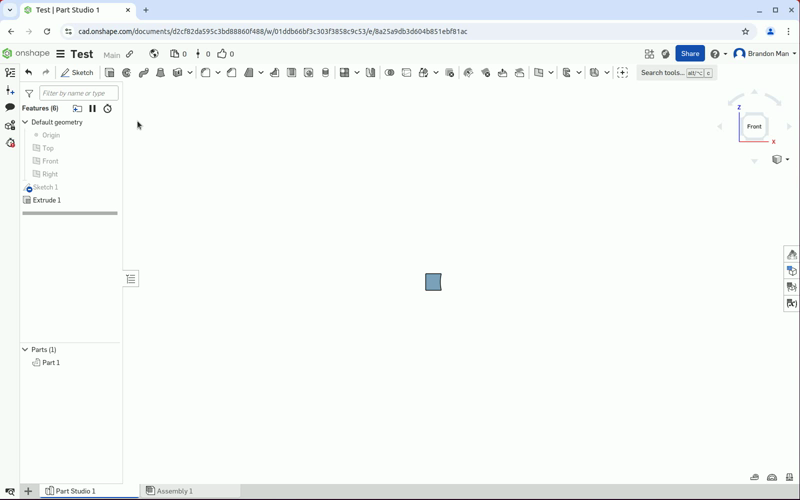
key(shift+h)
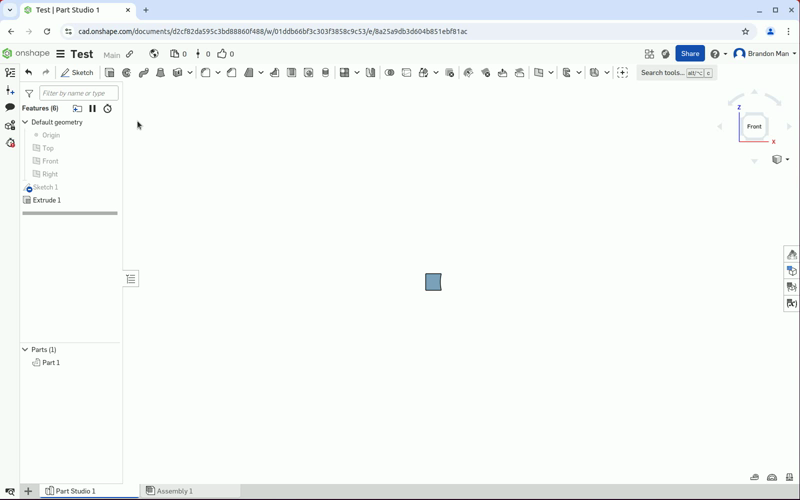
mouse_move(73, 189)
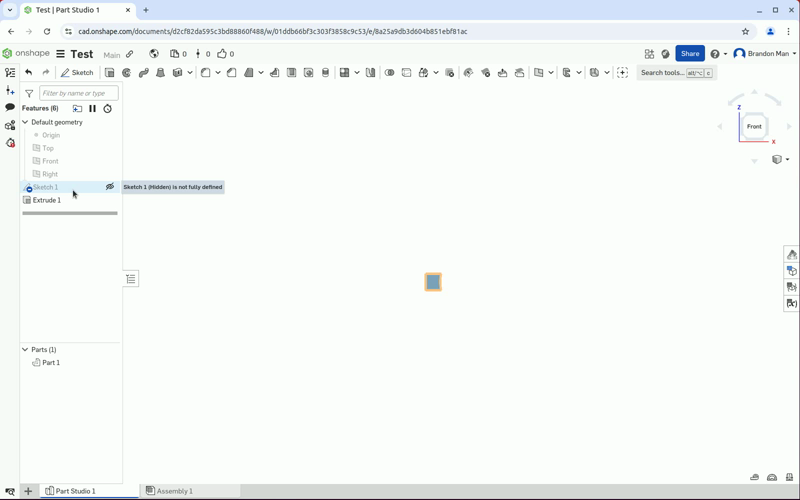
click(73, 189)
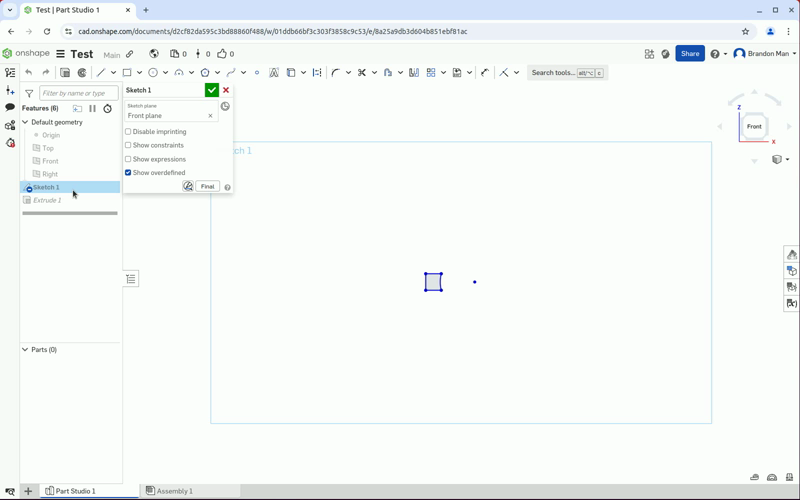
mouse_move(229, 92)
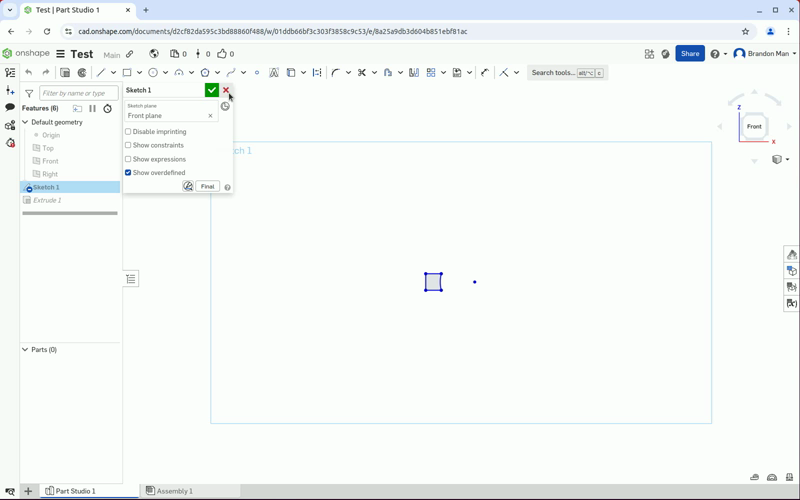
click(229, 92)
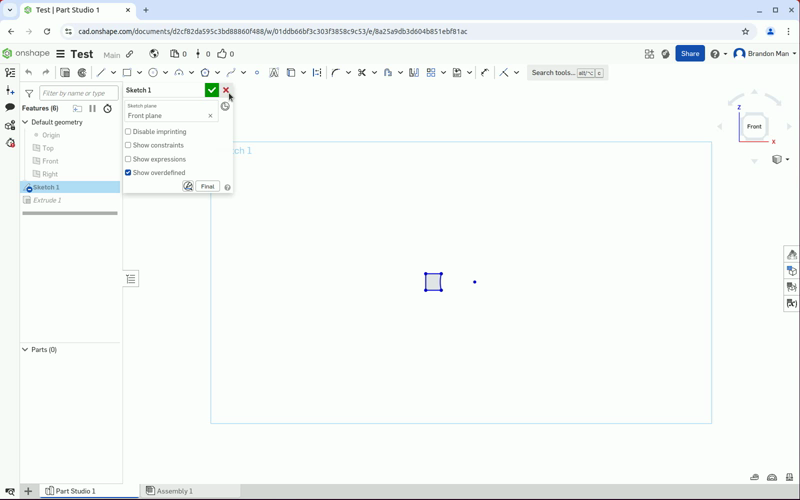
key(shift+s)
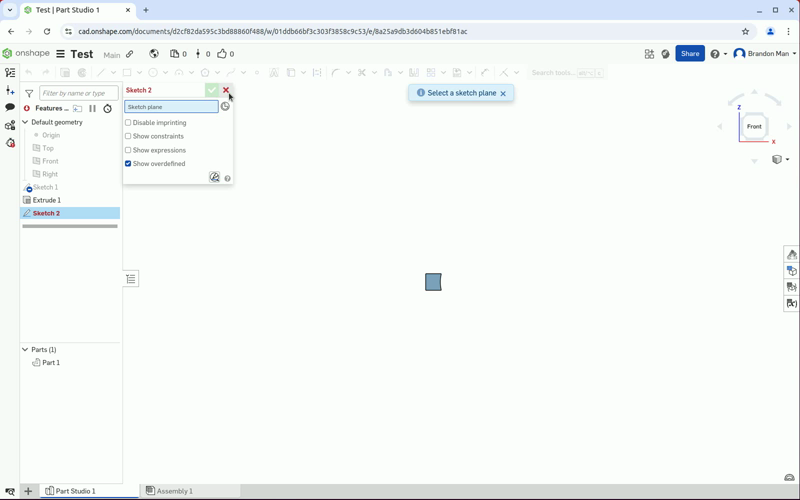
mouse_move(73, 163)
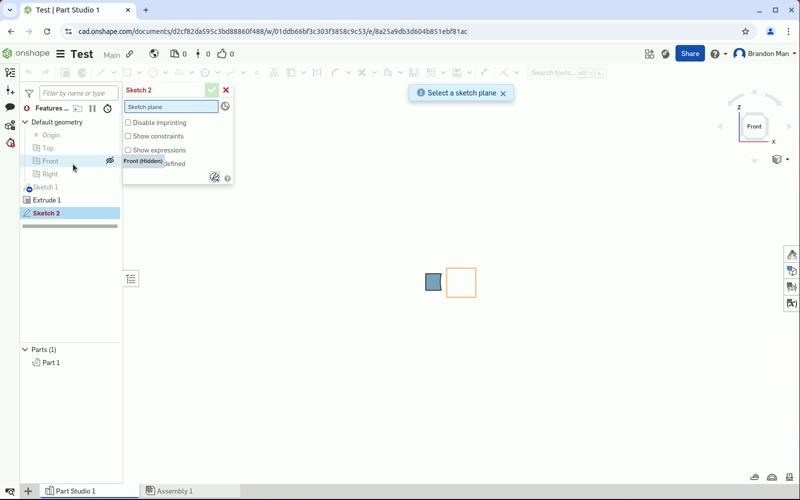
click(73, 163)
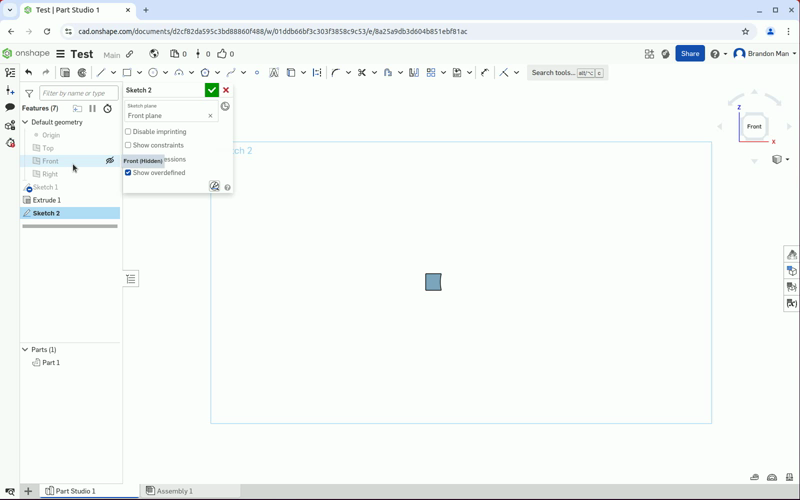
mouse_move(73, 352)
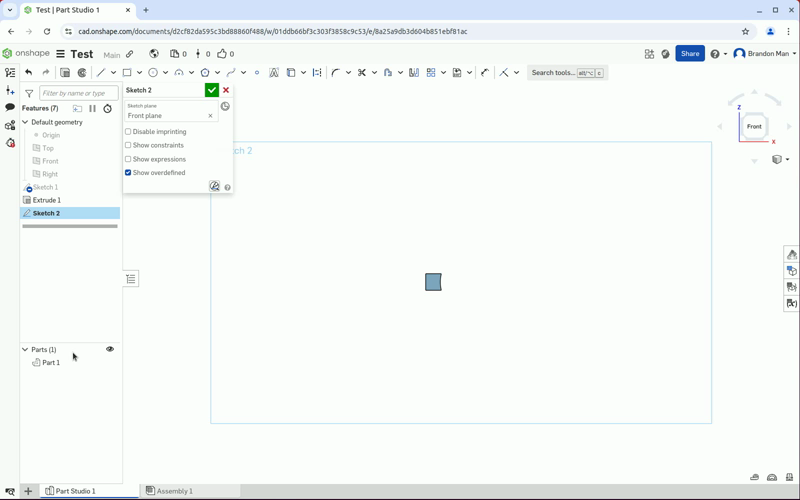
key(y)
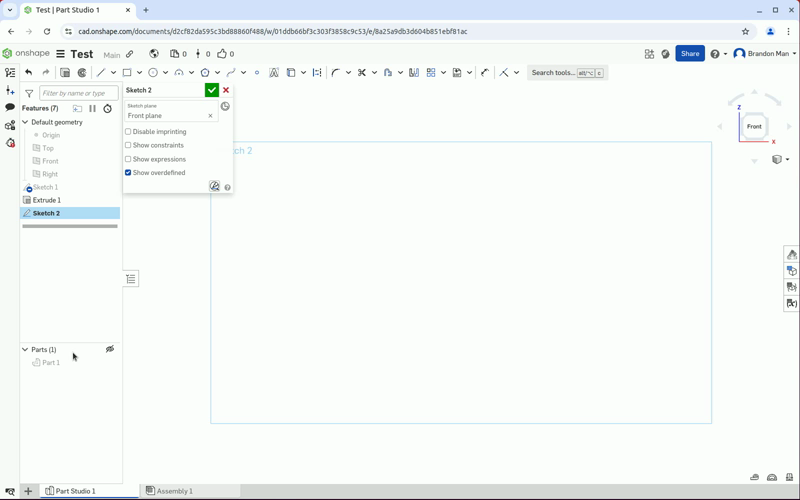
key(l)
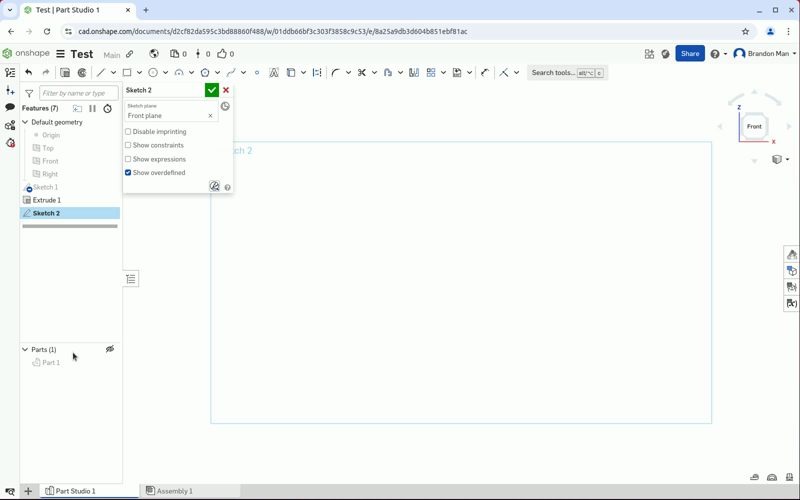
key_down(shift)
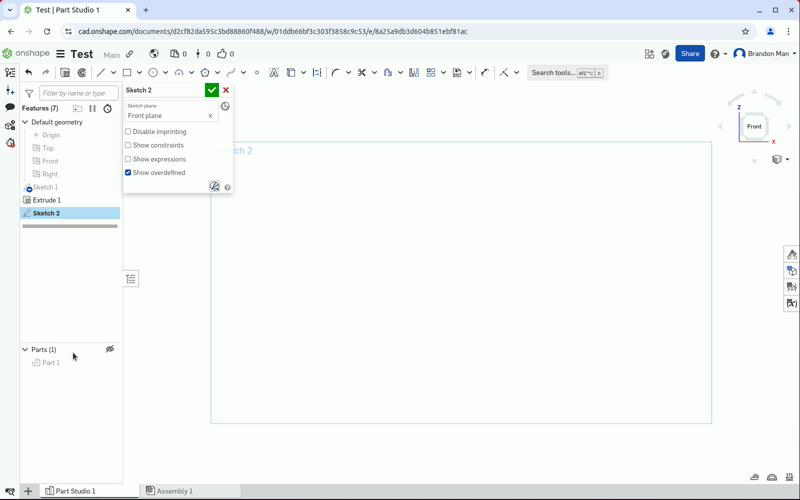
mouse_move(466, 326)
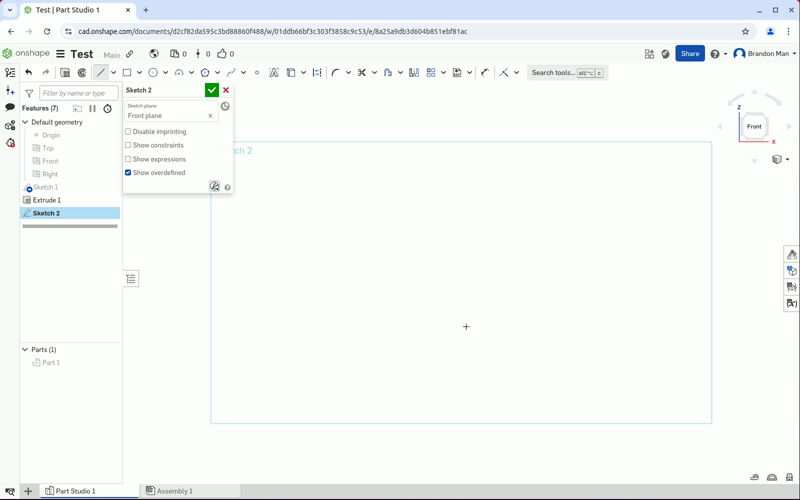
click(466, 326)
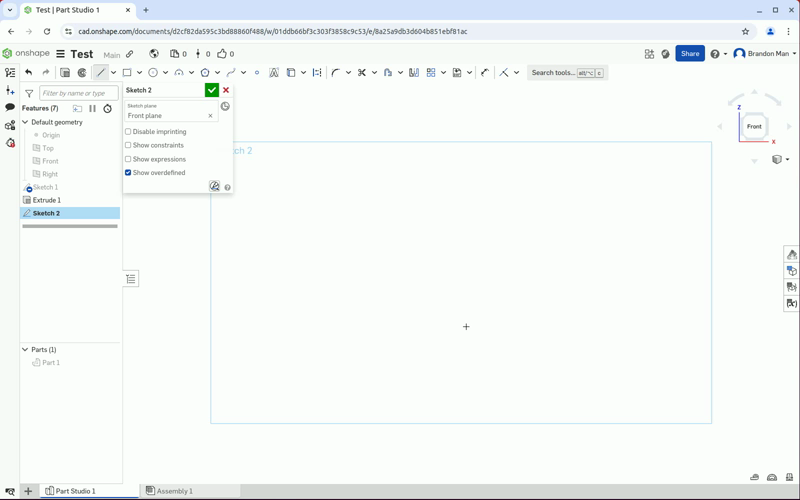
key_up(shift)
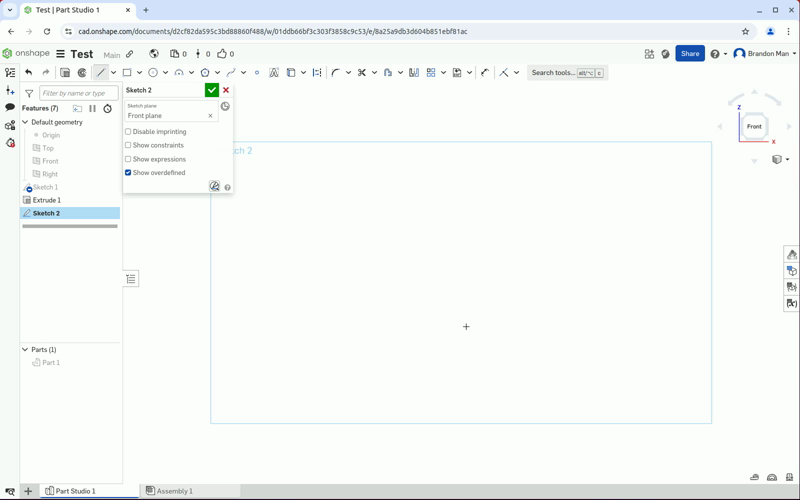
key_down(shift)
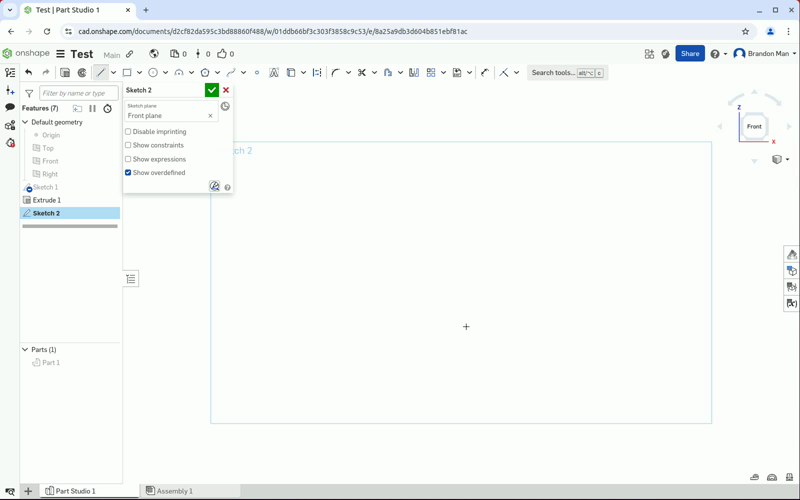
mouse_move(496, 326)
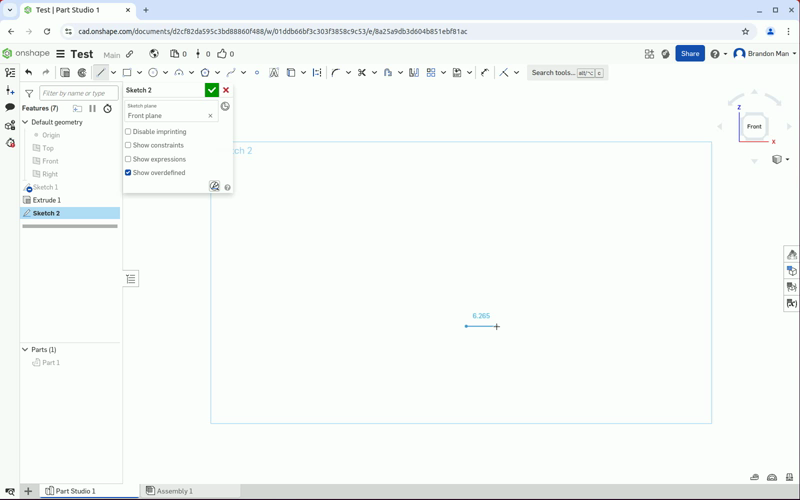
mouse_move(470, 325)
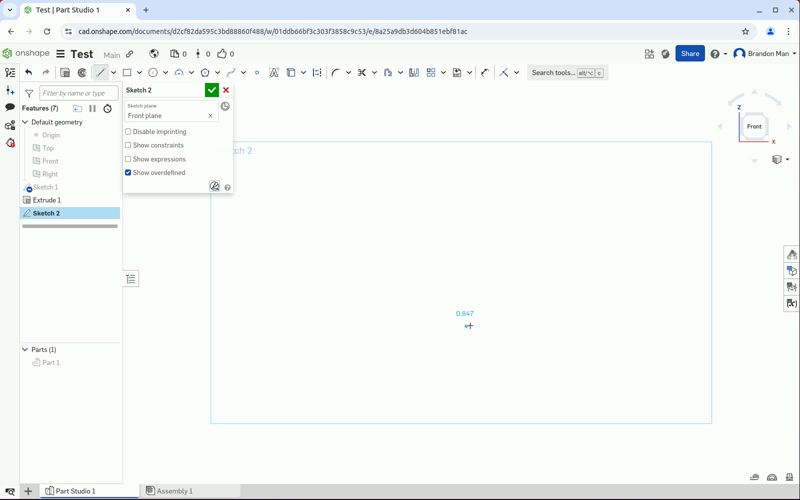
scroll(6)
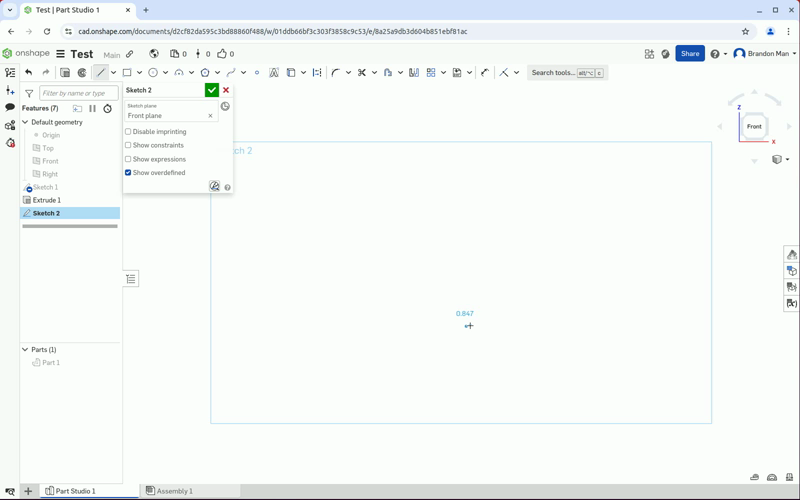
scroll(6)
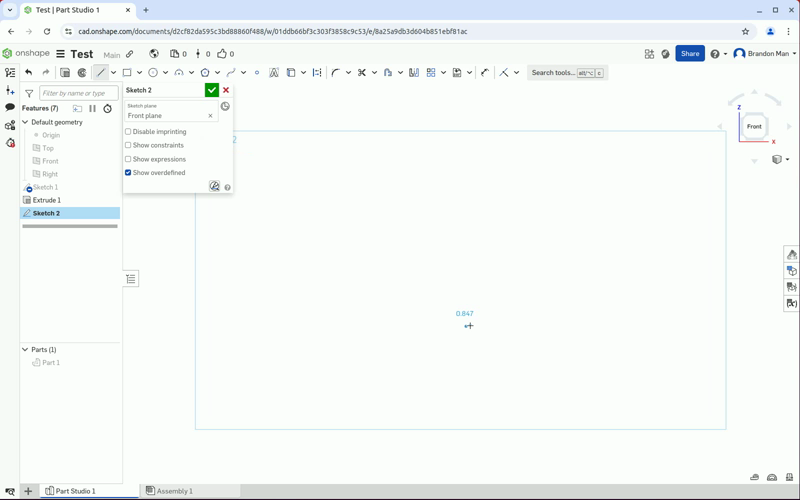
scroll(6)
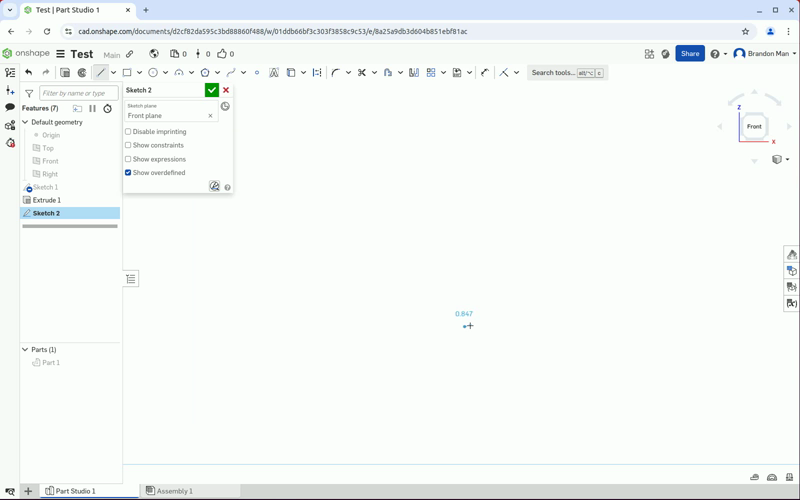
scroll(6)
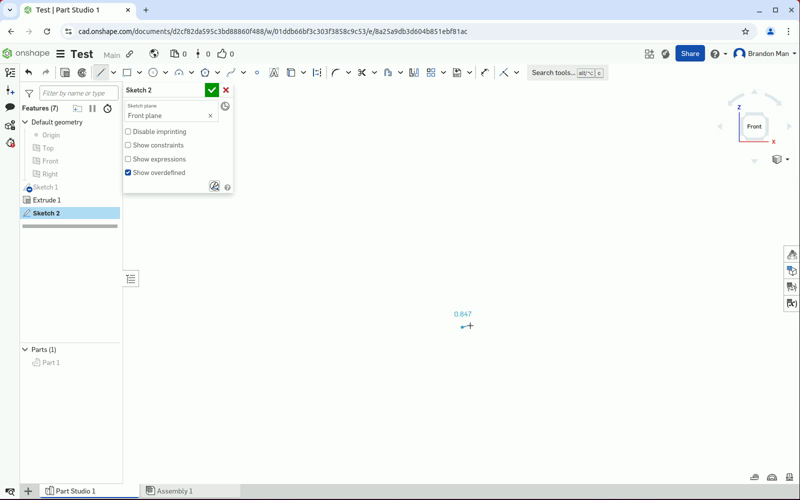
scroll(6)
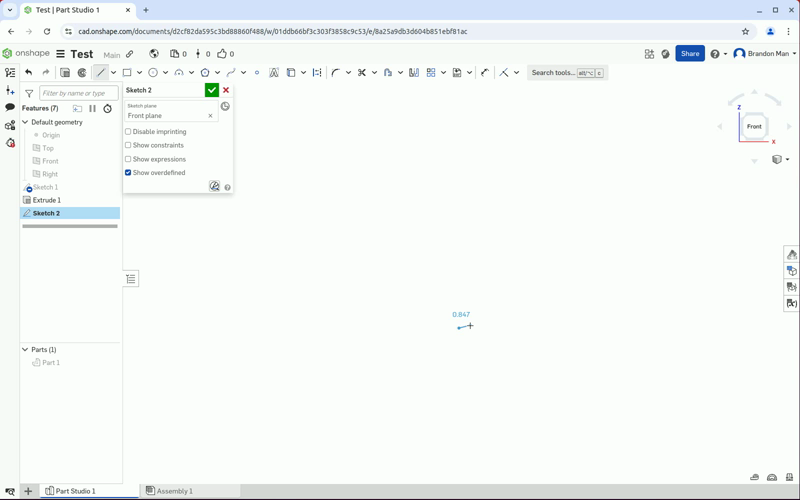
scroll(6)
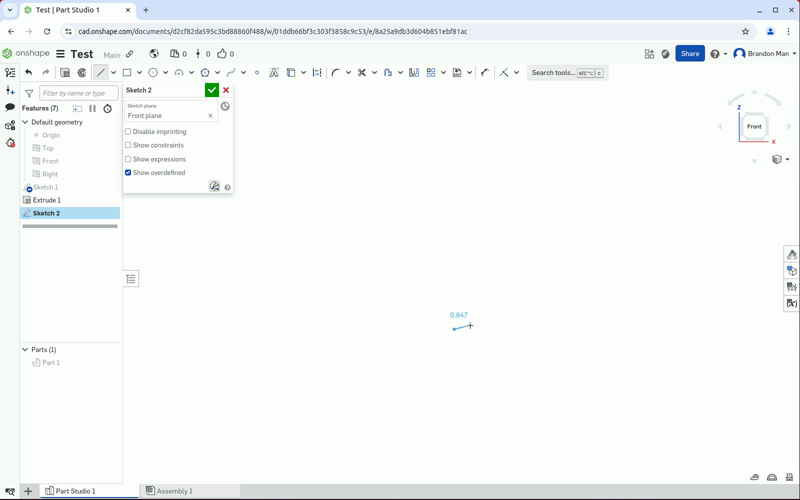
scroll(6)
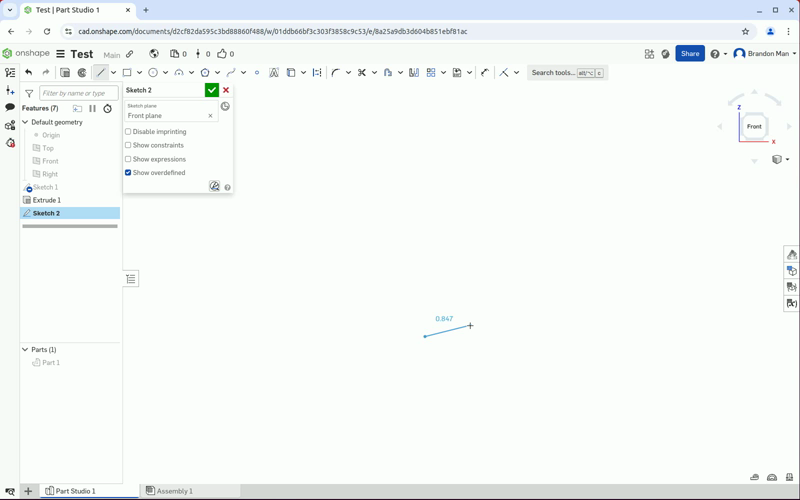
click(470, 325)
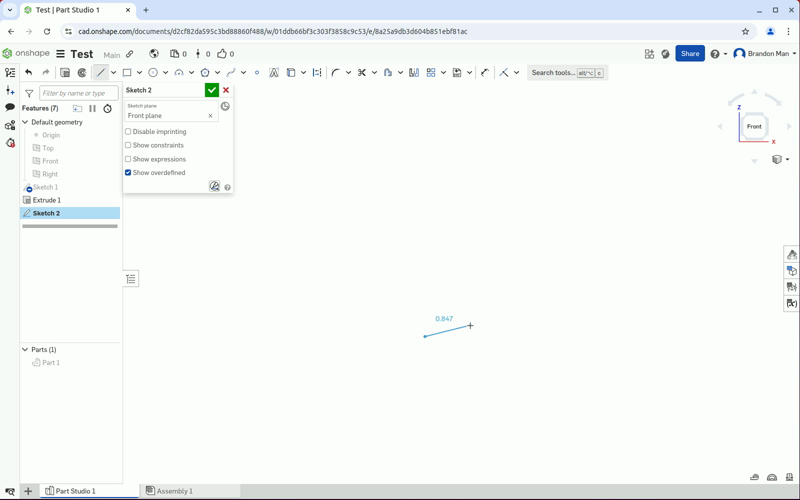
scroll(-6)
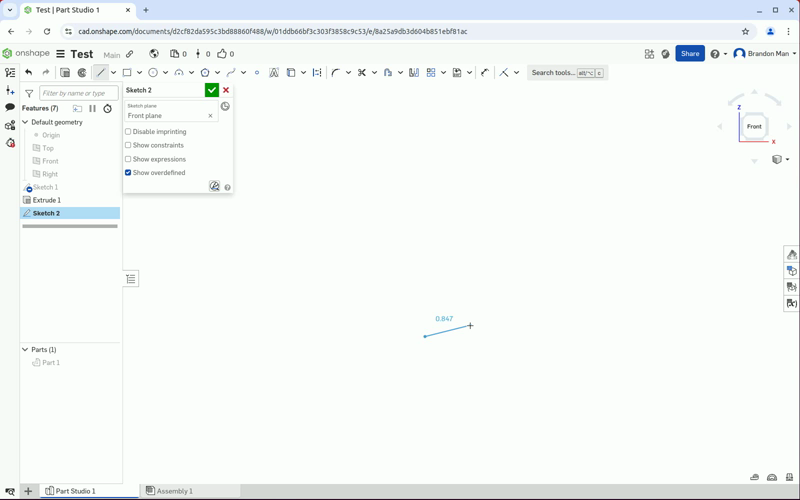
scroll(-6)
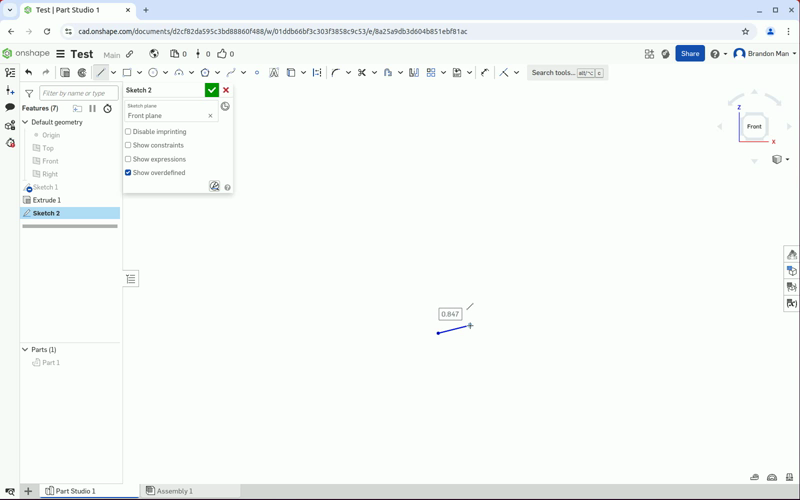
scroll(-6)
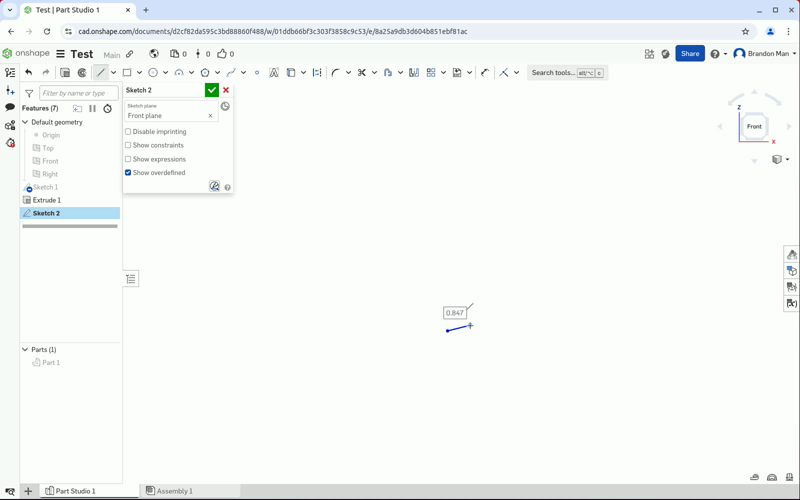
scroll(-6)
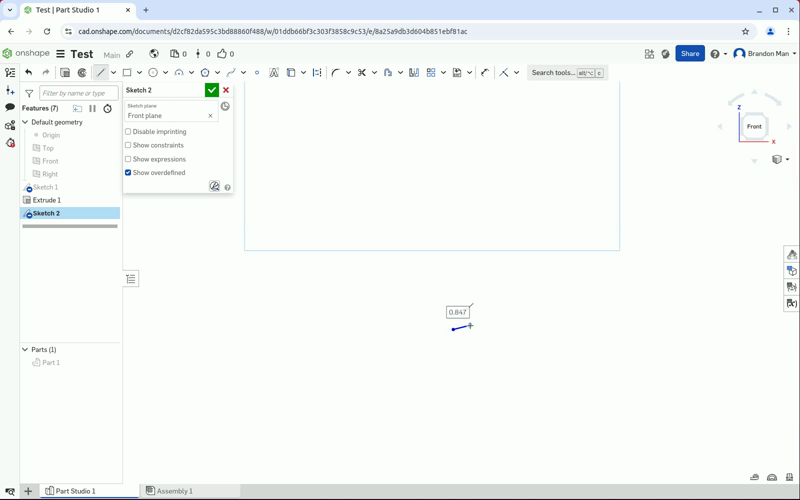
scroll(-6)
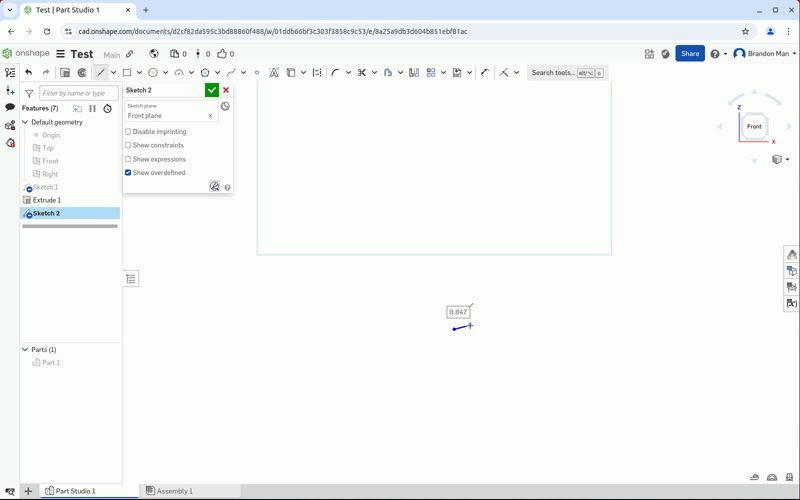
scroll(-6)
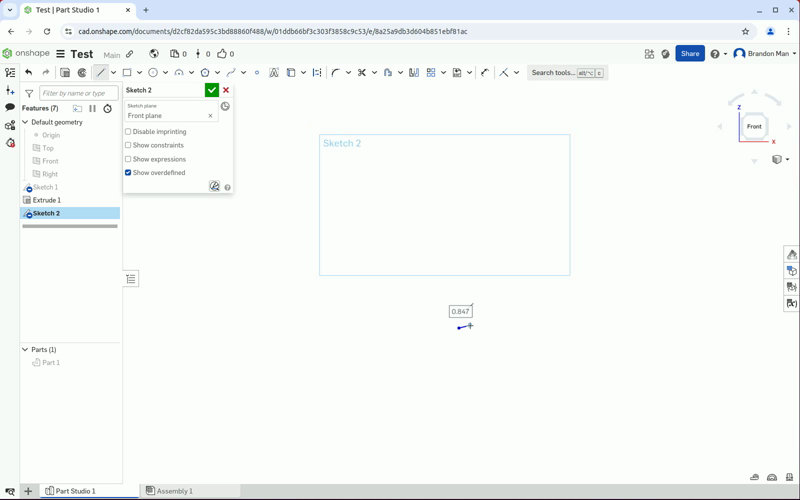
scroll(-6)
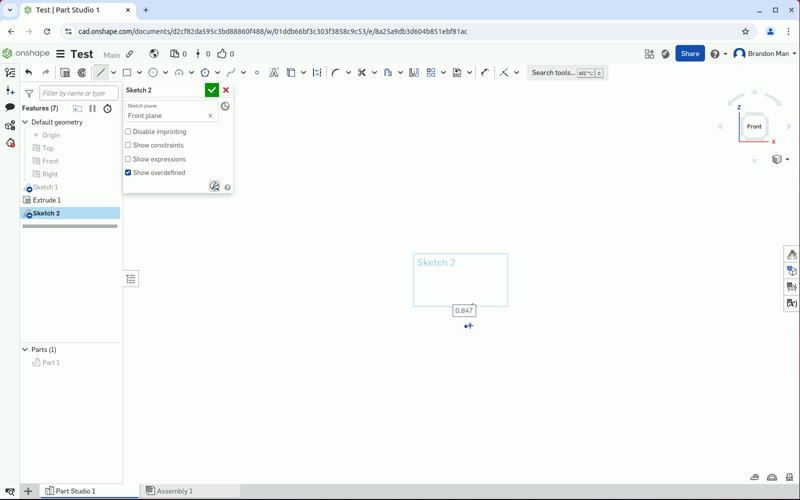
key_up(shift)
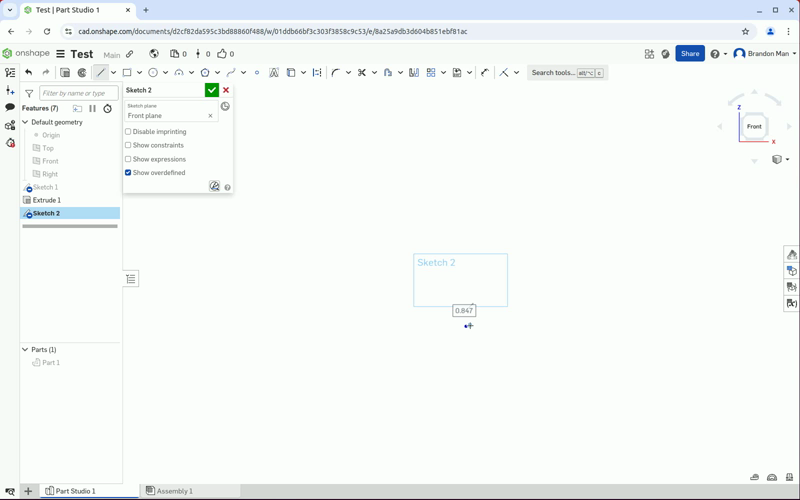
key(esc)
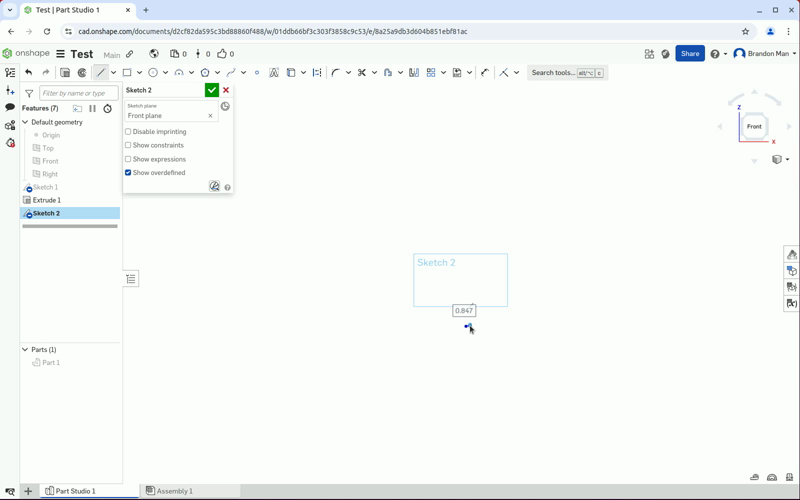
key(a)
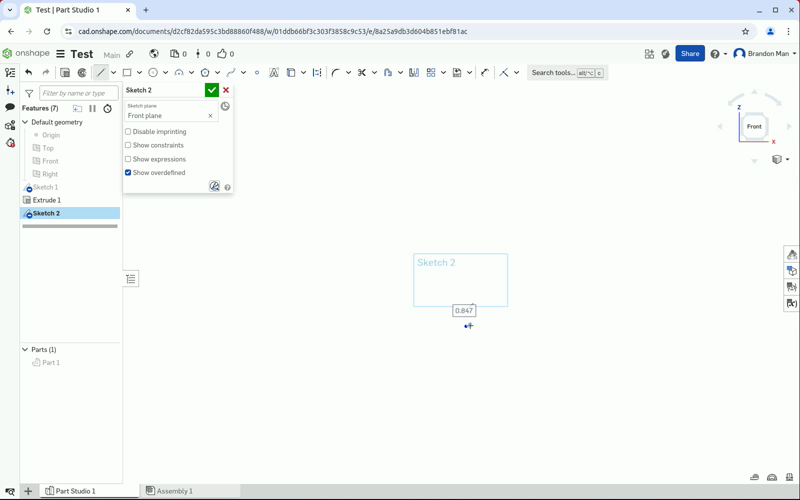
mouse_move(470, 325)
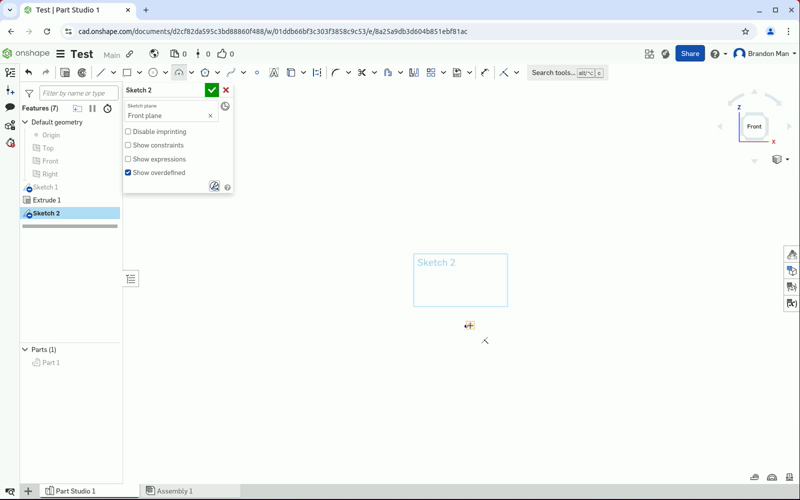
scroll(6)
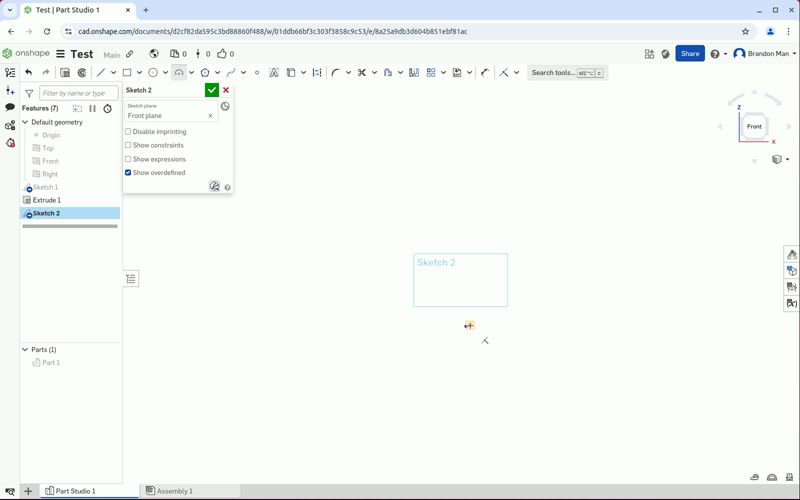
scroll(6)
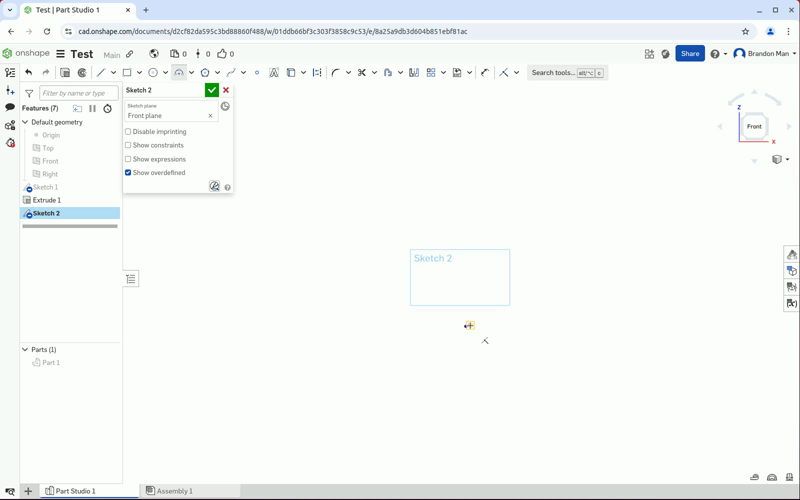
scroll(6)
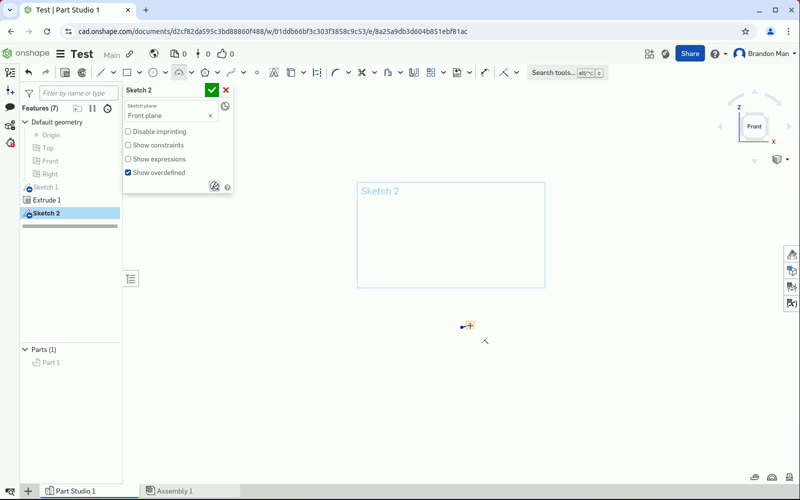
scroll(6)
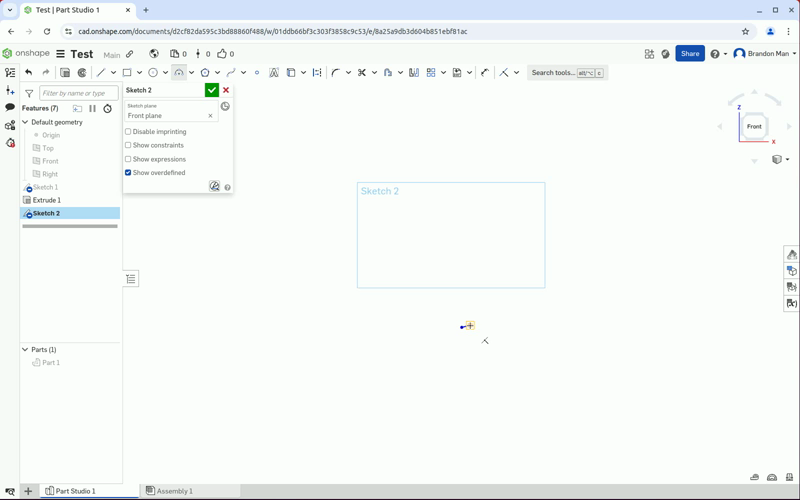
scroll(6)
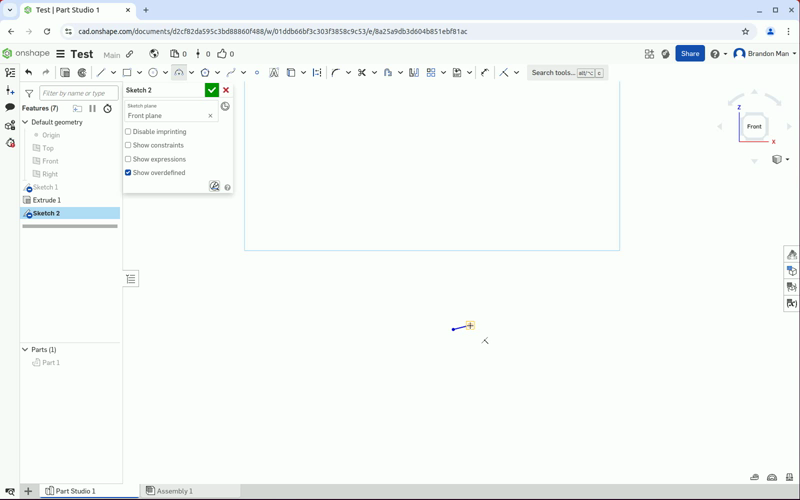
scroll(6)
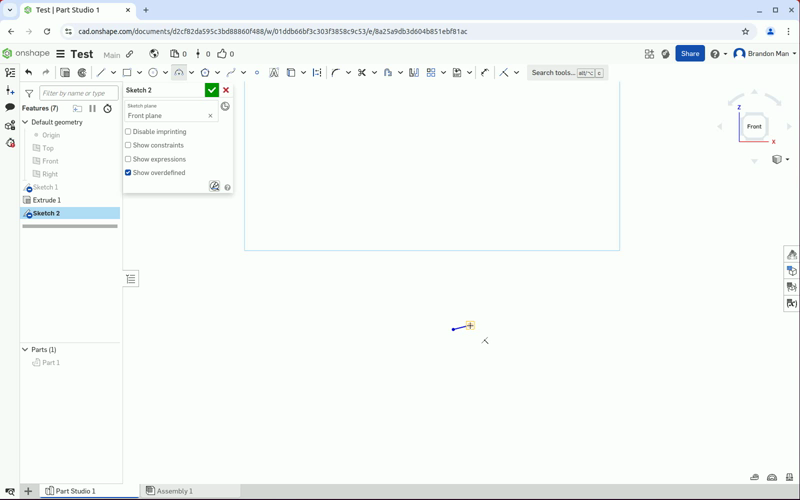
scroll(6)
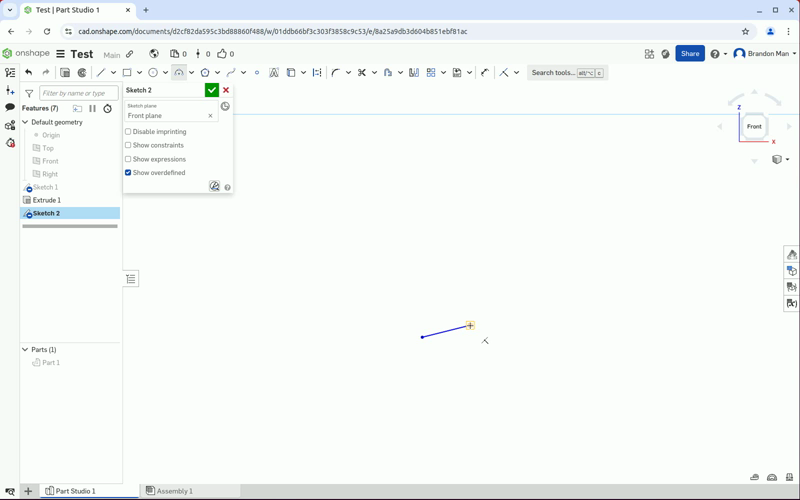
click(470, 325)
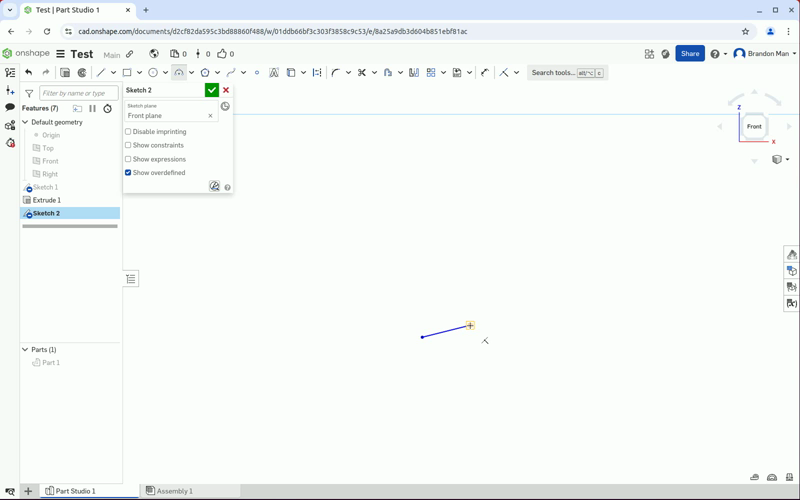
scroll(-6)
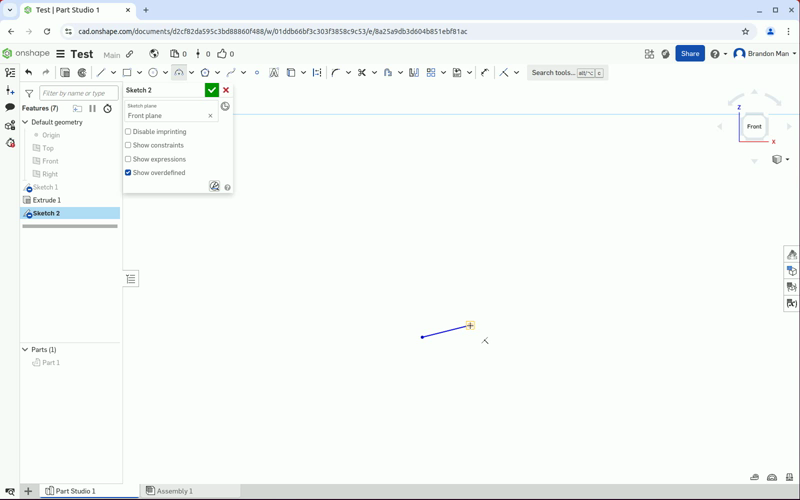
scroll(-6)
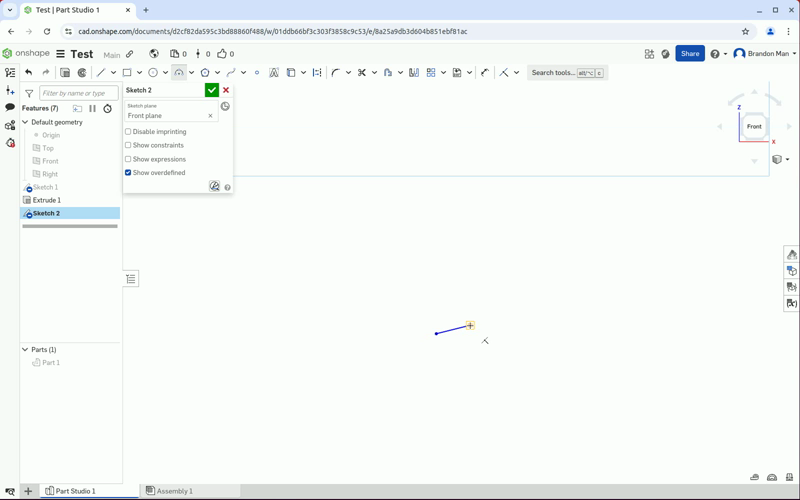
scroll(-6)
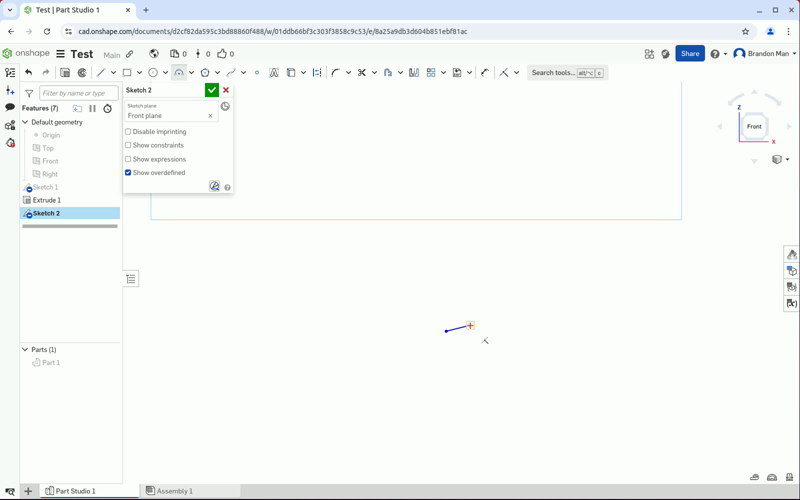
scroll(-6)
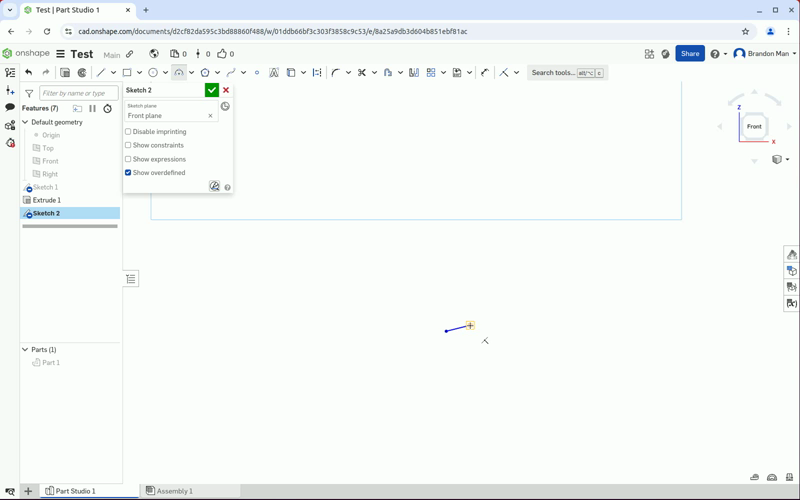
scroll(-6)
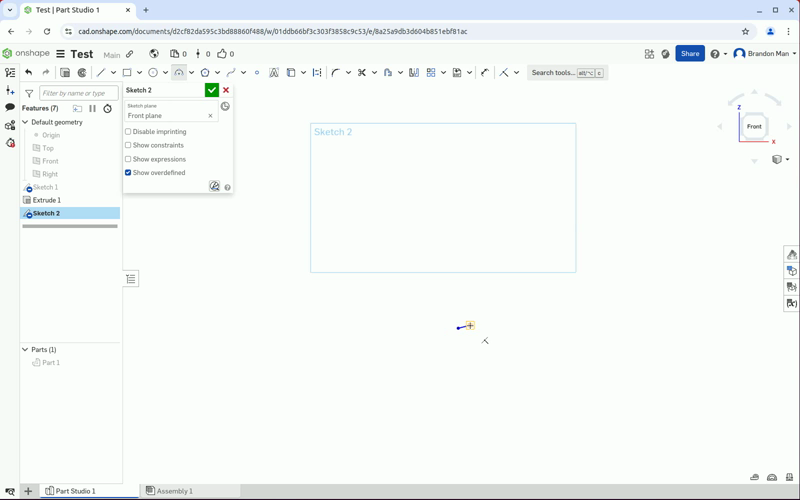
scroll(-6)
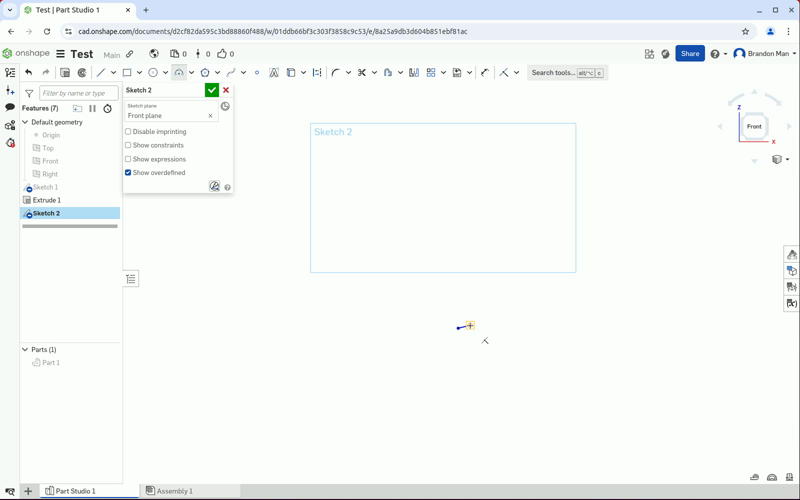
scroll(-6)
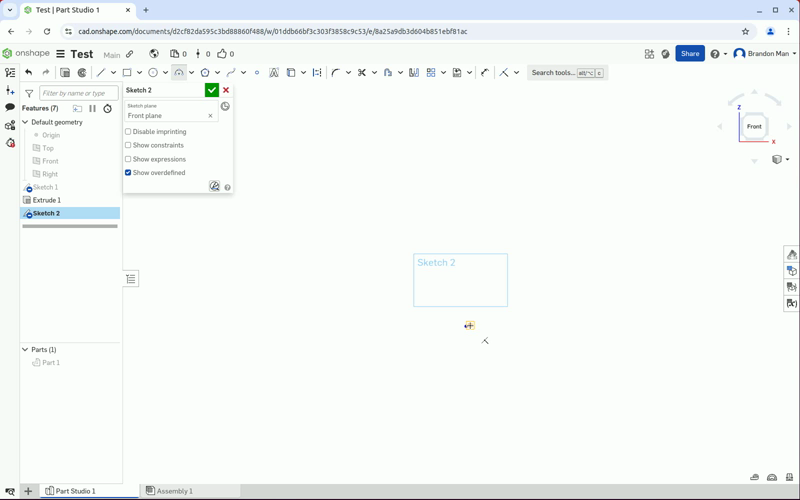
mouse_move(466, 326)
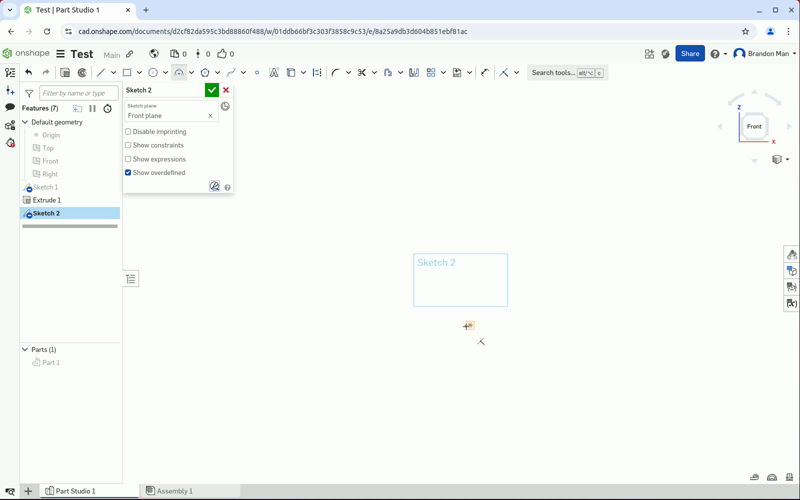
scroll(6)
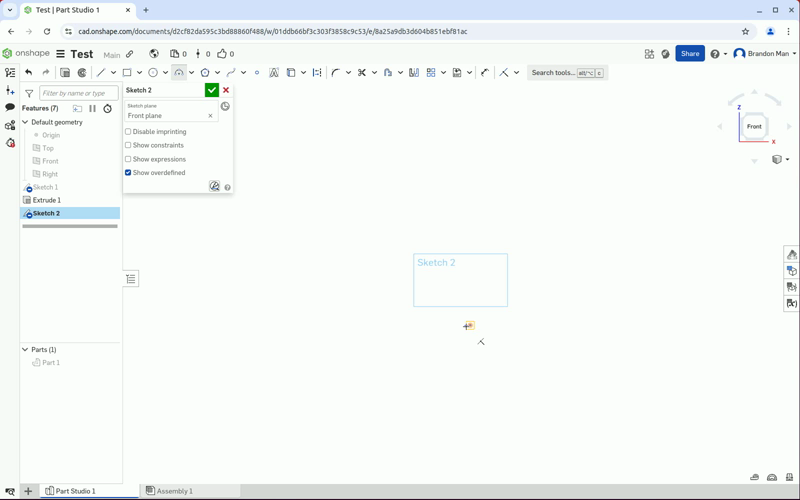
scroll(6)
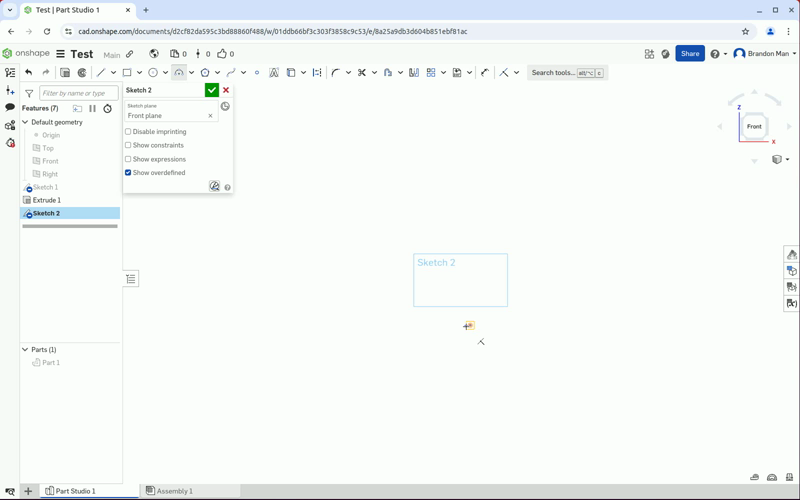
scroll(6)
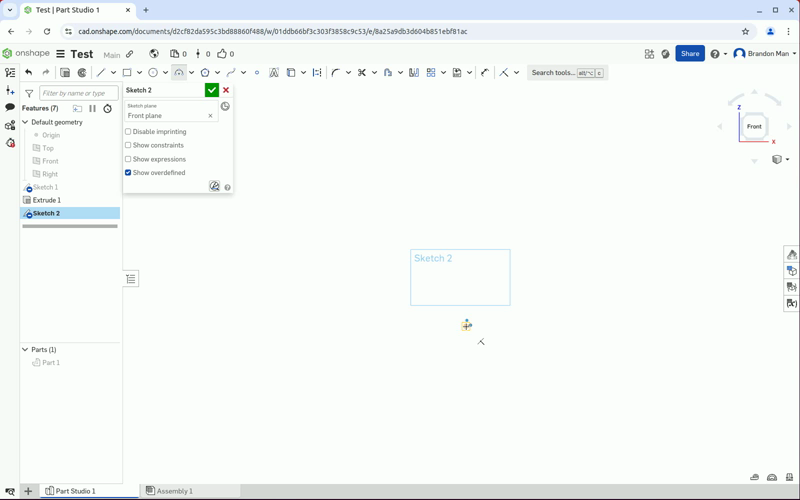
scroll(6)
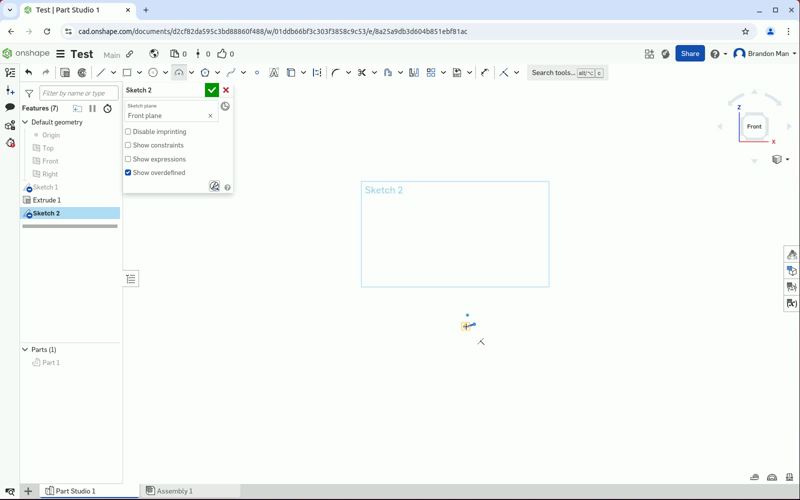
scroll(6)
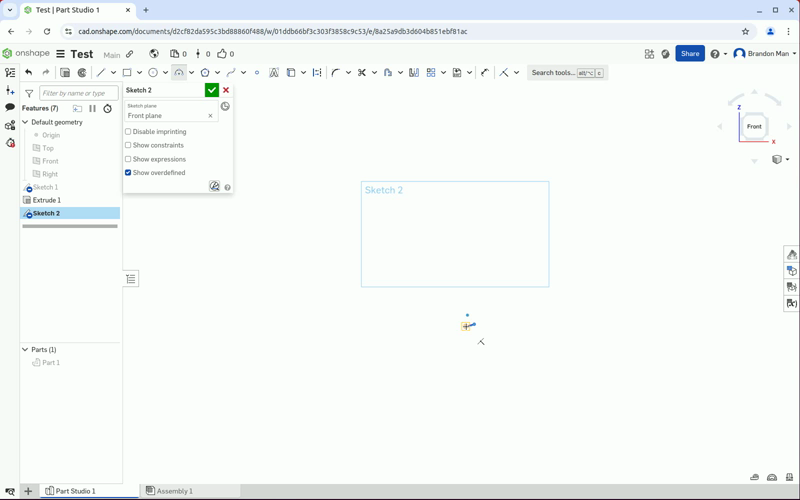
scroll(6)
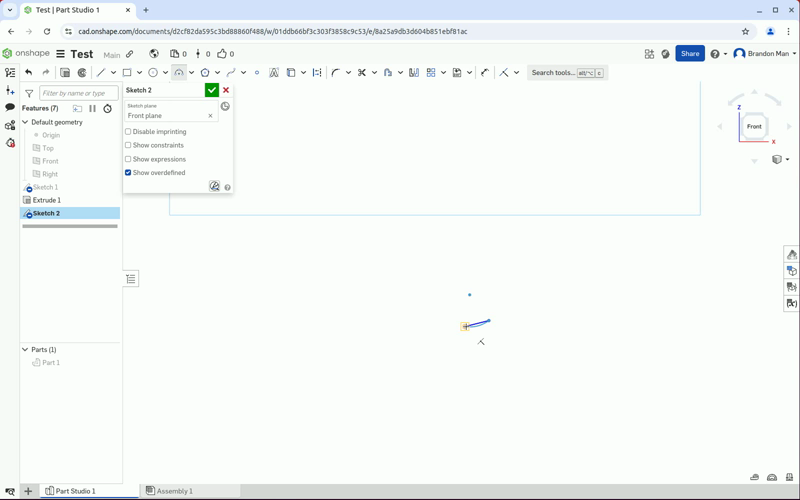
scroll(6)
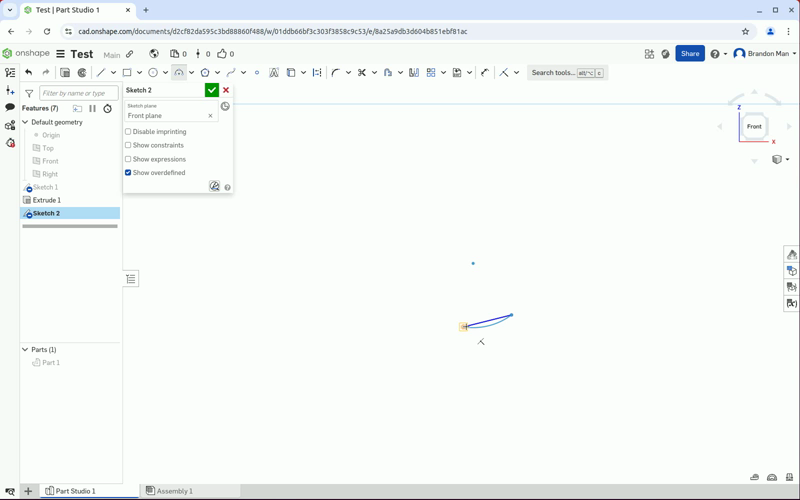
click(466, 326)
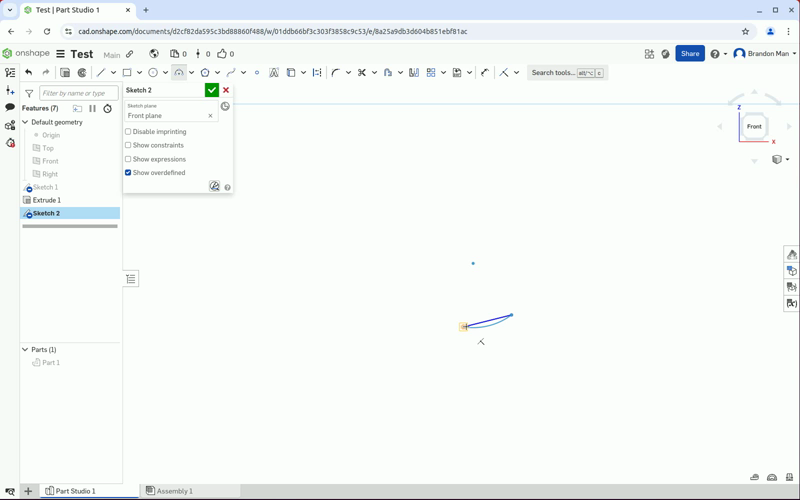
scroll(-6)
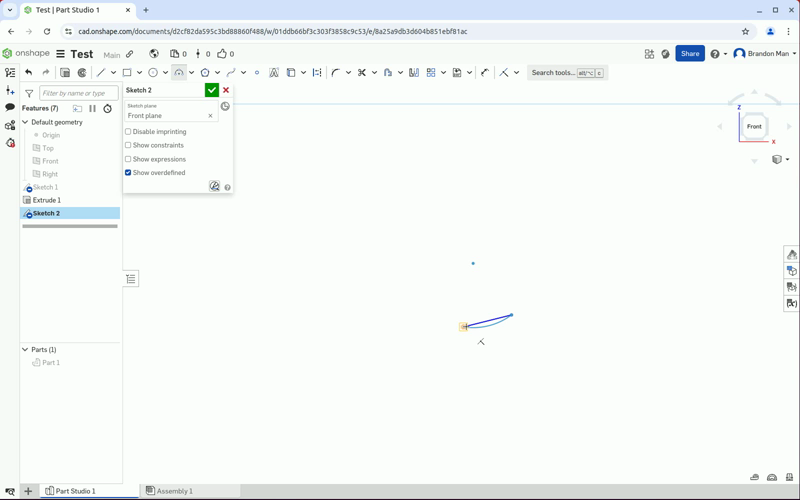
scroll(-6)
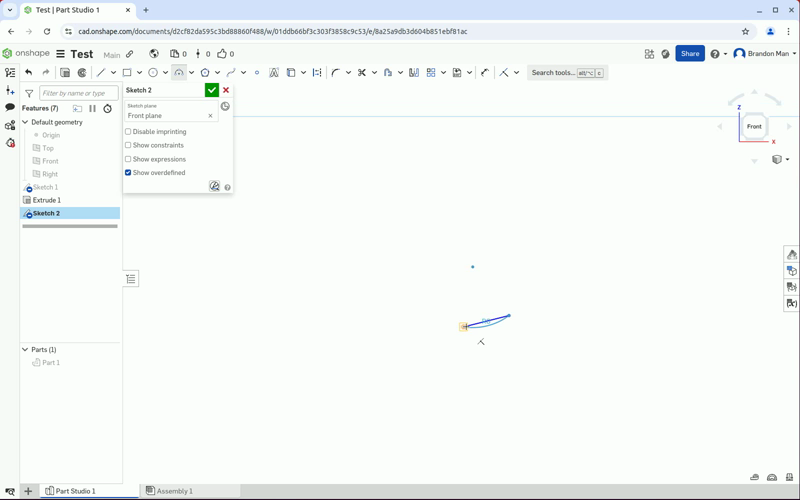
scroll(-6)
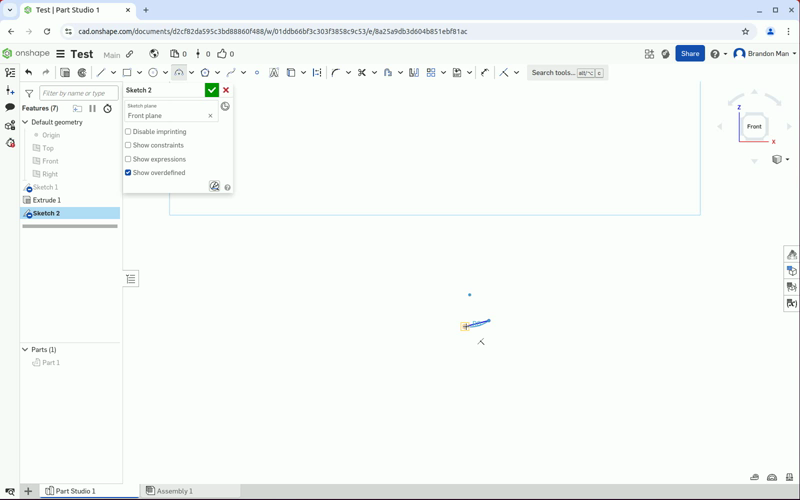
scroll(-6)
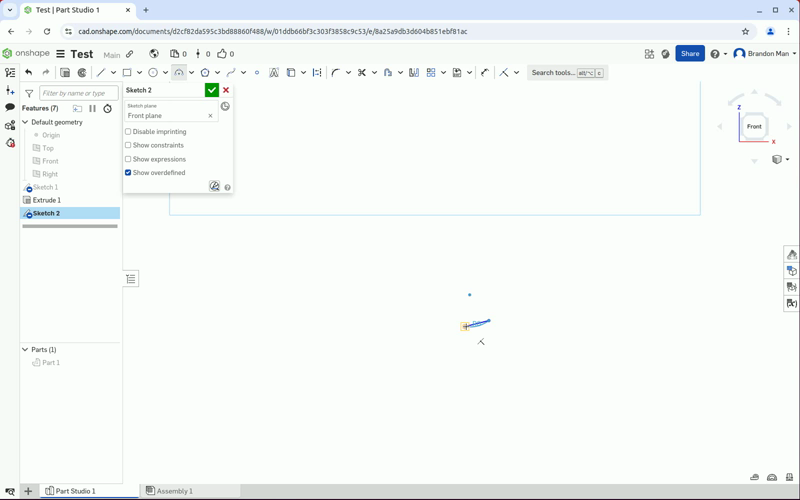
scroll(-6)
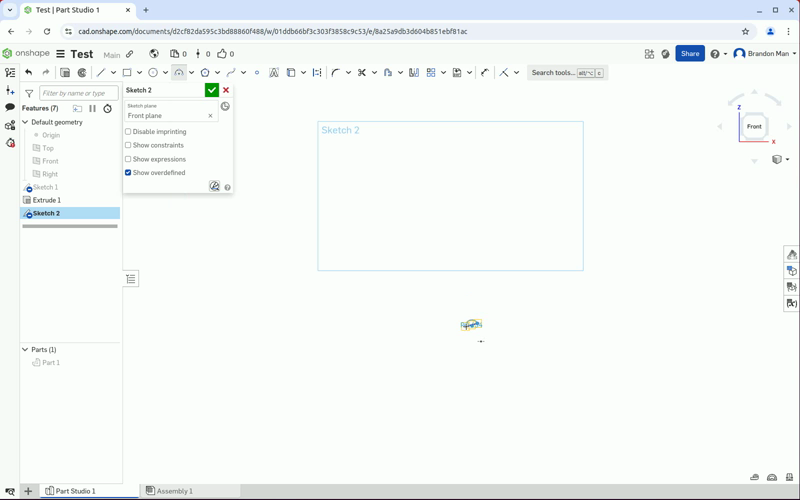
scroll(-6)
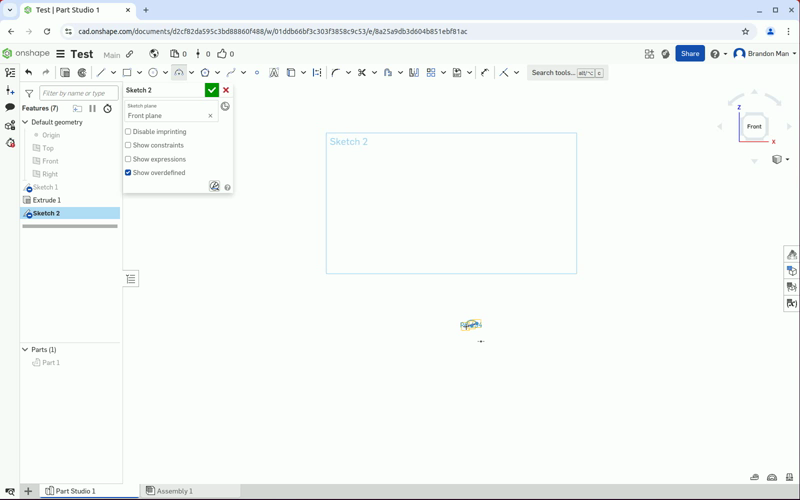
scroll(-6)
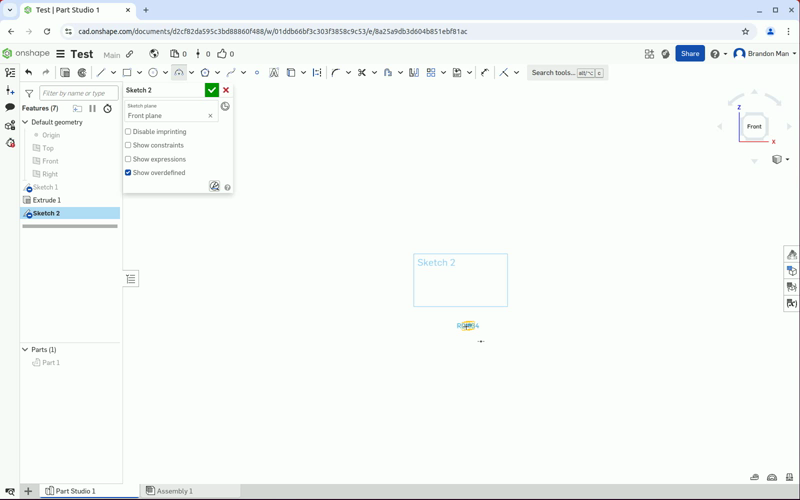
key_down(shift)
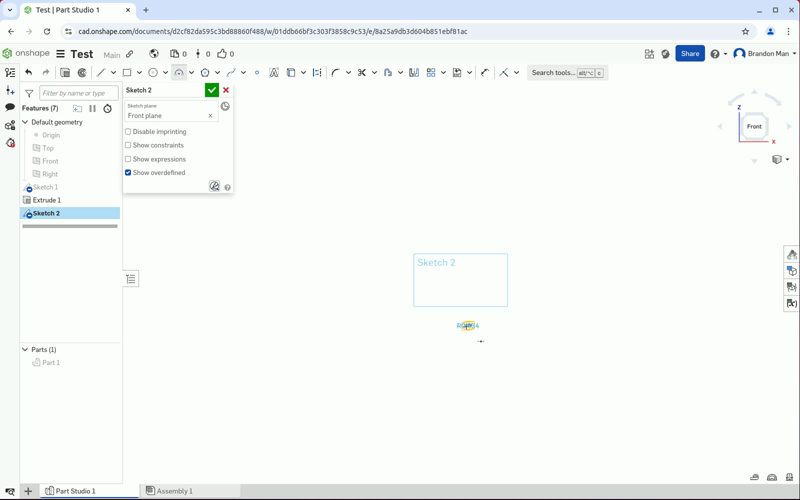
mouse_move(443, 225)
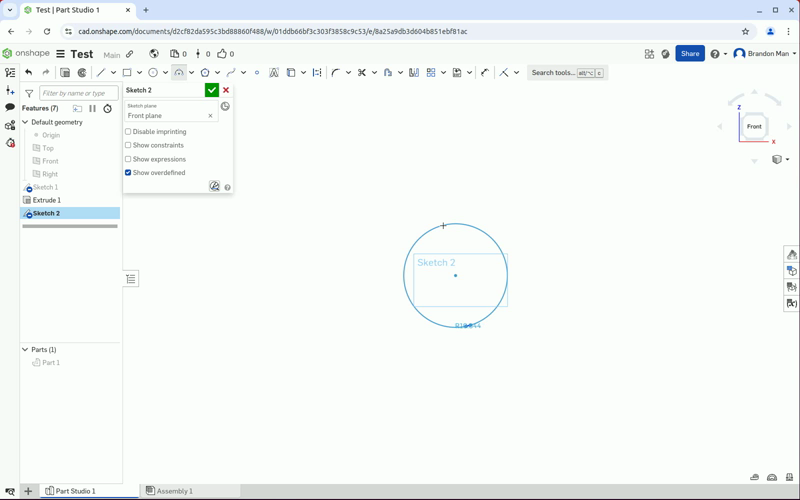
scroll(6)
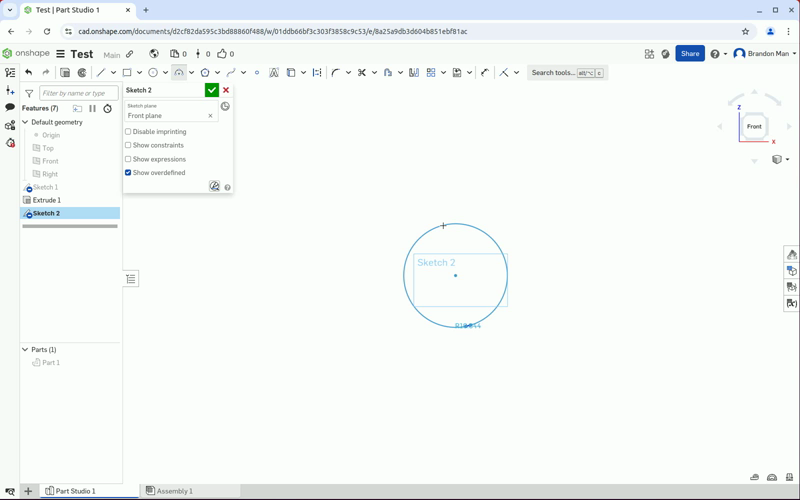
scroll(6)
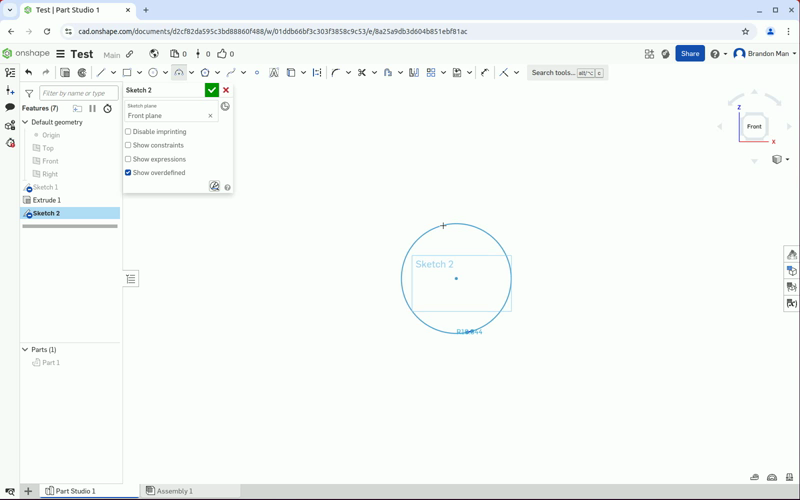
scroll(6)
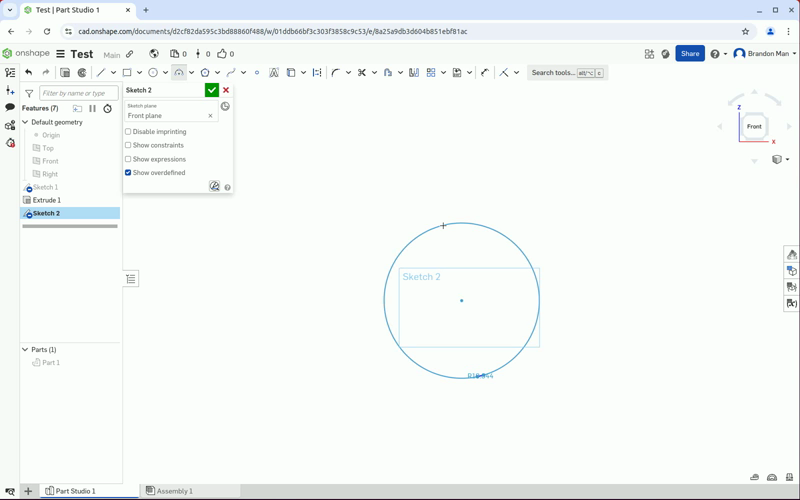
scroll(6)
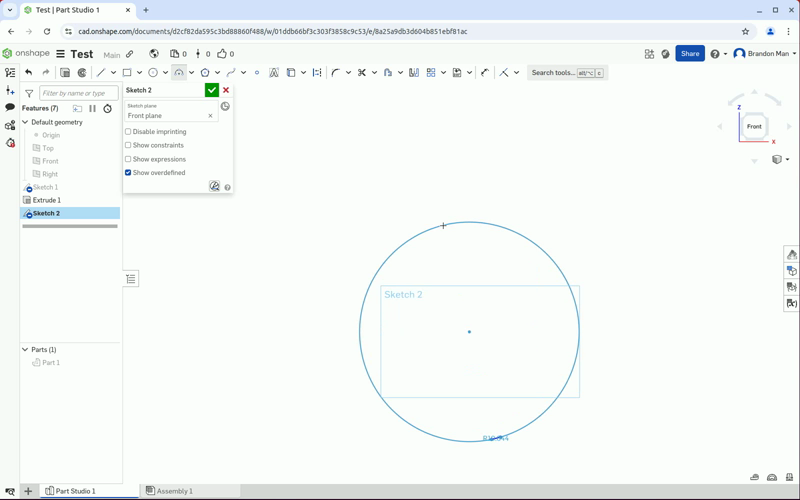
scroll(6)
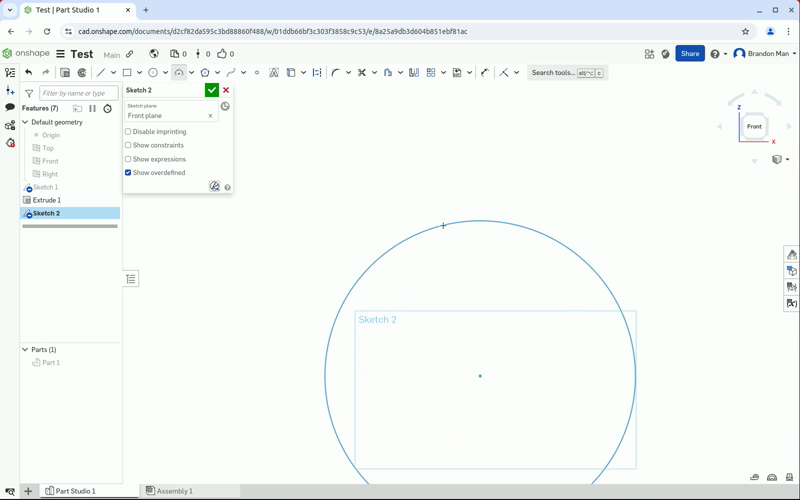
scroll(6)
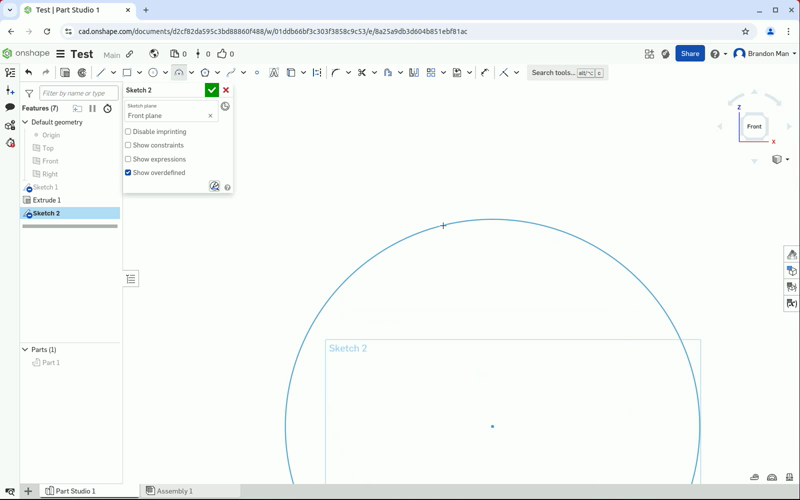
scroll(6)
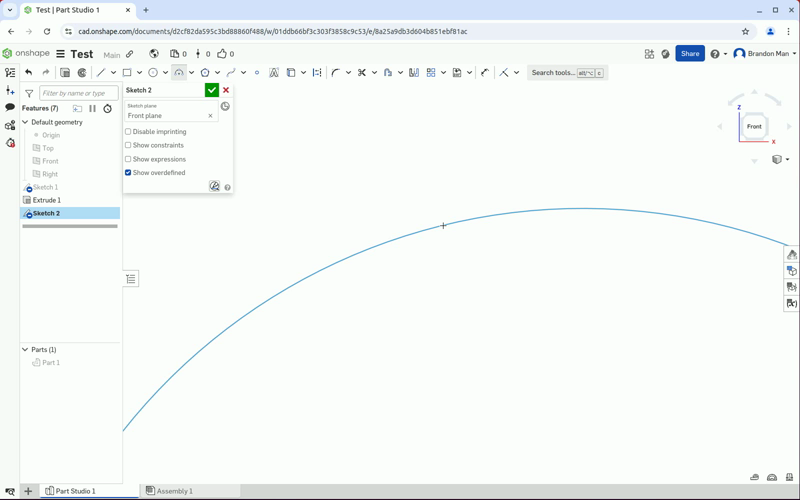
click(443, 225)
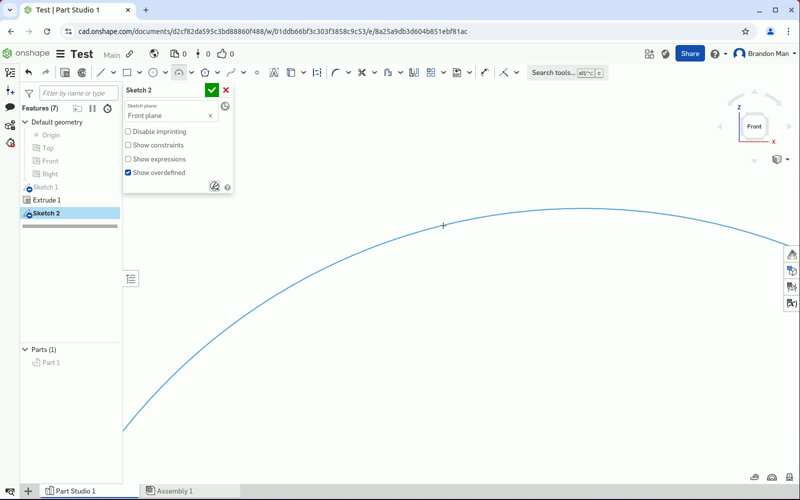
scroll(-6)
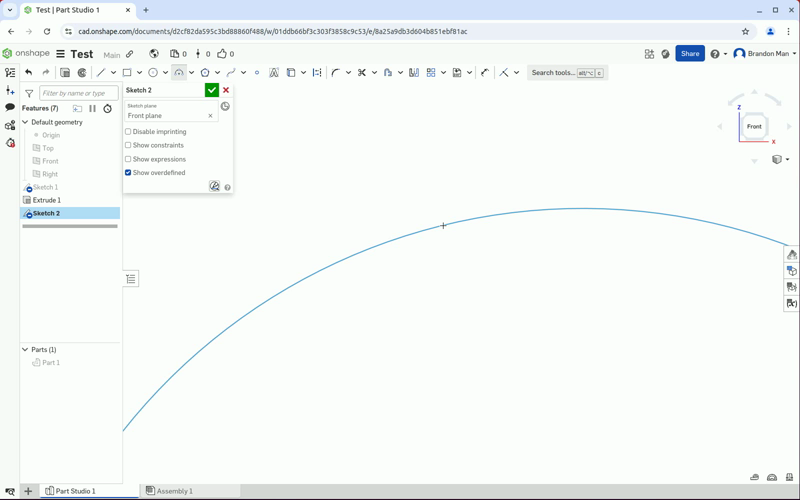
scroll(-6)
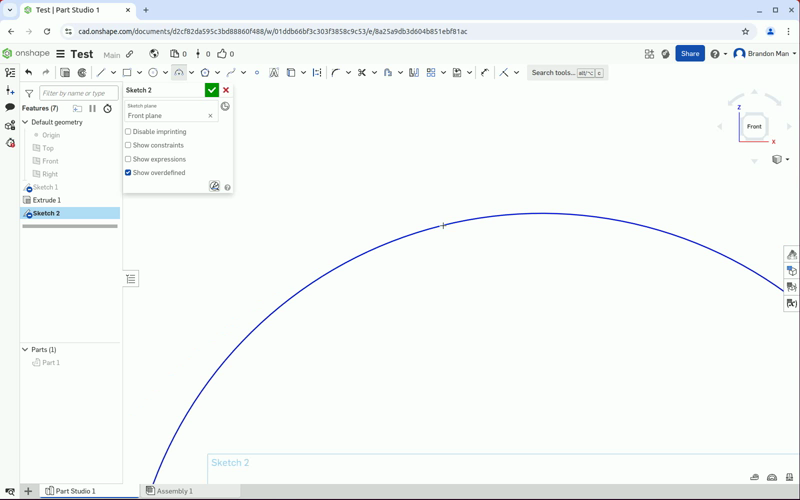
scroll(-6)
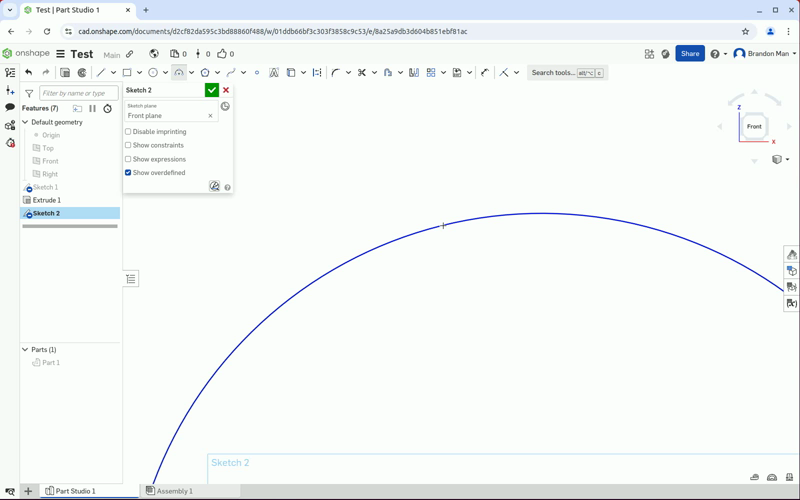
scroll(-6)
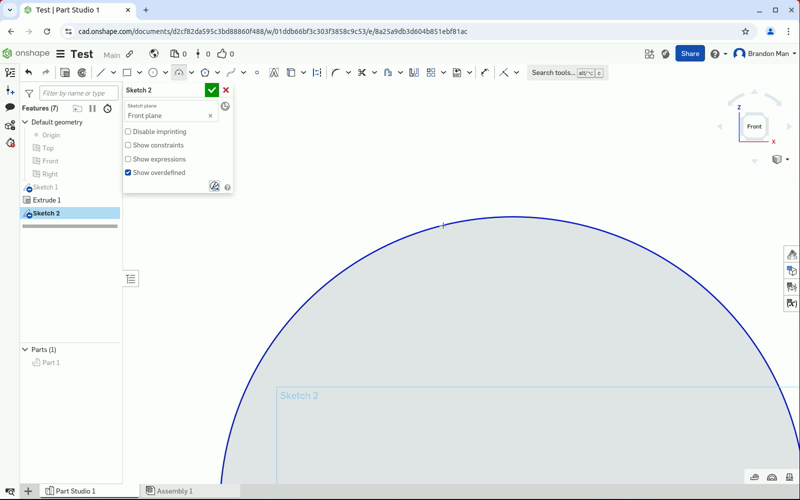
scroll(-6)
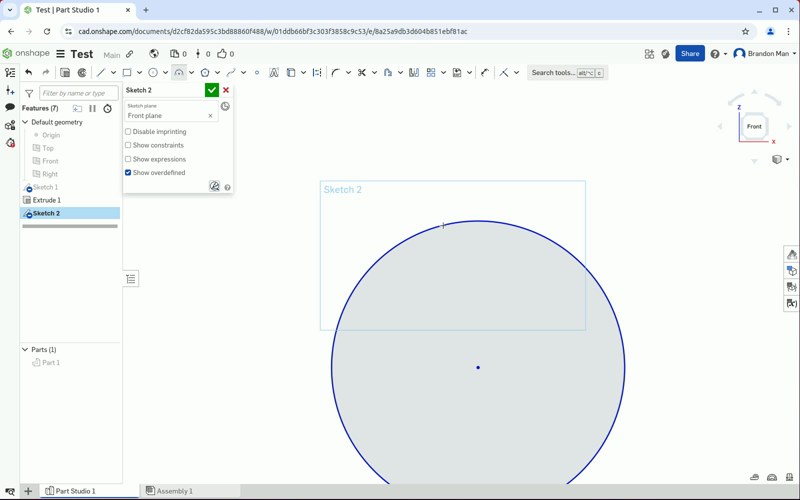
scroll(-6)
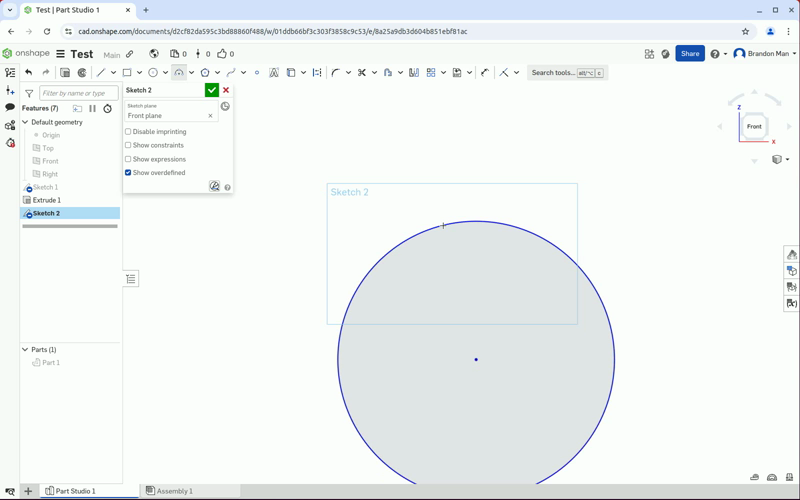
scroll(-6)
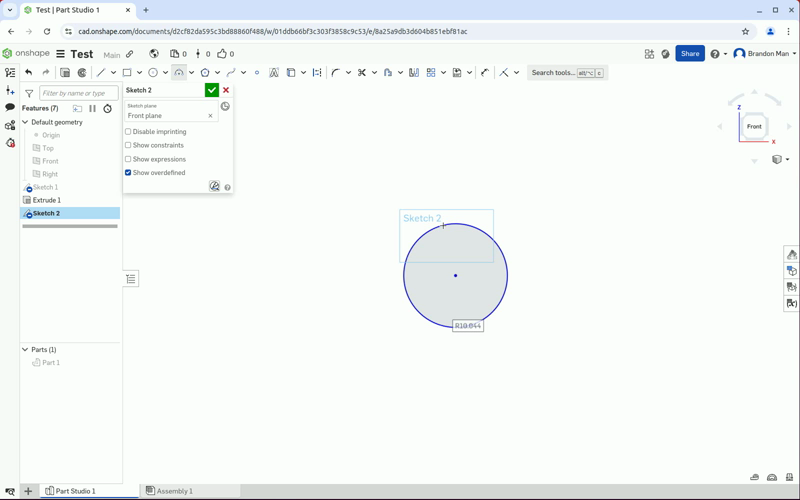
key_up(shift)
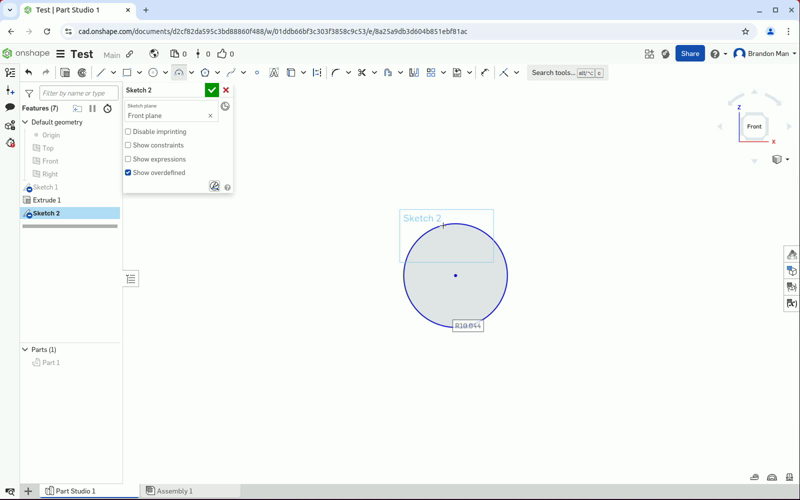
key(esc)
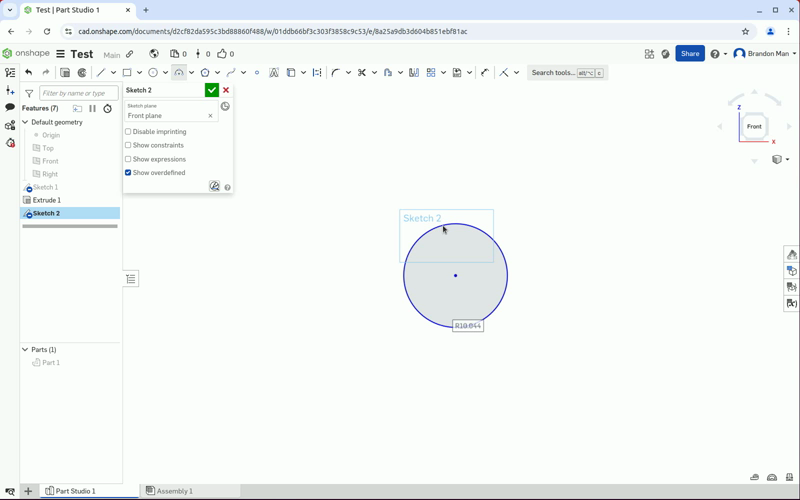
key(l)
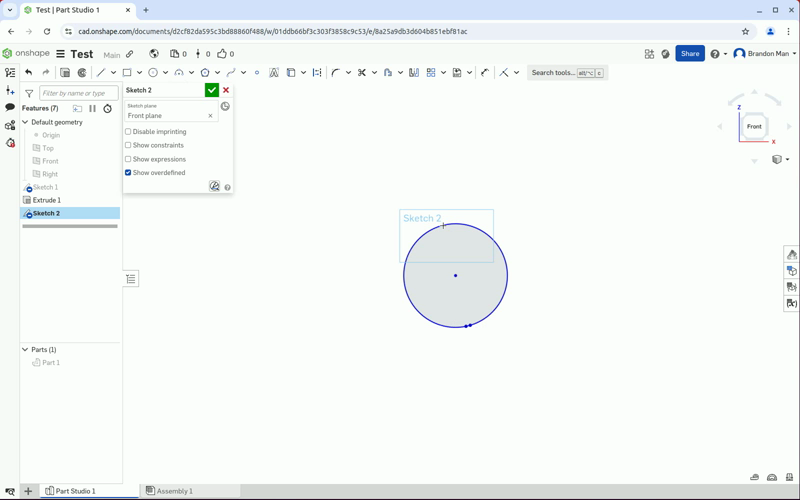
key_down(shift)
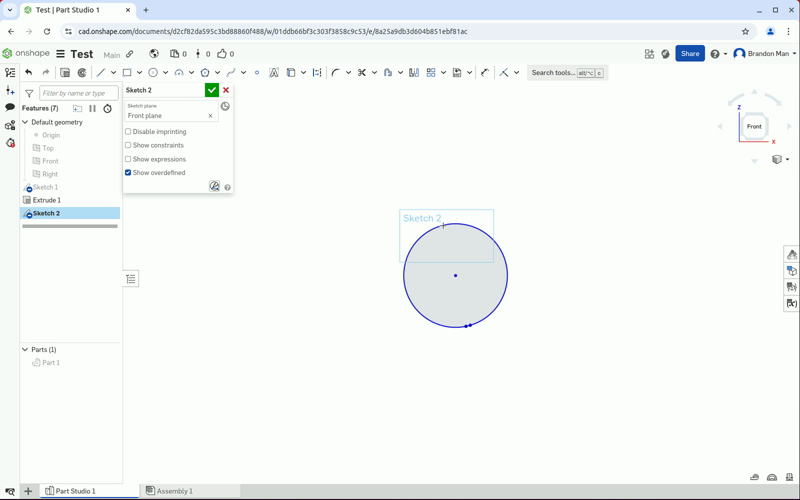
mouse_move(425, 290)
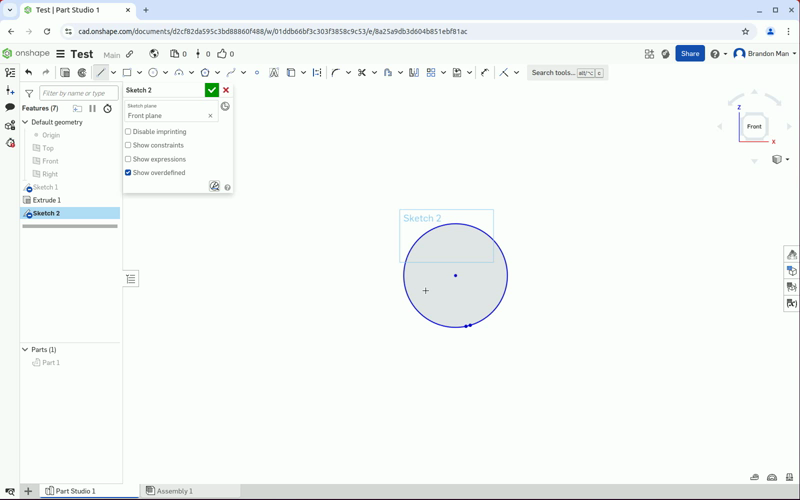
click(425, 290)
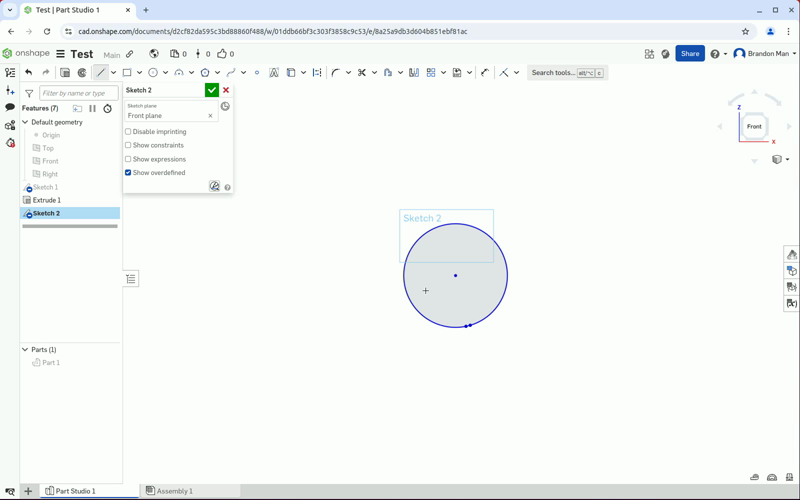
key_up(shift)
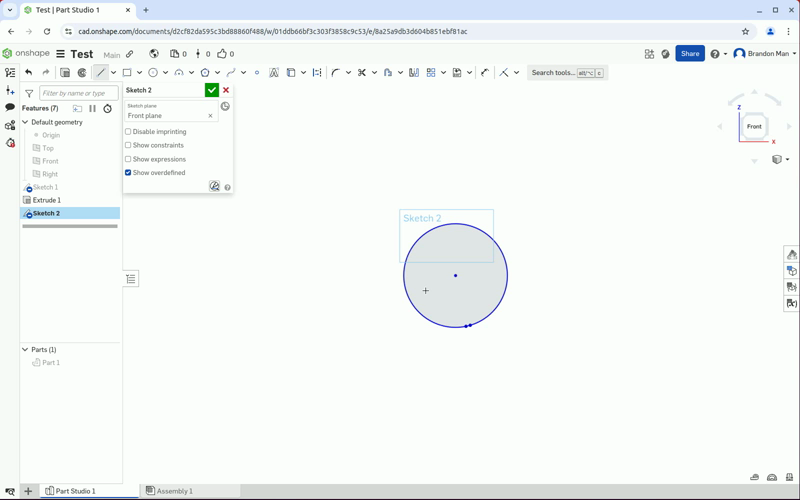
key_down(shift)
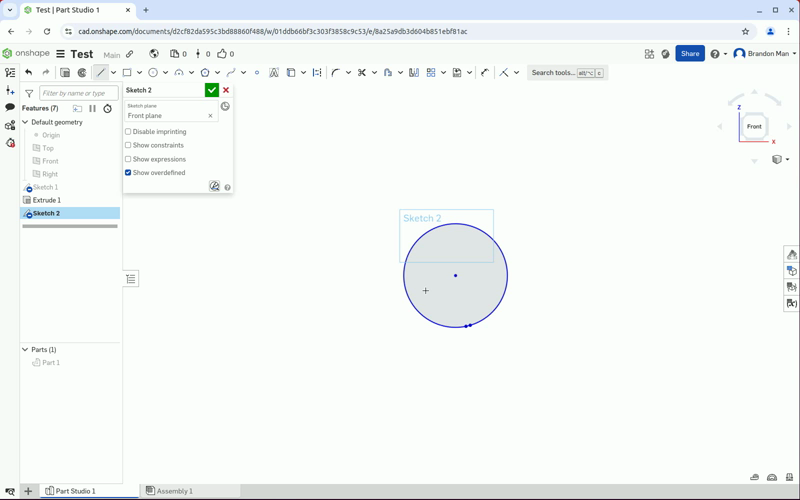
mouse_move(455, 290)
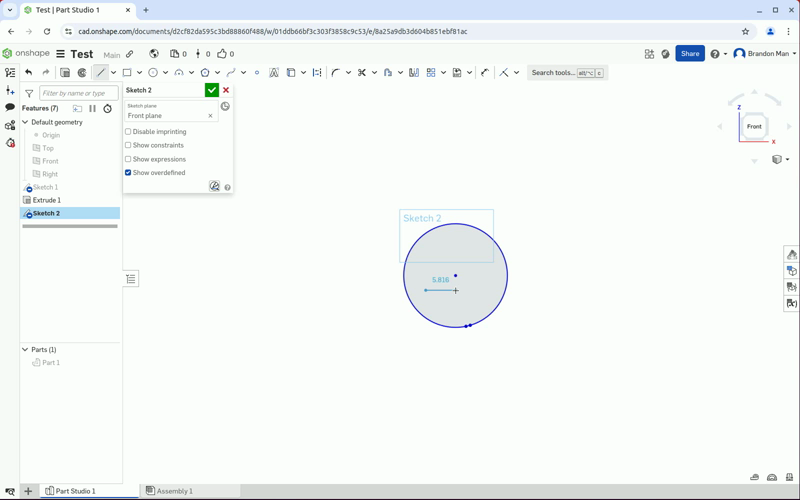
mouse_move(439, 290)
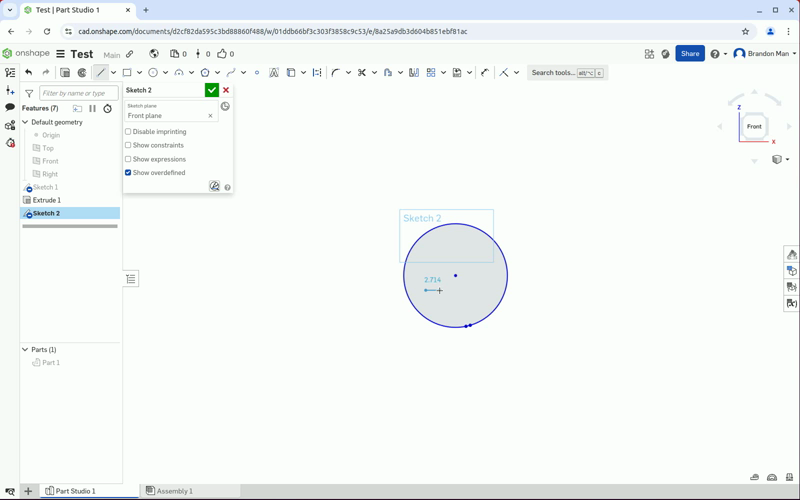
click(439, 290)
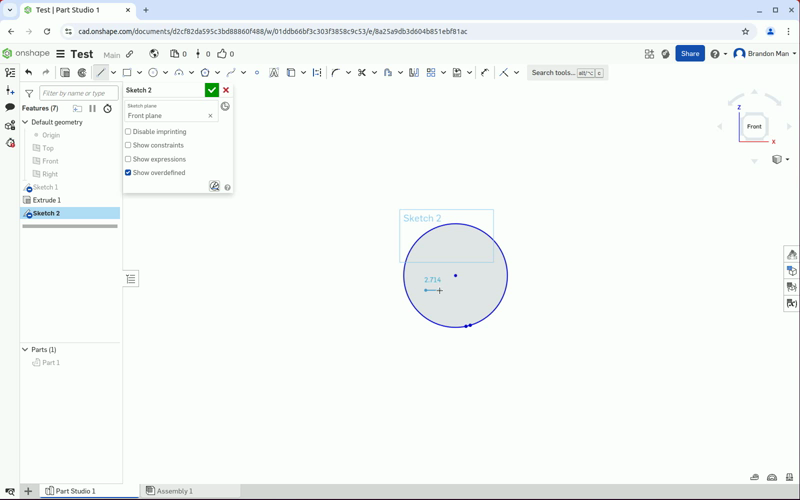
key_up(shift)
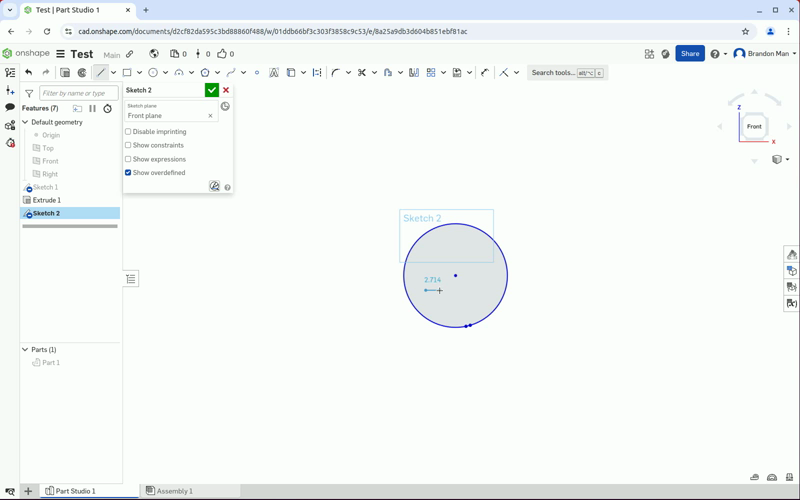
key(esc)
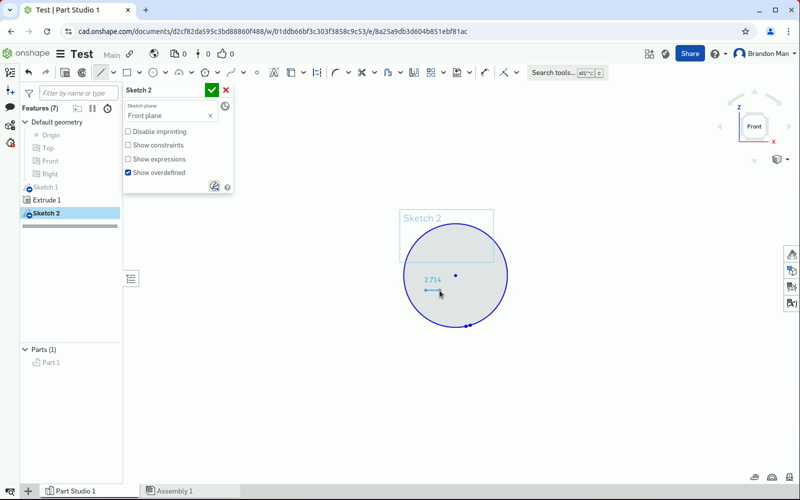
key(a)
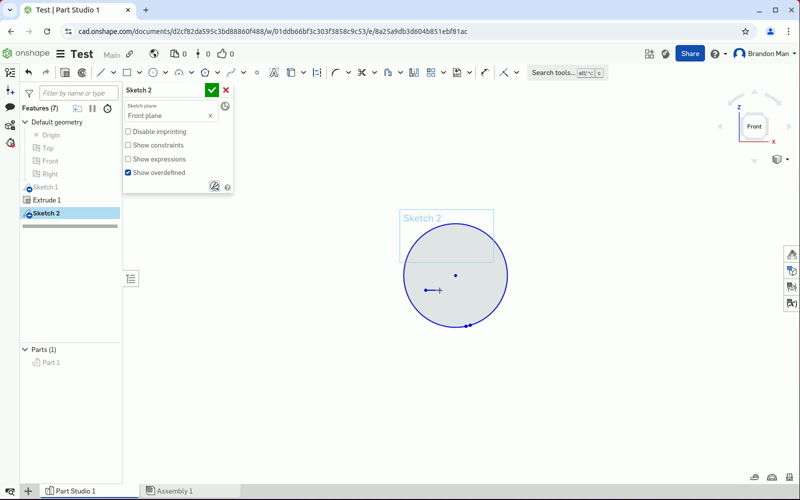
mouse_move(439, 290)
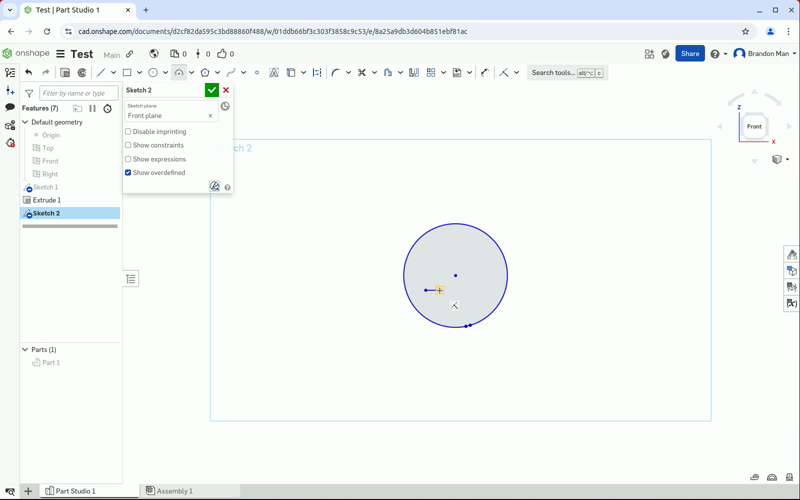
click(439, 290)
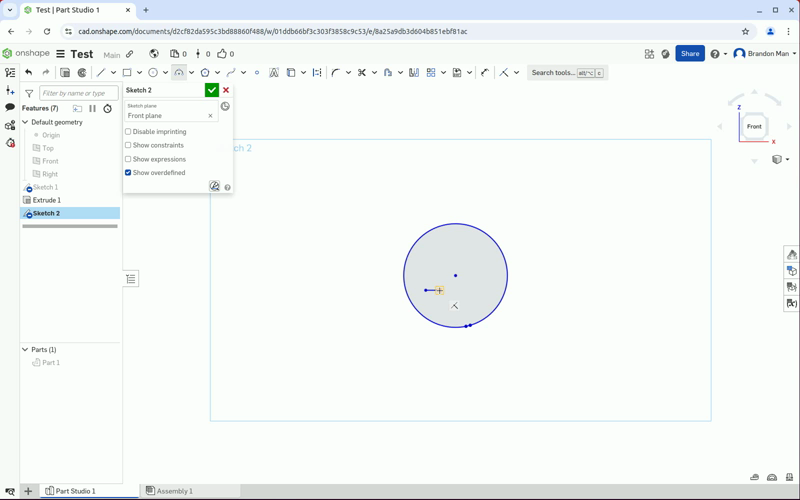
key_down(shift)
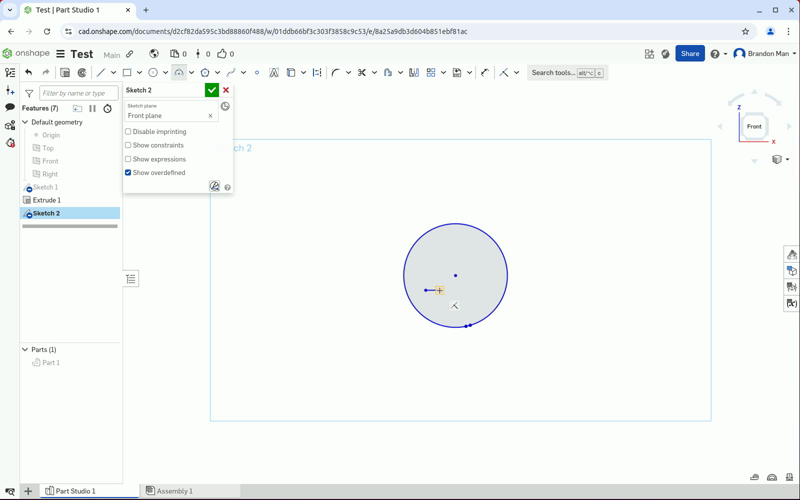
mouse_move(481, 290)
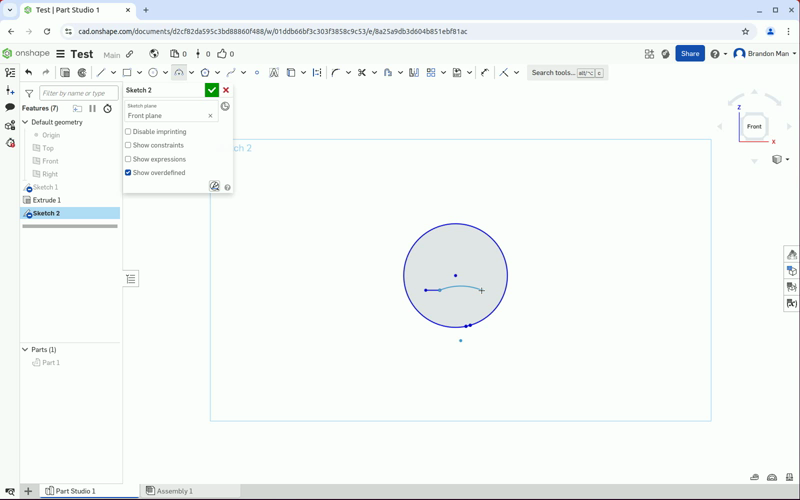
click(481, 290)
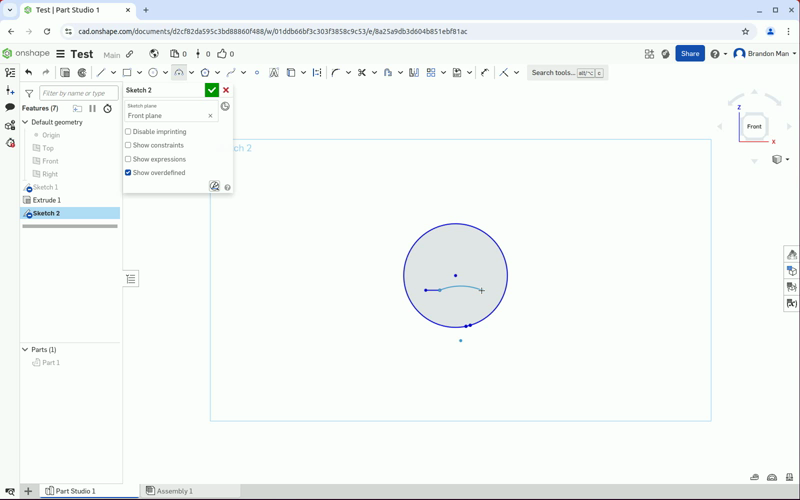
mouse_move(460, 304)
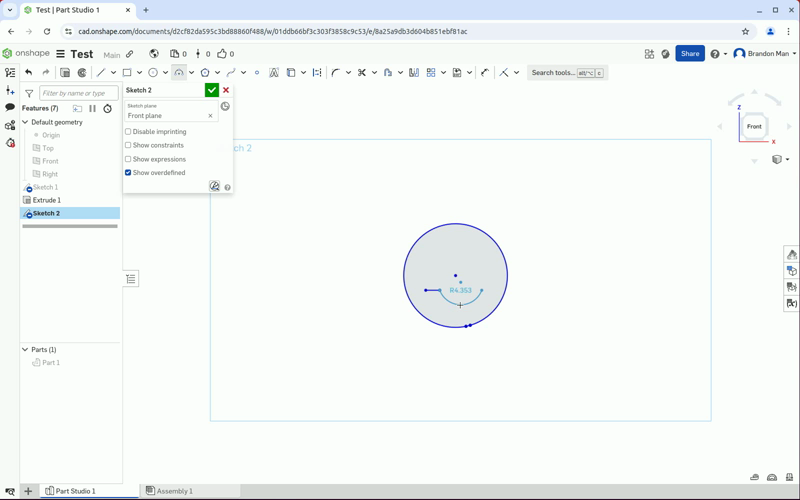
click(460, 304)
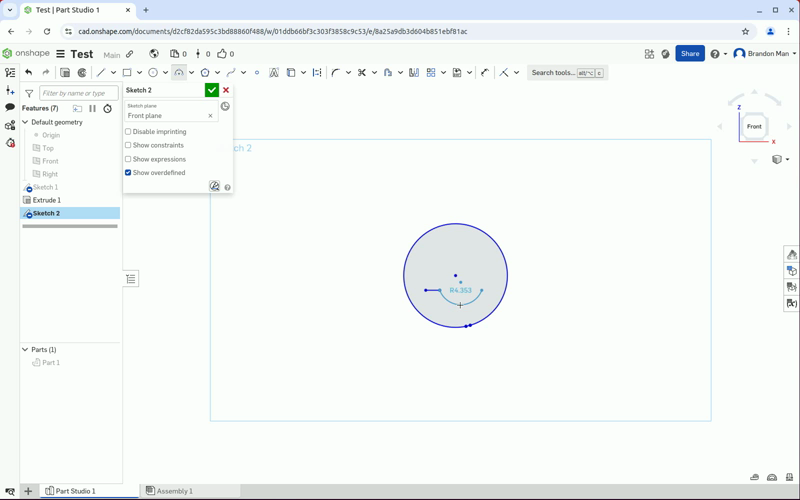
key_up(shift)
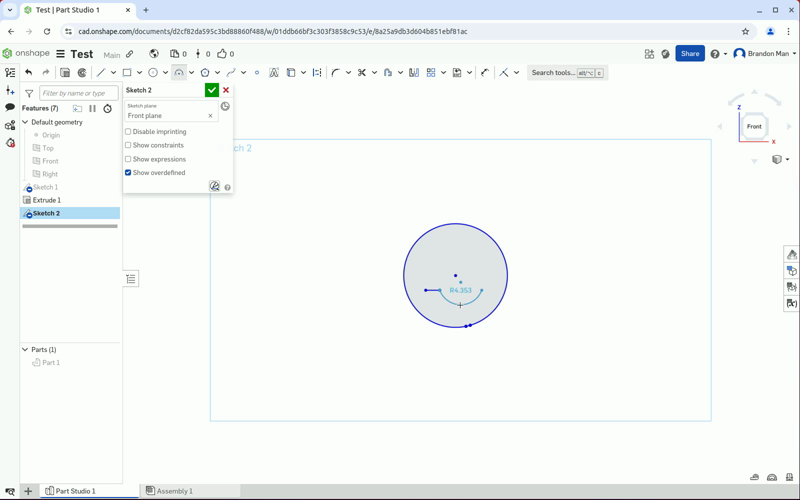
key(esc)
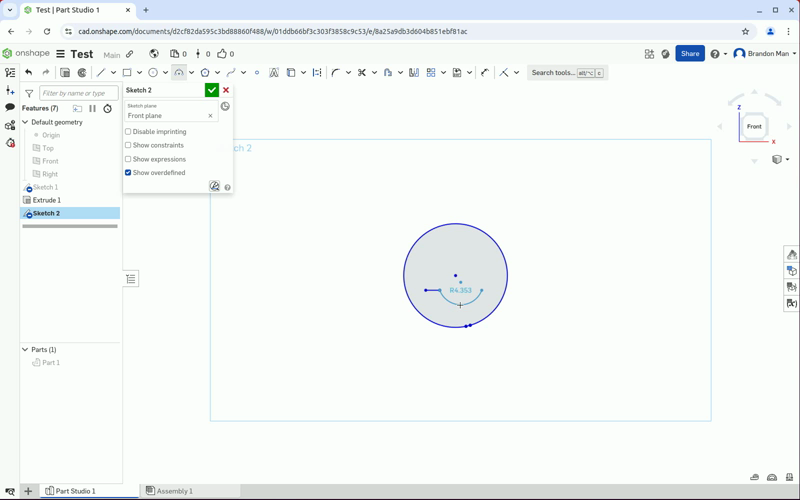
key(l)
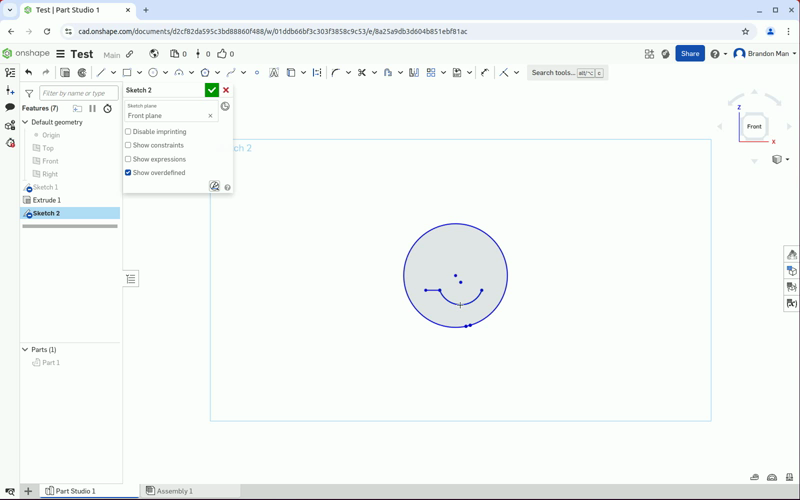
mouse_move(481, 290)
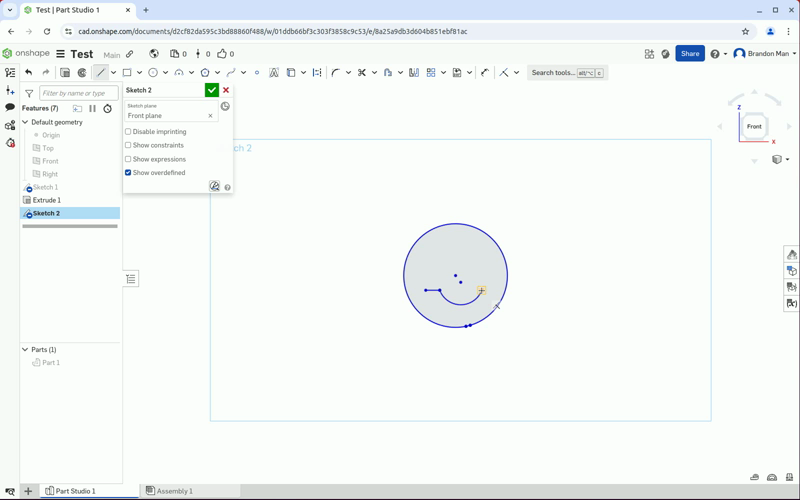
click(481, 290)
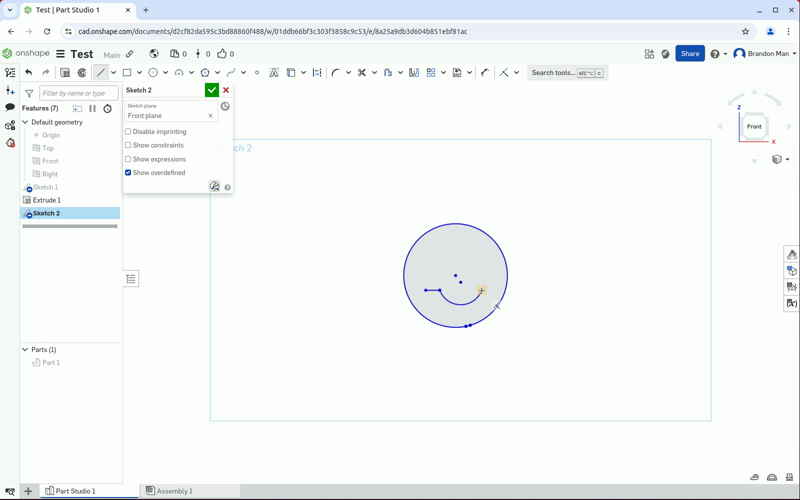
key_down(shift)
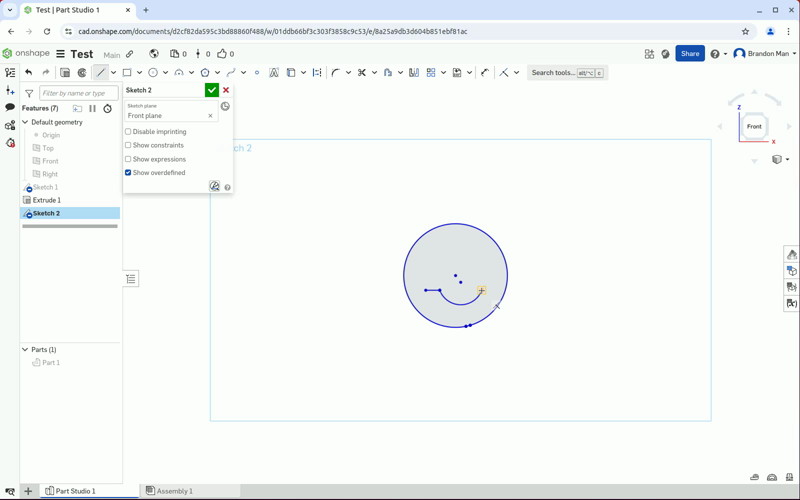
mouse_move(511, 290)
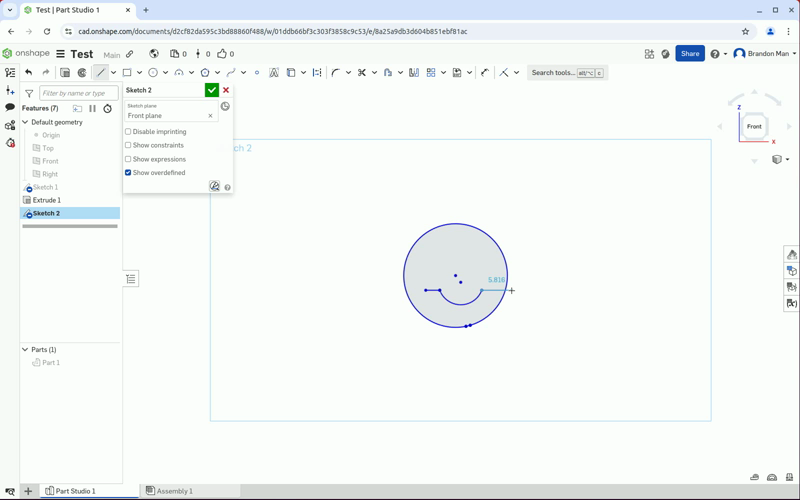
mouse_move(495, 290)
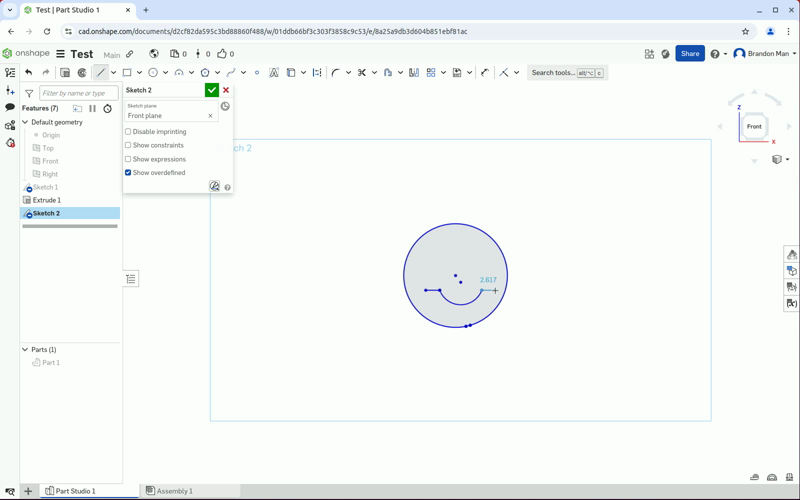
click(495, 290)
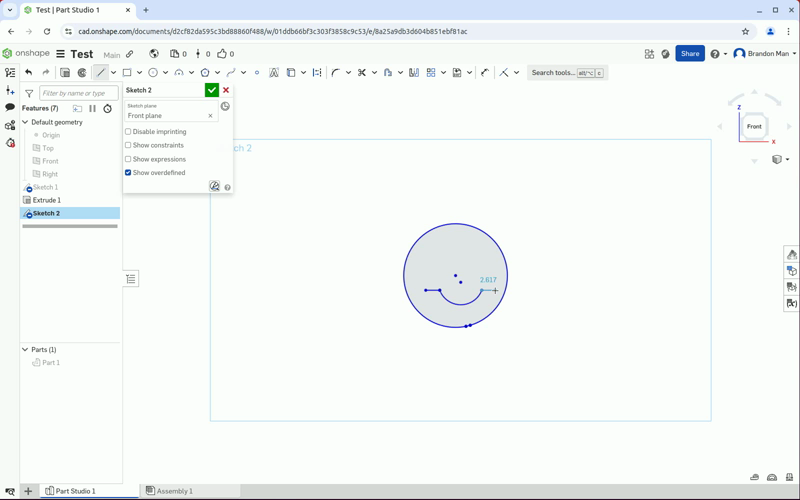
key_up(shift)
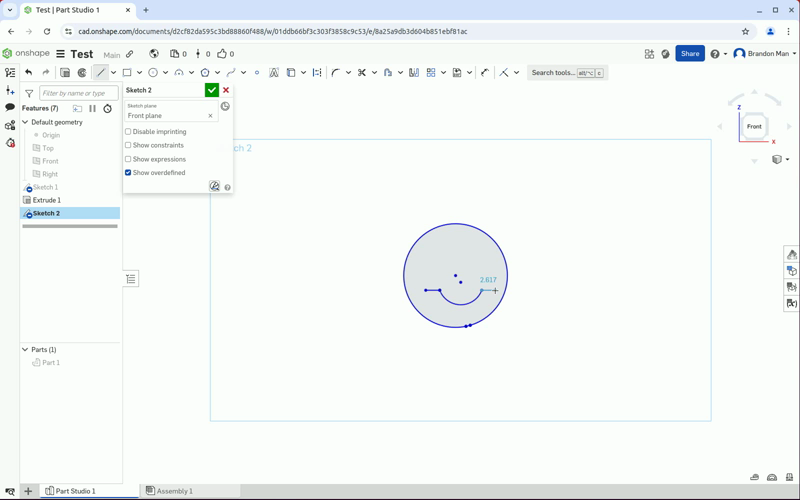
key_down(shift)
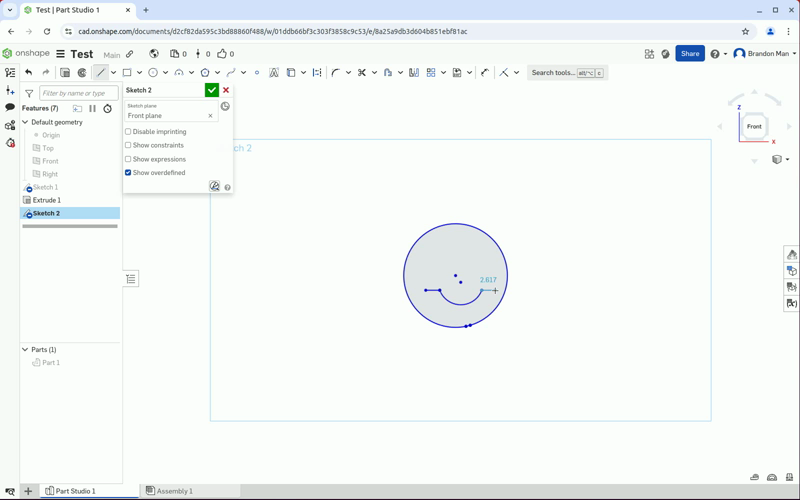
mouse_move(525, 290)
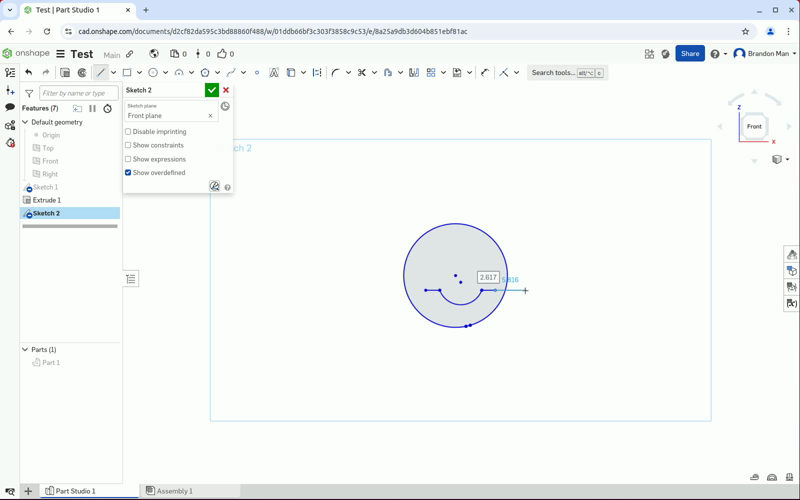
mouse_move(495, 275)
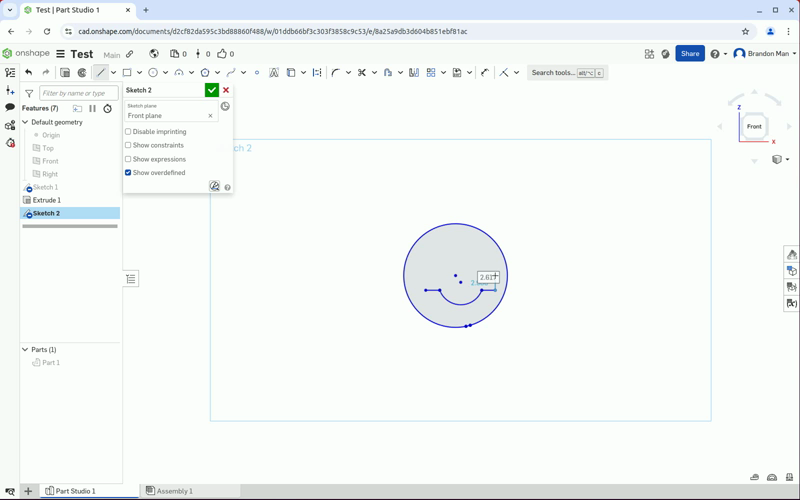
click(495, 275)
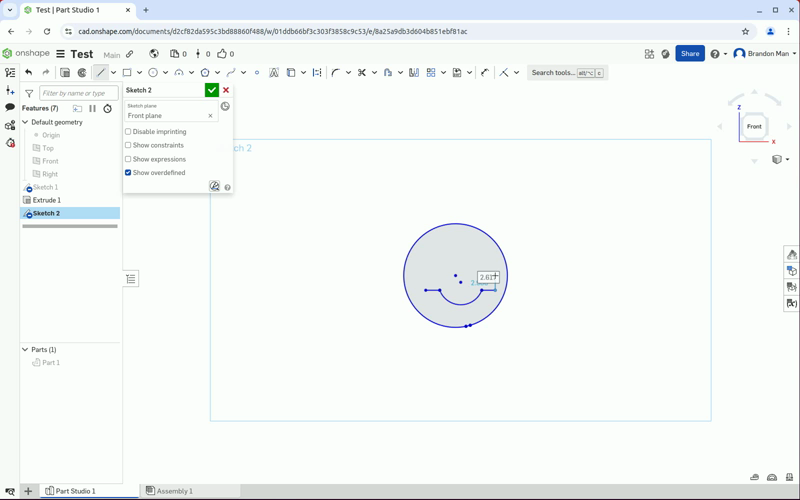
key_up(shift)
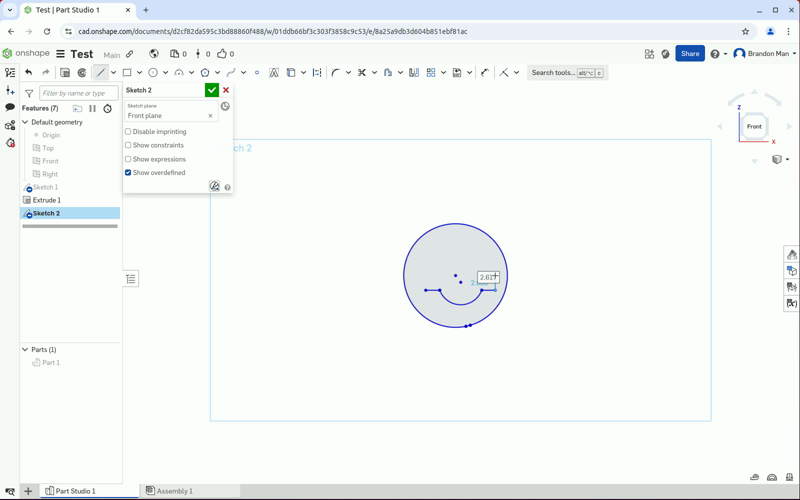
key_down(shift)
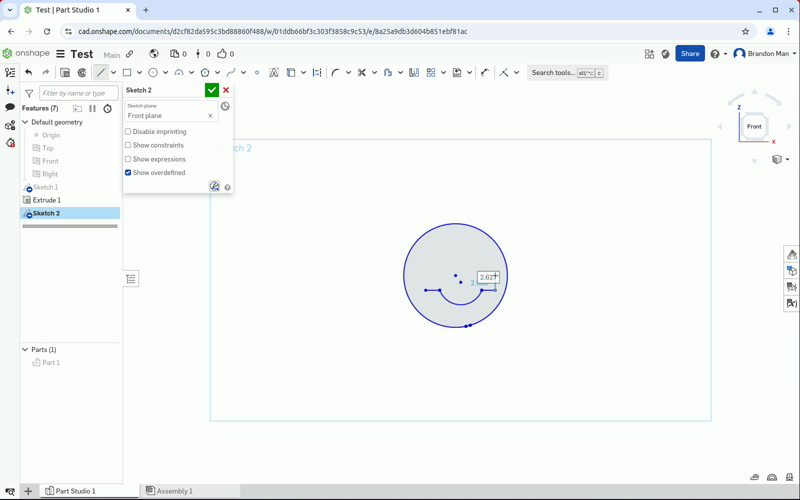
mouse_move(525, 275)
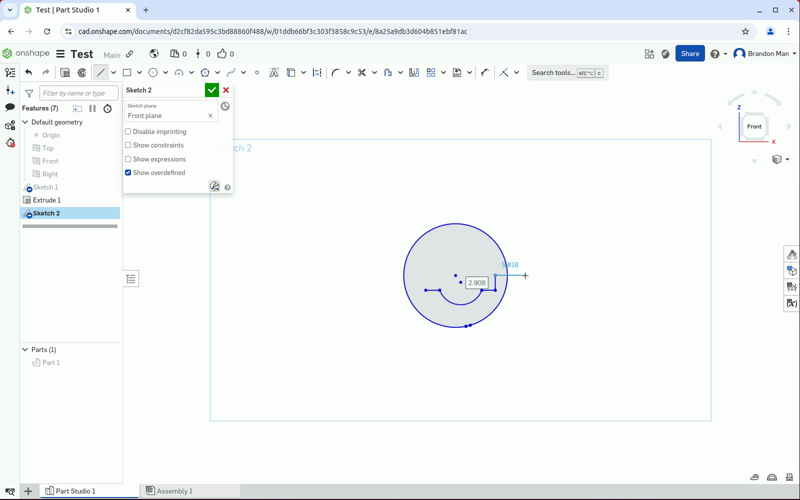
mouse_move(481, 275)
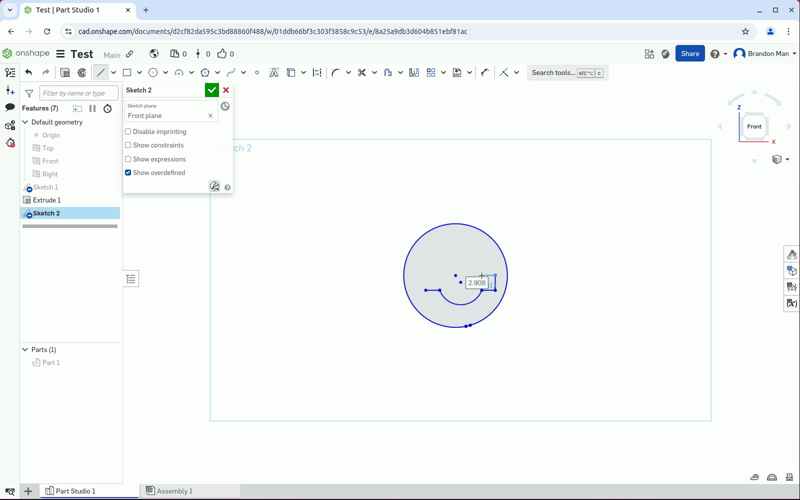
click(481, 275)
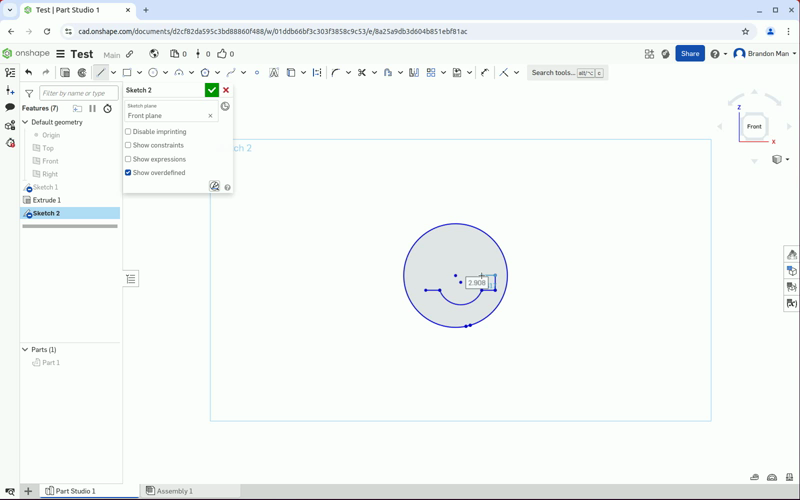
key_up(shift)
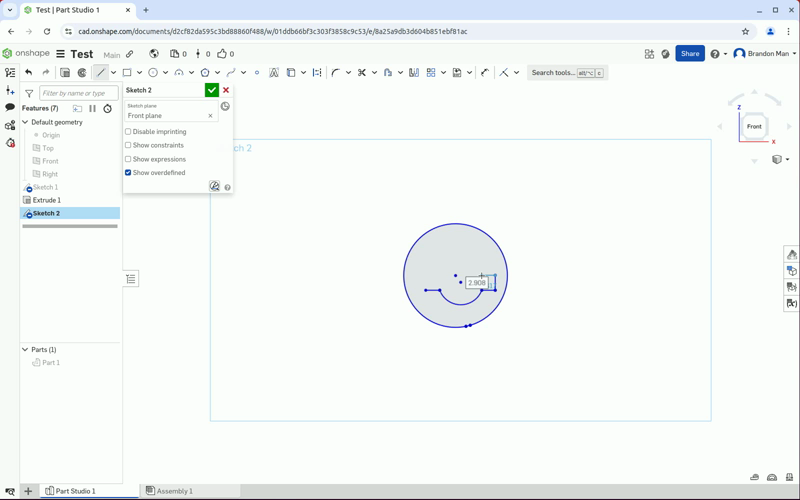
key(esc)
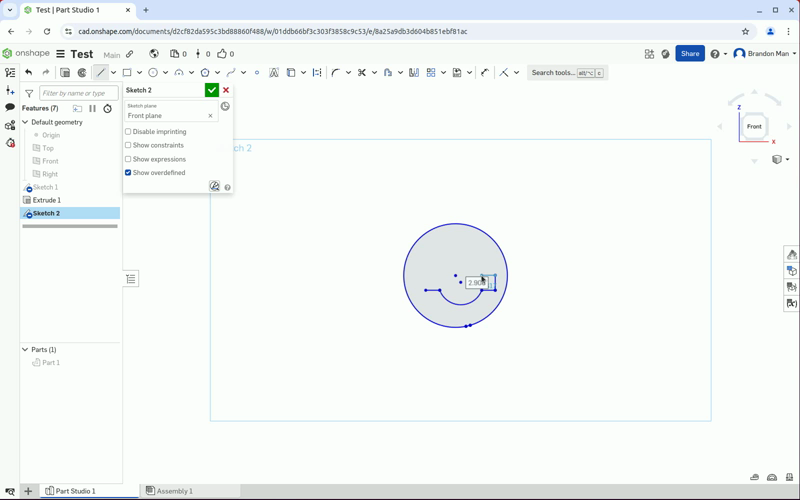
key(a)
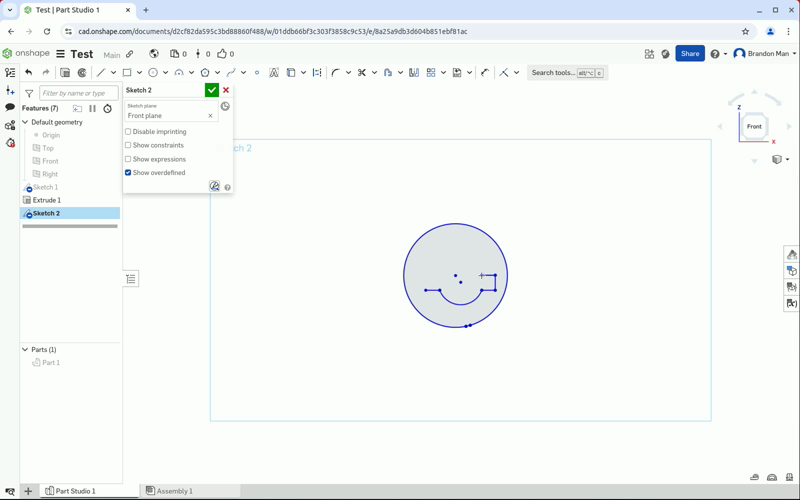
mouse_move(481, 275)
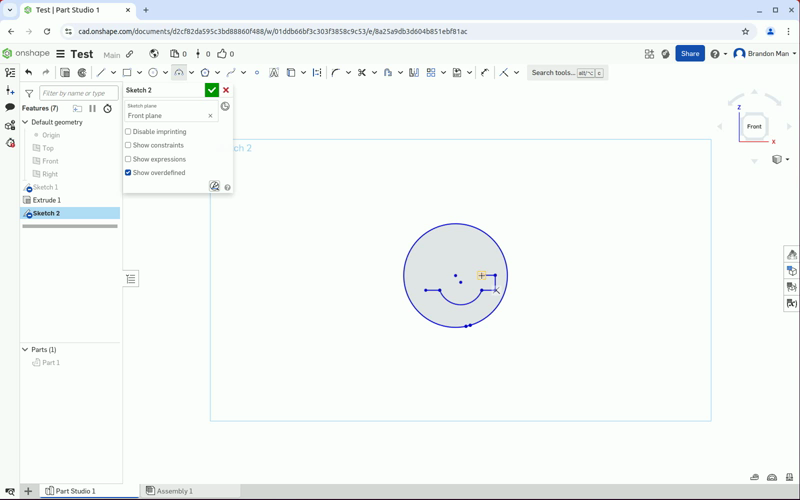
click(481, 275)
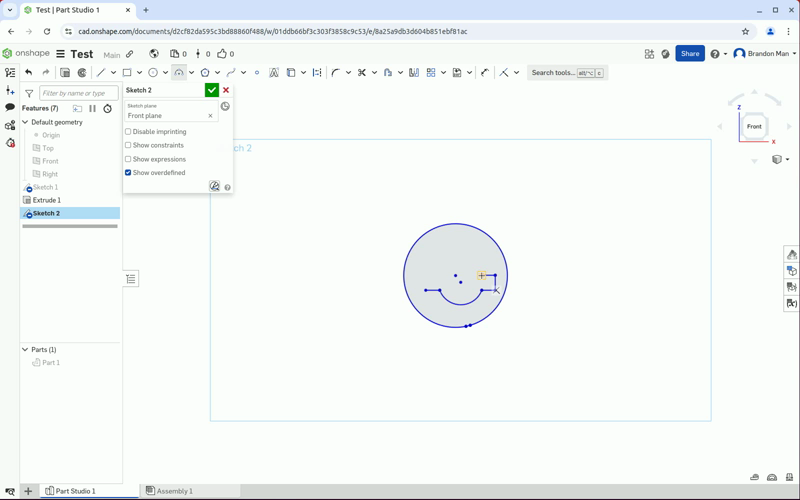
key_down(shift)
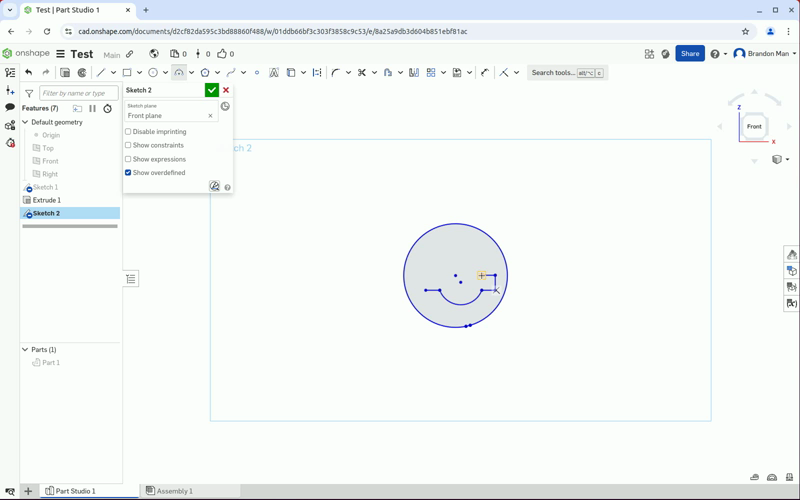
mouse_move(439, 275)
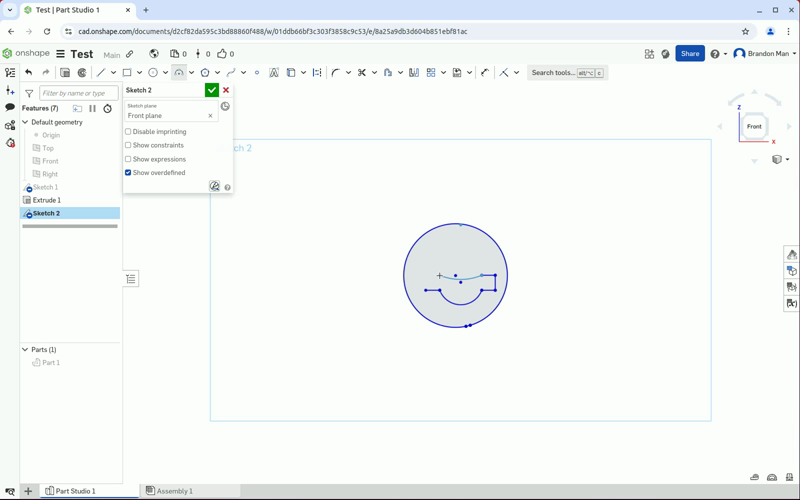
click(439, 275)
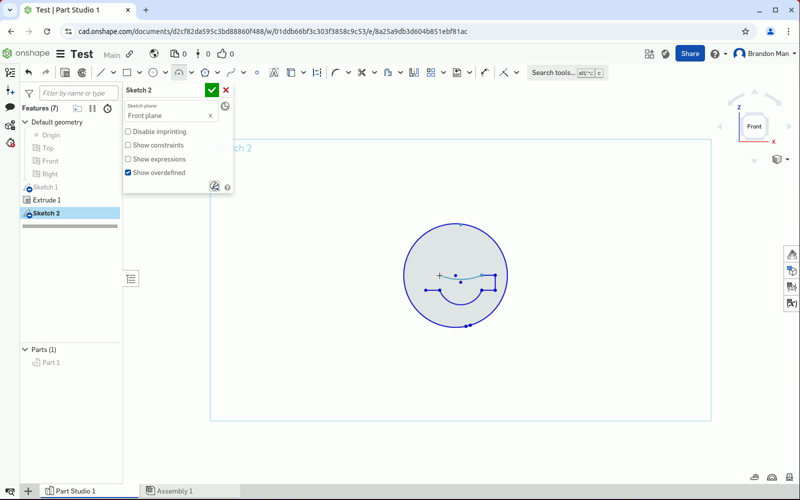
mouse_move(460, 260)
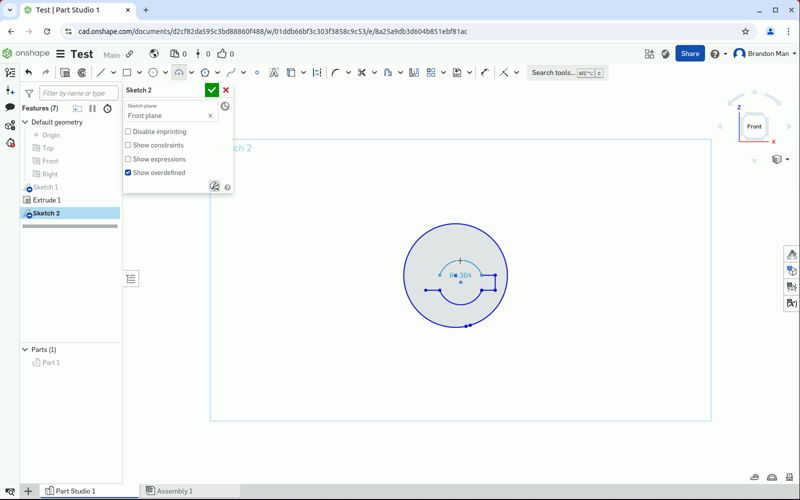
click(460, 260)
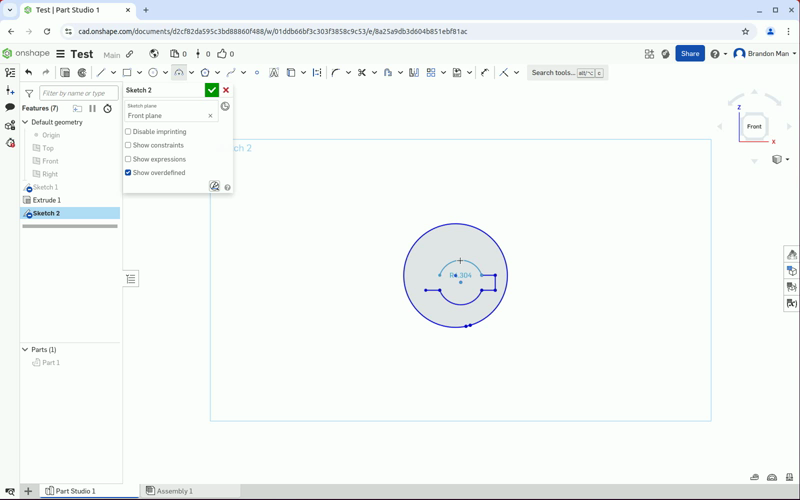
key_up(shift)
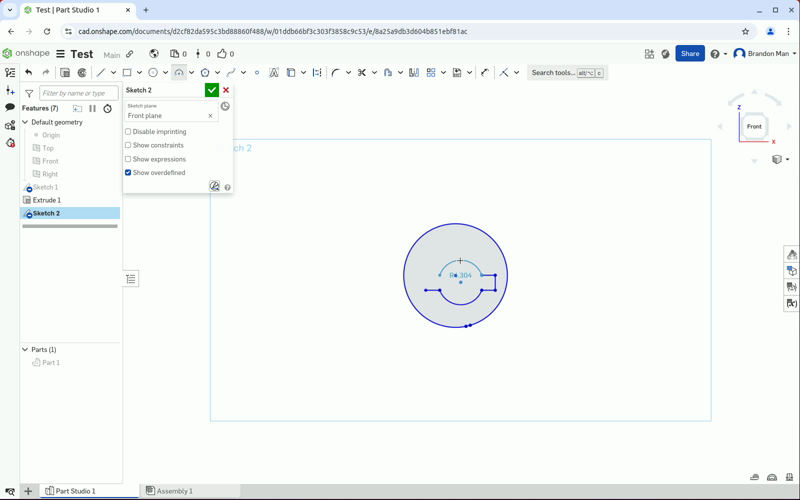
key(esc)
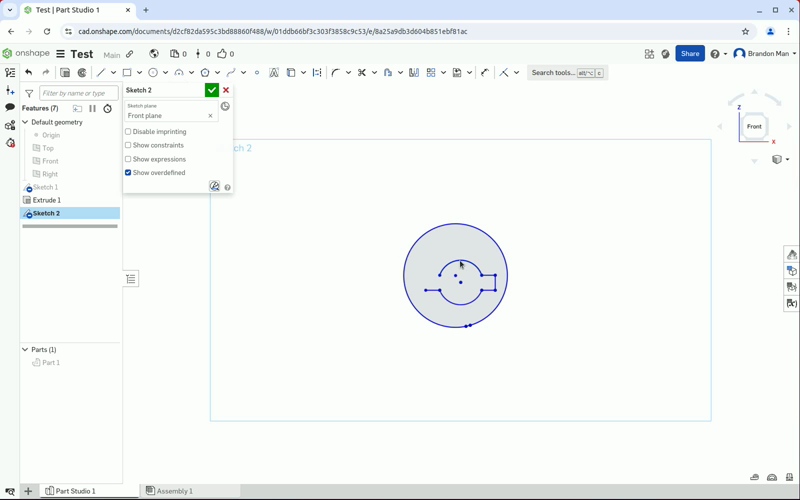
key(l)
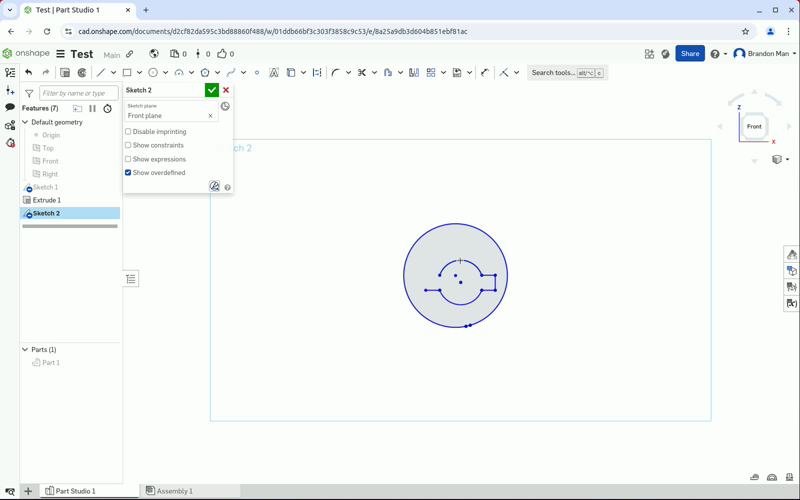
mouse_move(439, 275)
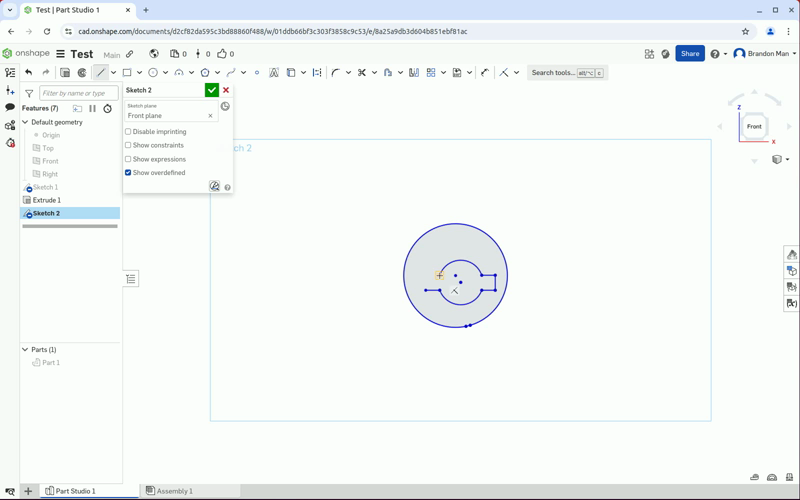
click(439, 275)
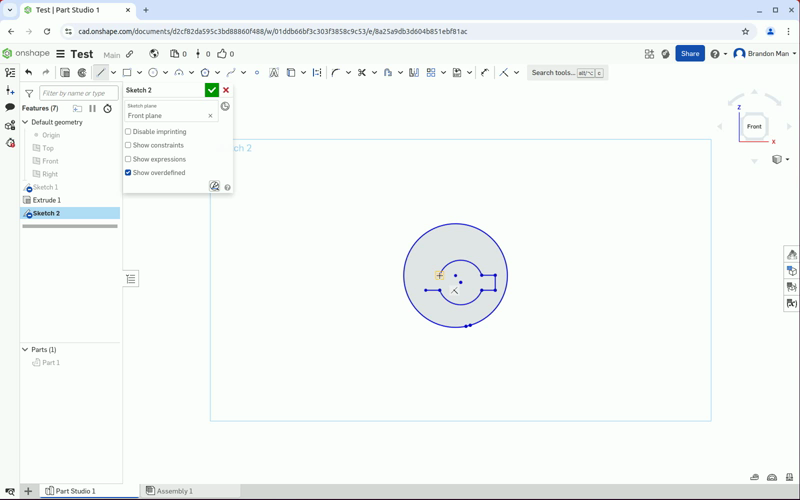
key_down(shift)
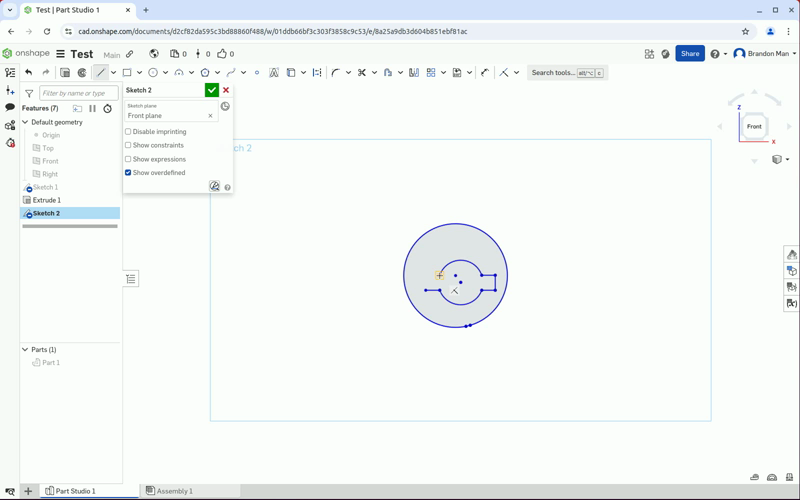
mouse_move(469, 275)
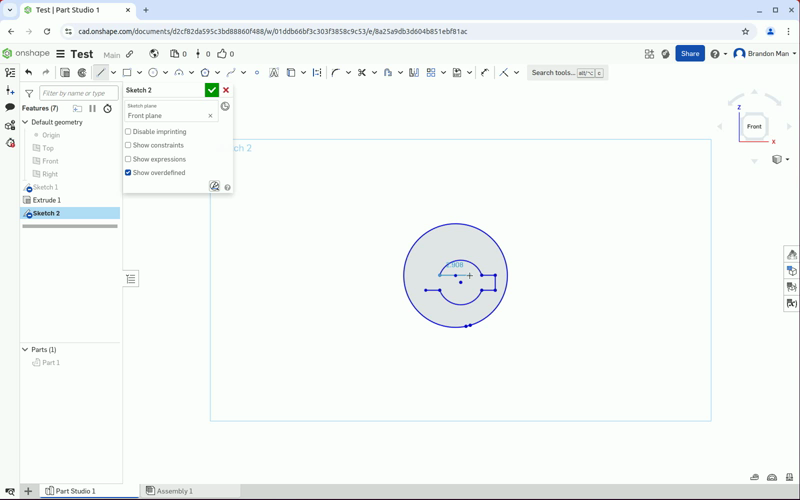
mouse_move(425, 275)
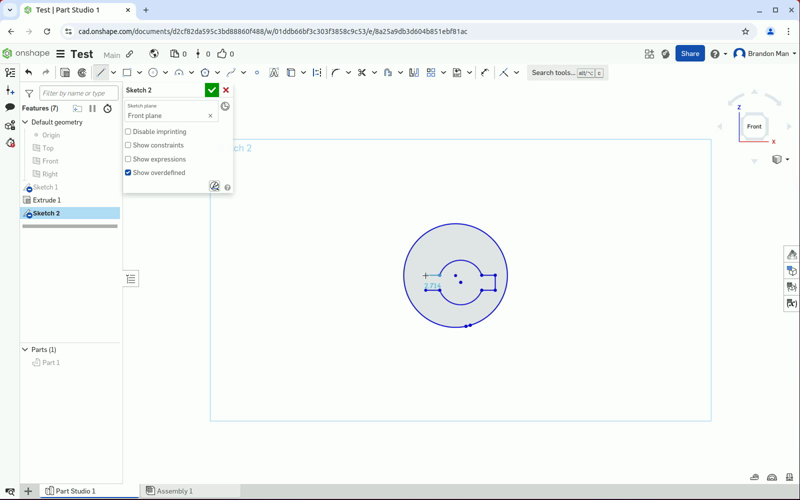
click(425, 275)
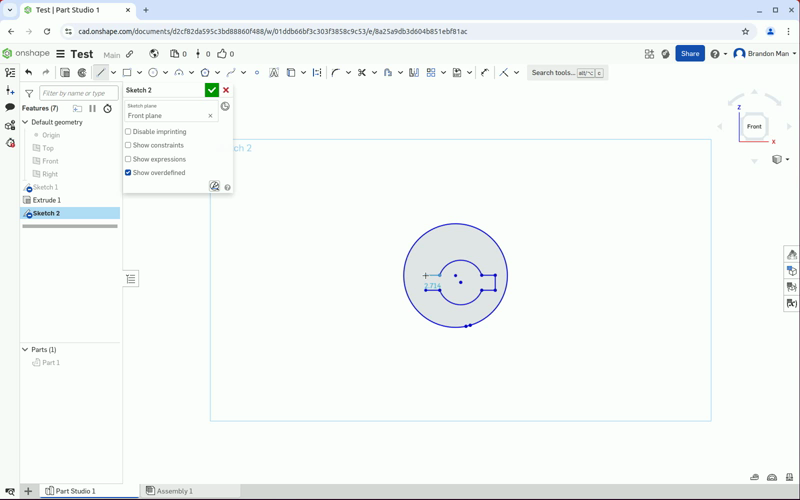
key_up(shift)
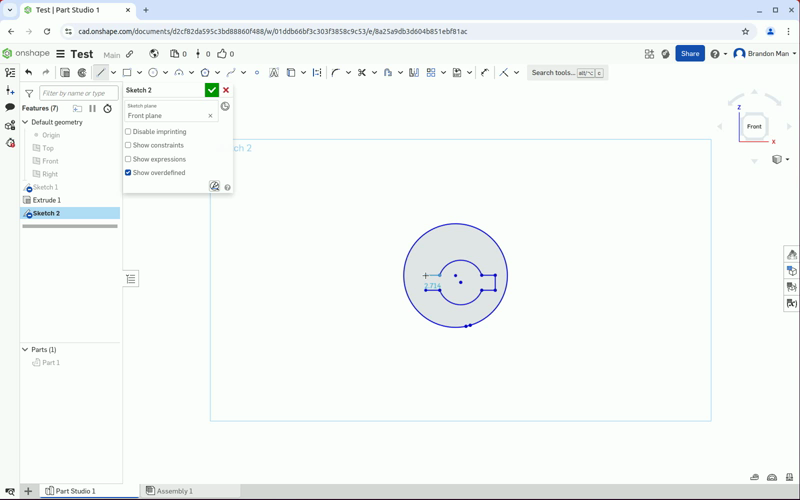
mouse_move(455, 275)
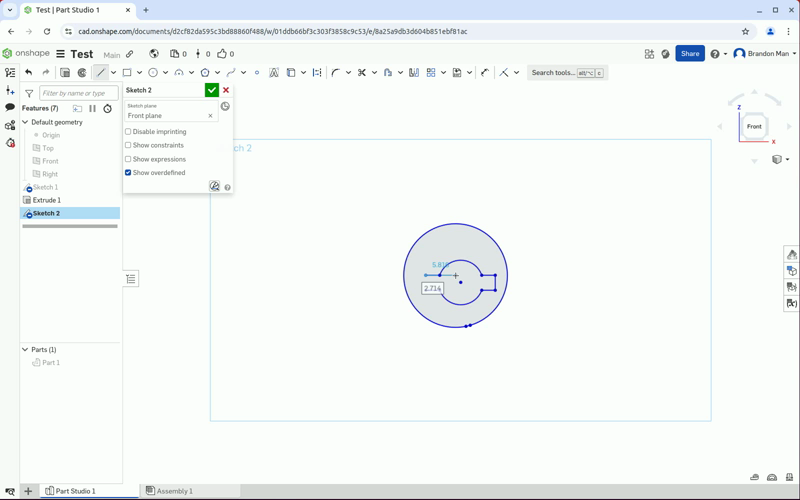
key_down(shift)
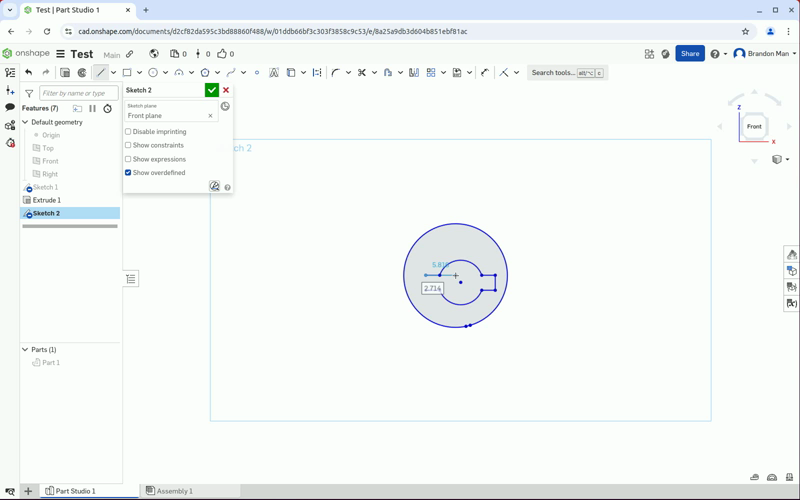
mouse_move(425, 290)
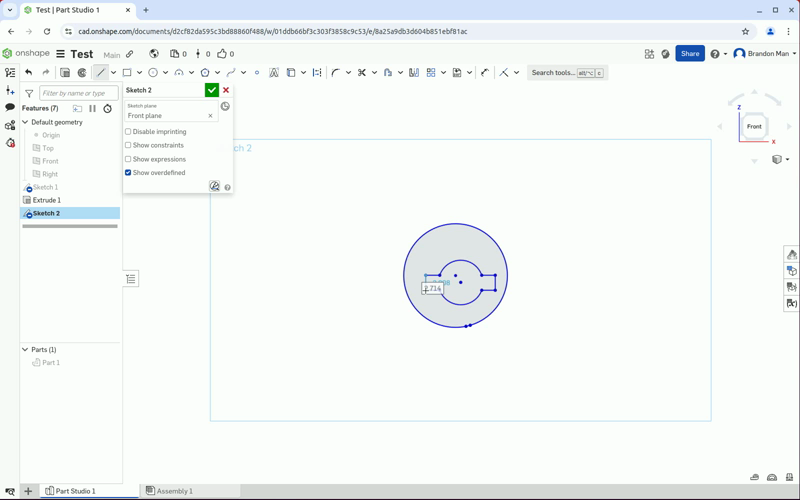
key_up(shift)
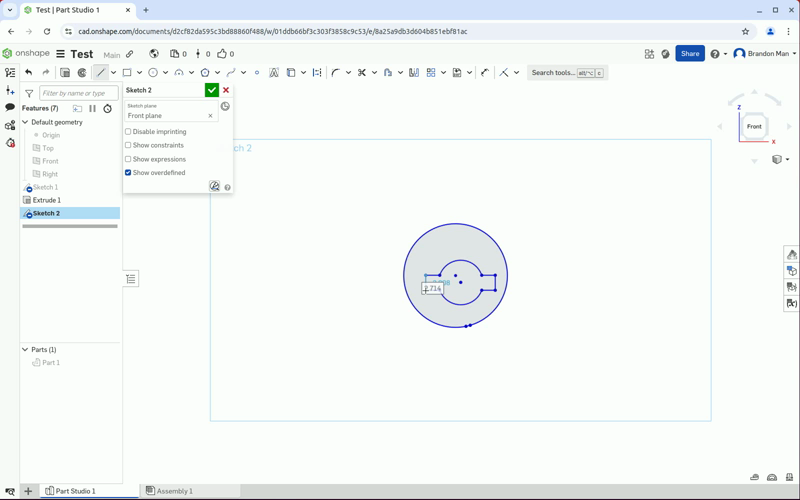
click(425, 290)
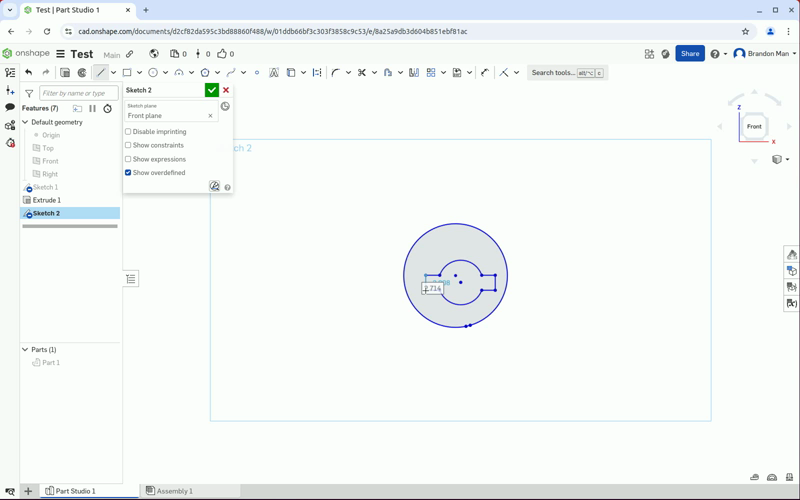
key(esc)
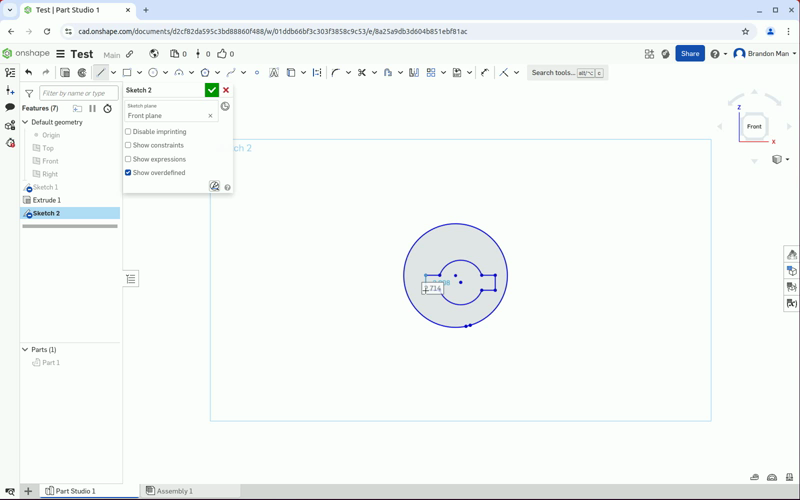
mouse_move(427, 306)
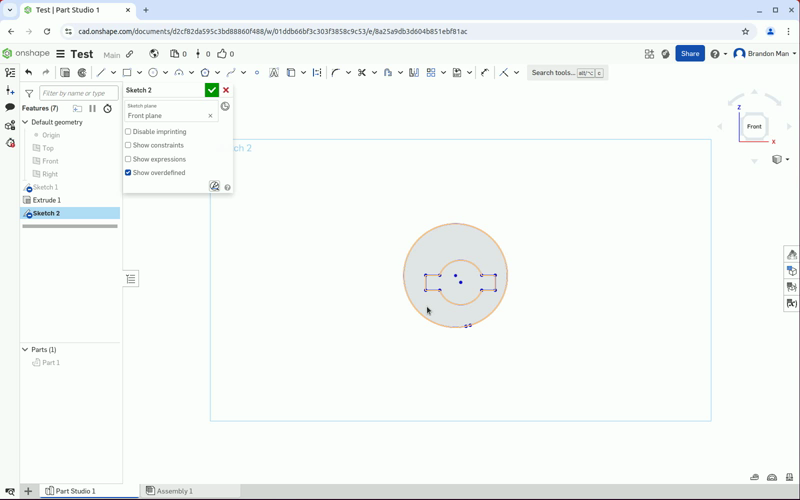
click(427, 306)
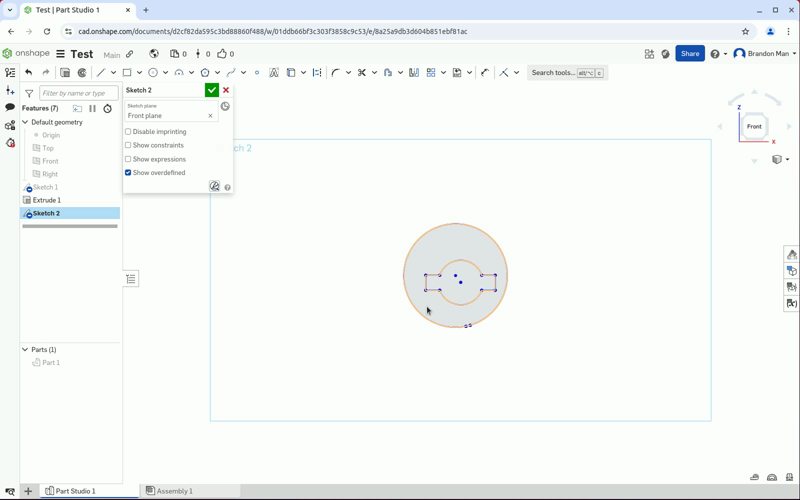
mouse_move(73, 352)
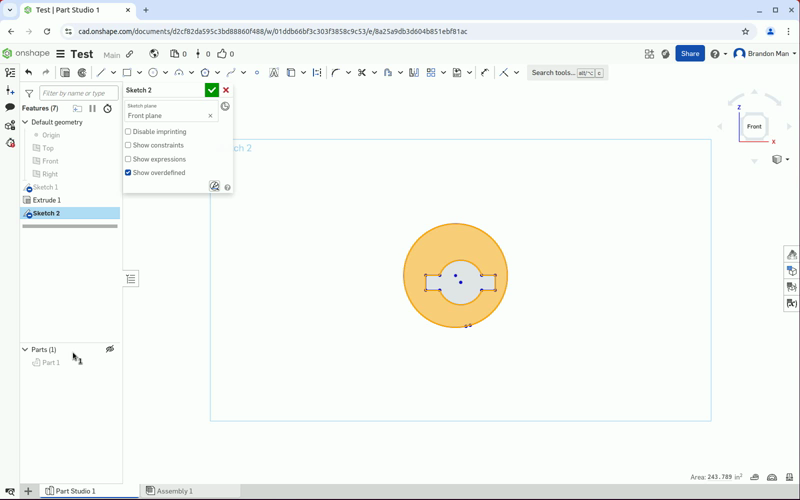
key(shift+y)
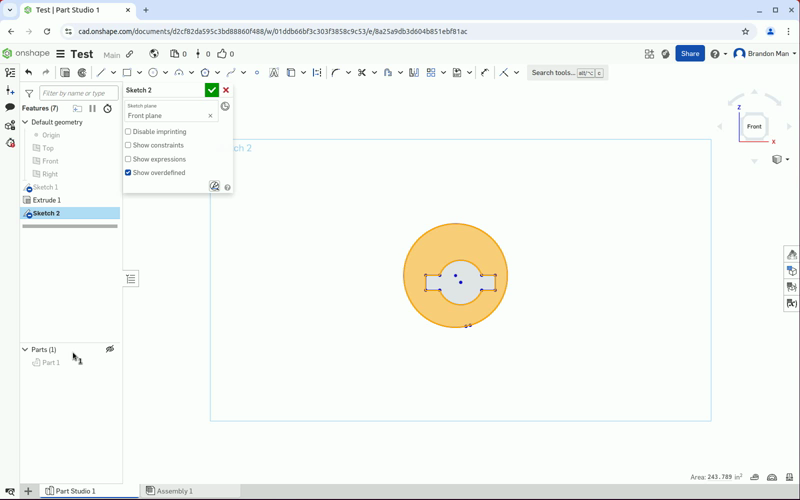
key(shift+e)
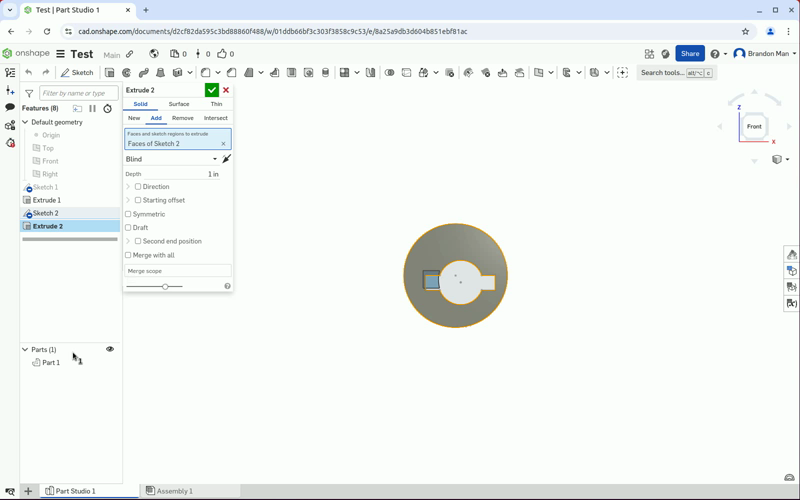
mouse_move(143, 106)
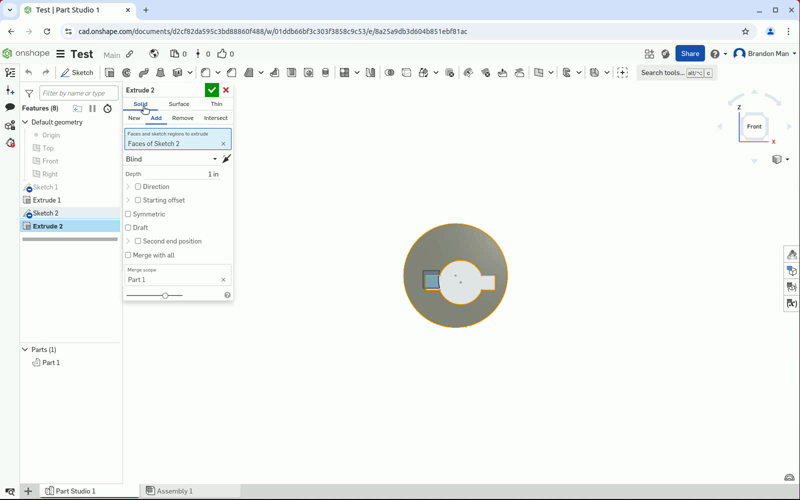
click(143, 106)
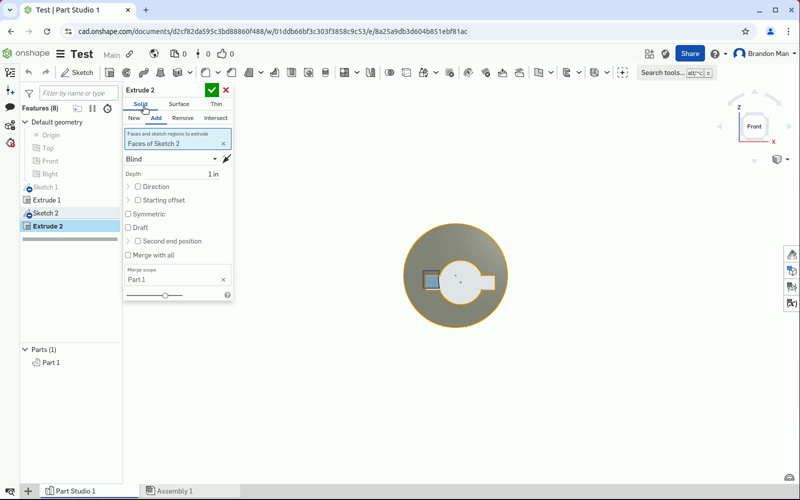
mouse_move(137, 120)
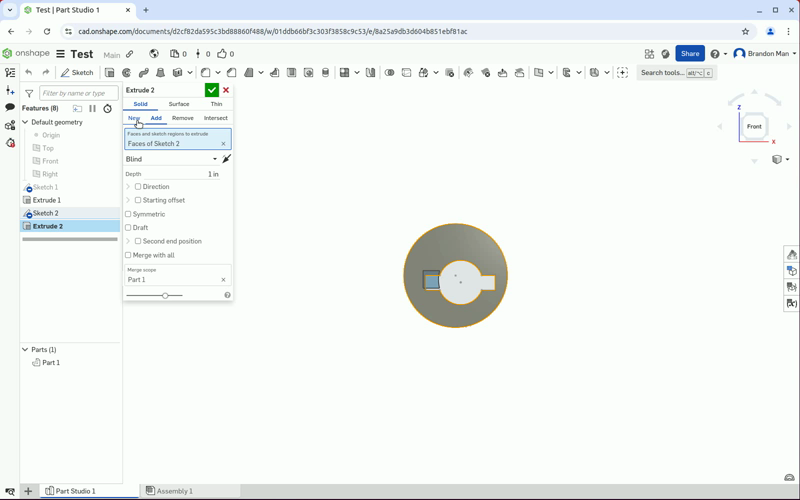
click(137, 120)
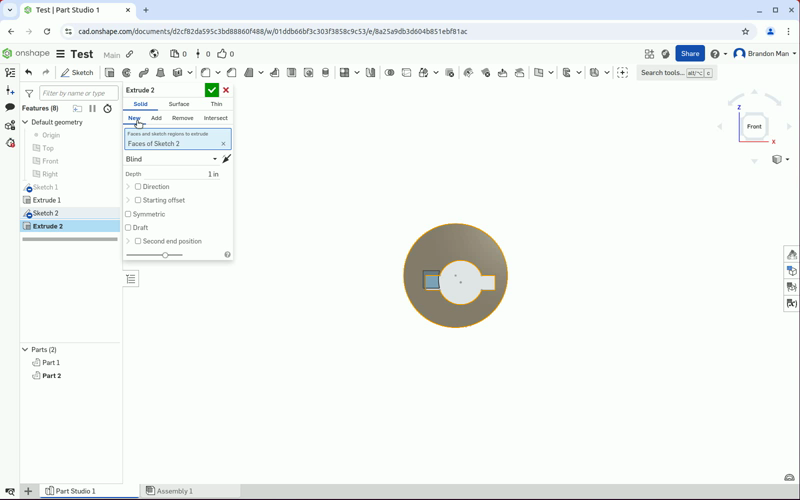
key(tab, 4)
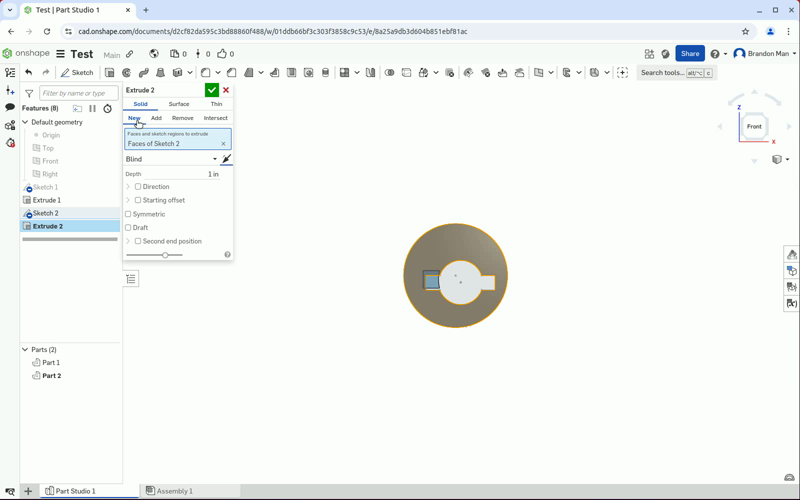
text(16.128)
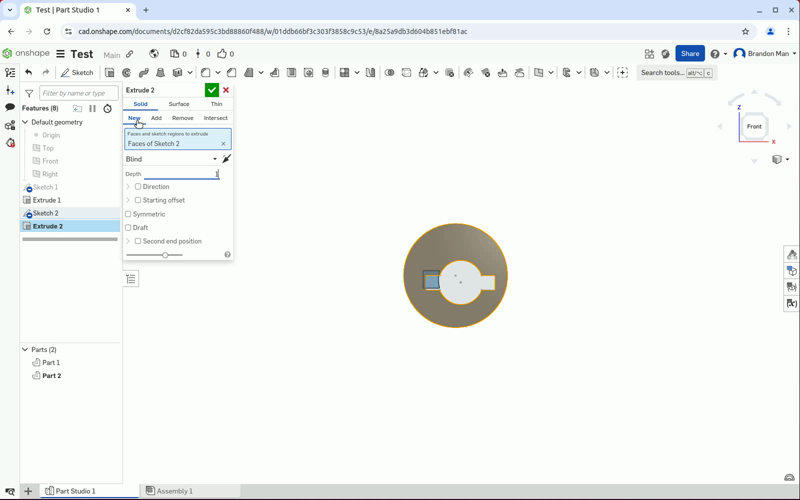
key(enter)
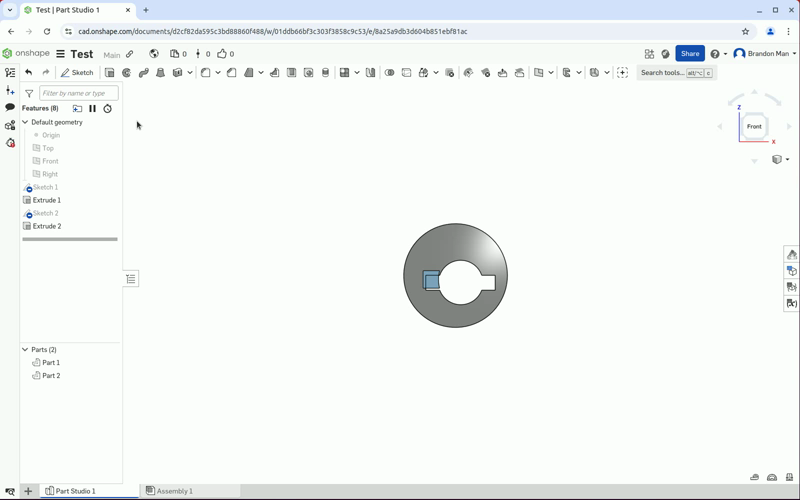
key(shift+h)
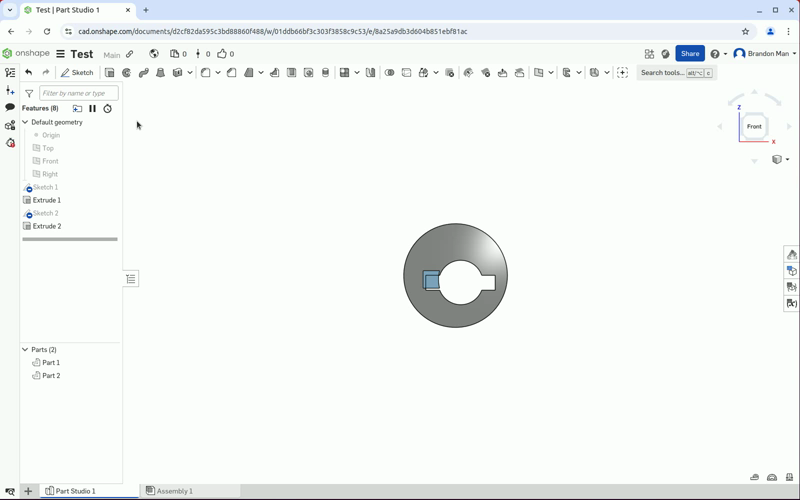
key(shift+h)
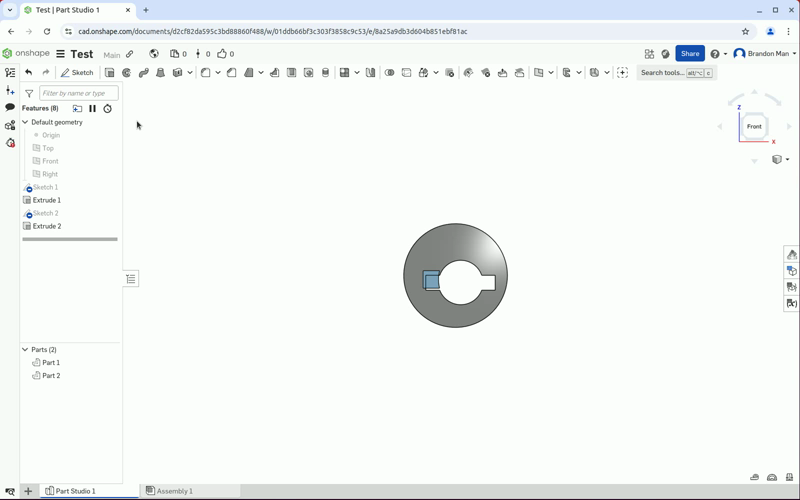
key(shift+7)
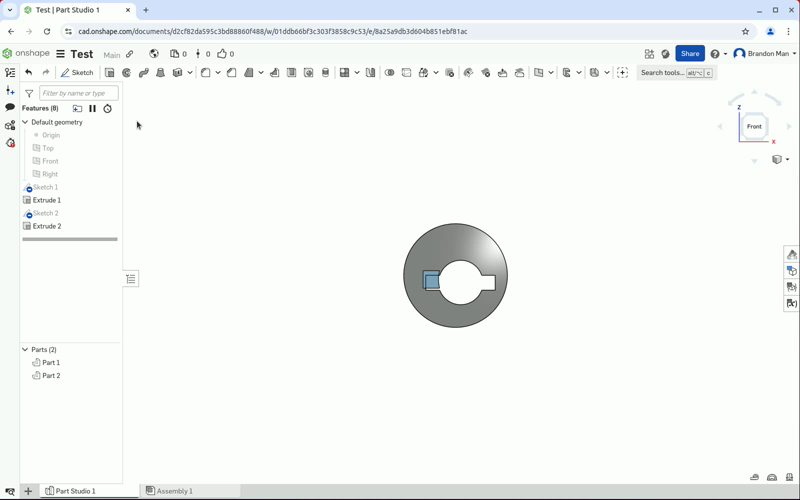
key(left, 2)
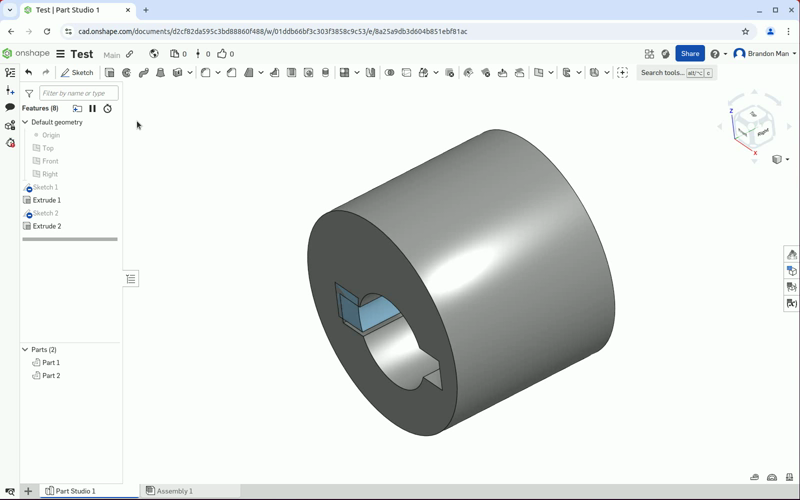
key(down, 2)
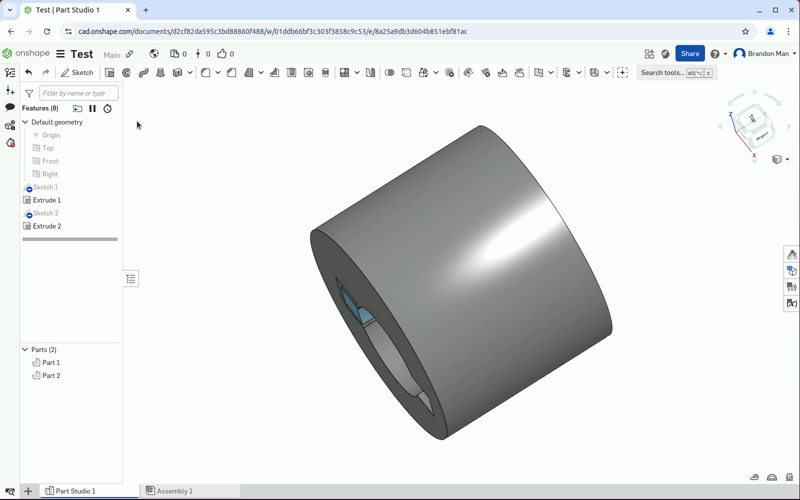
key(up, 2)
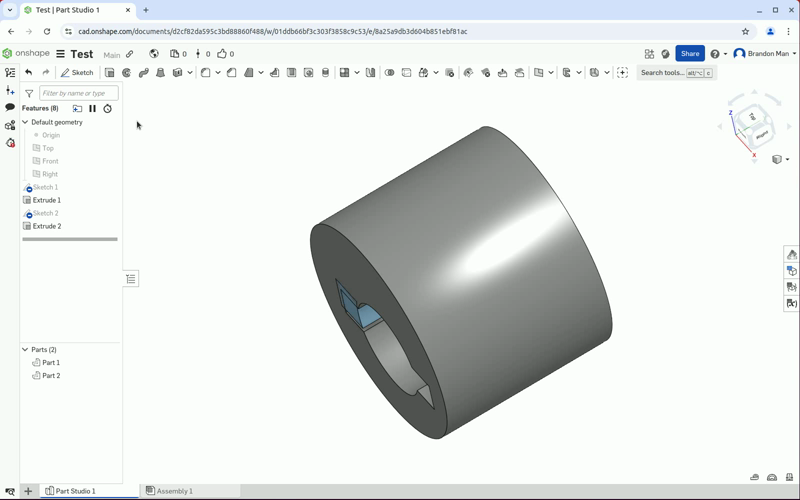
key(right, 2)
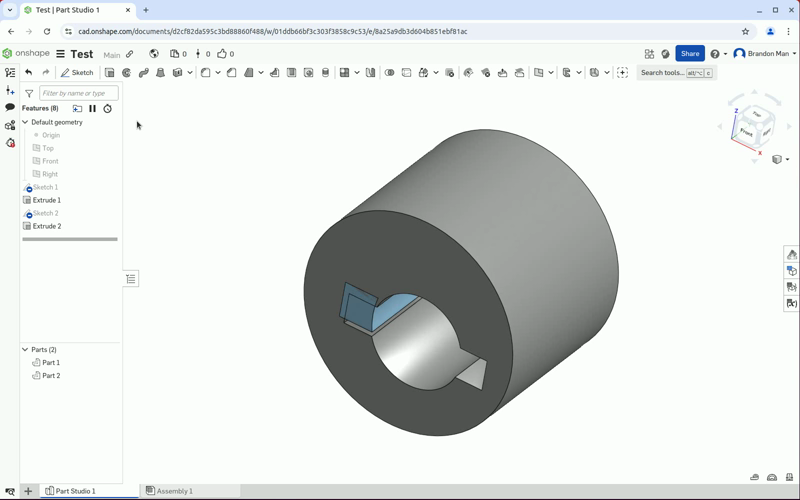
mouse_move(73, 189)
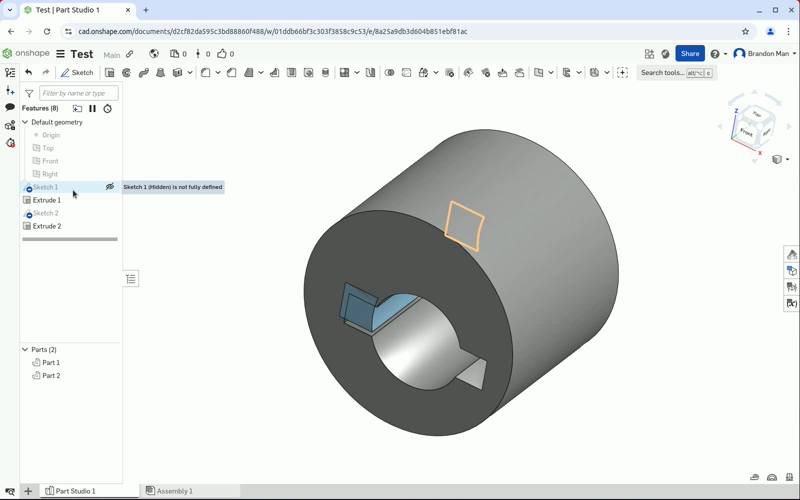
click(73, 189)